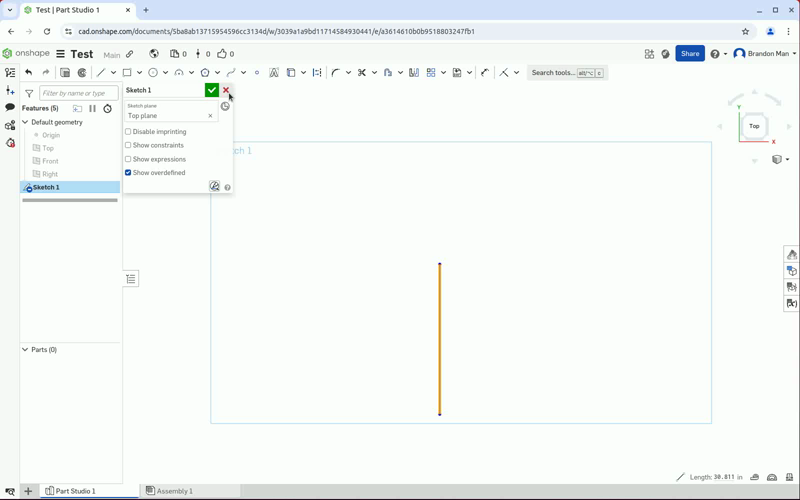
key(shift+h)
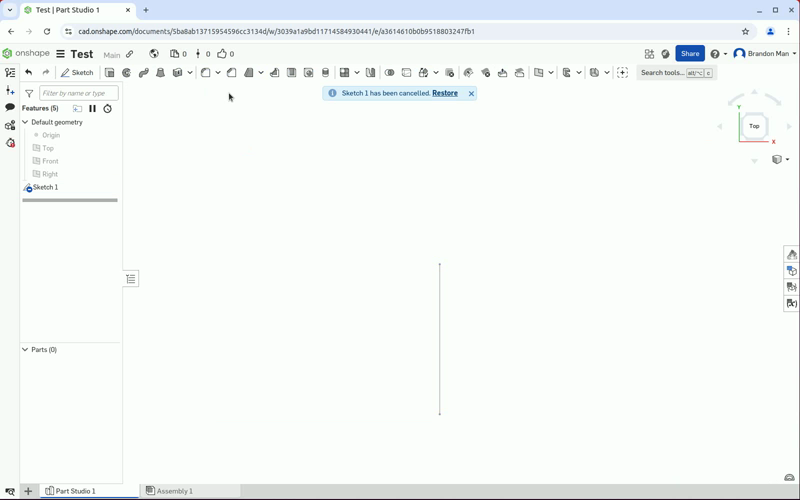
key(shift+s)
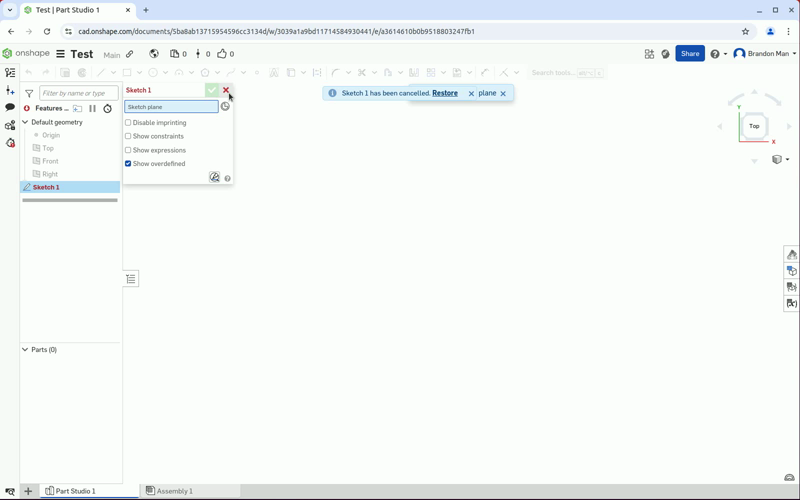
mouse_move(73, 150)
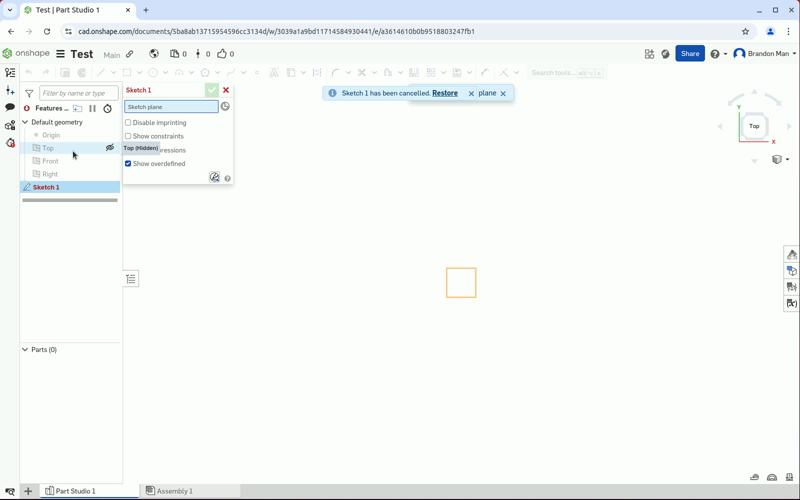
click(73, 150)
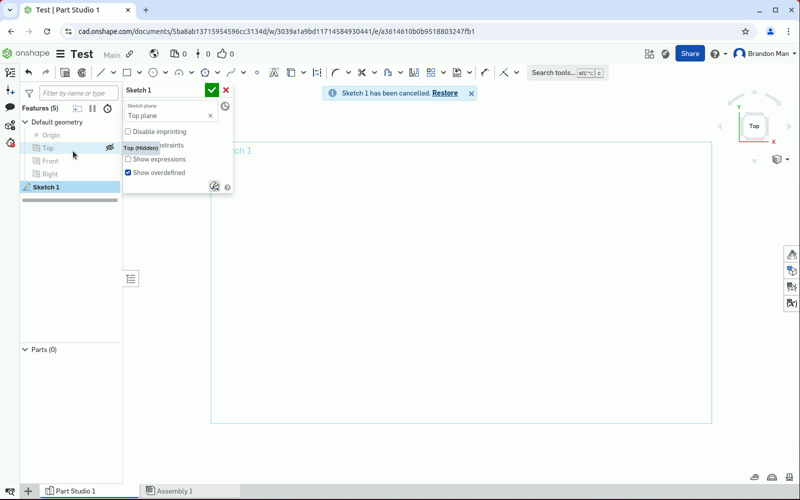
mouse_move(73, 352)
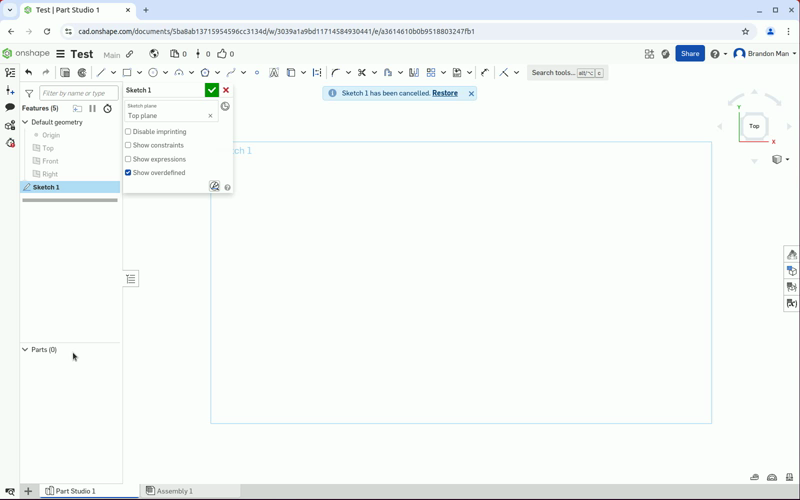
key(y)
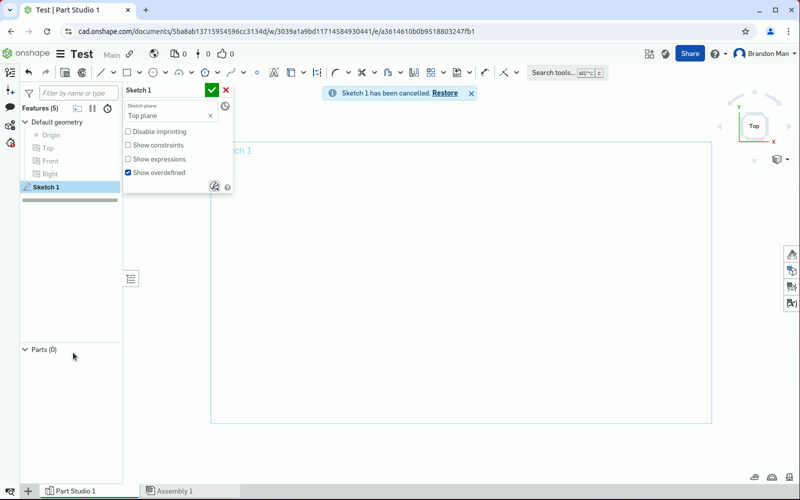
key(l)
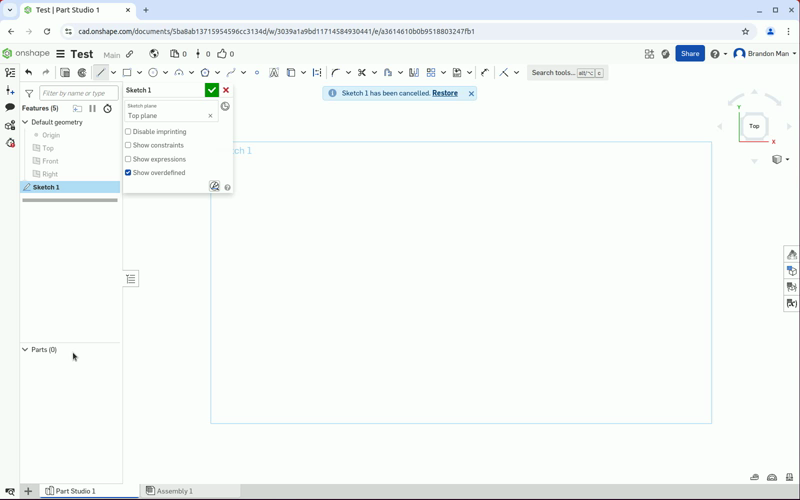
key_down(shift)
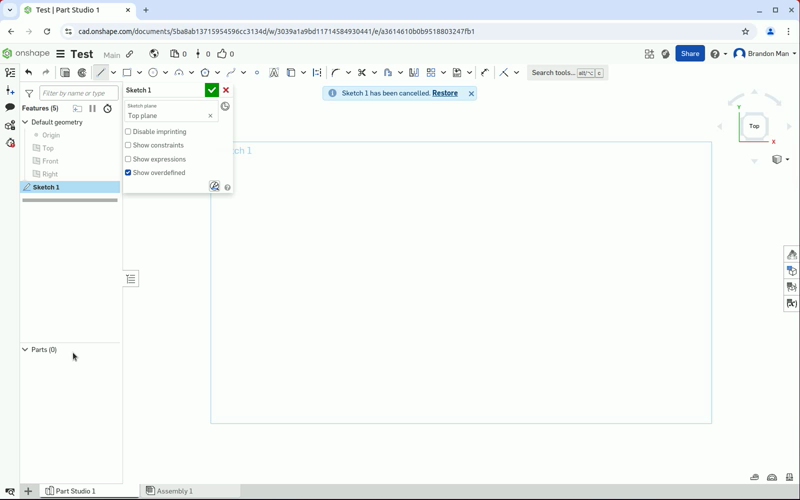
mouse_move(460, 282)
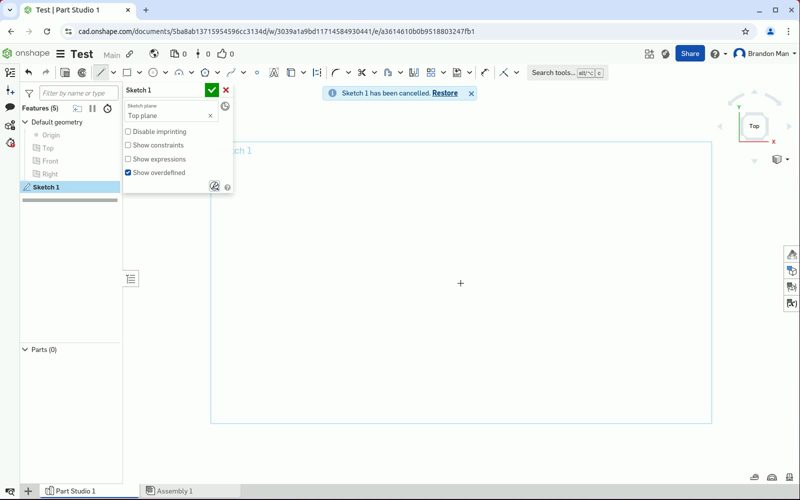
click(460, 282)
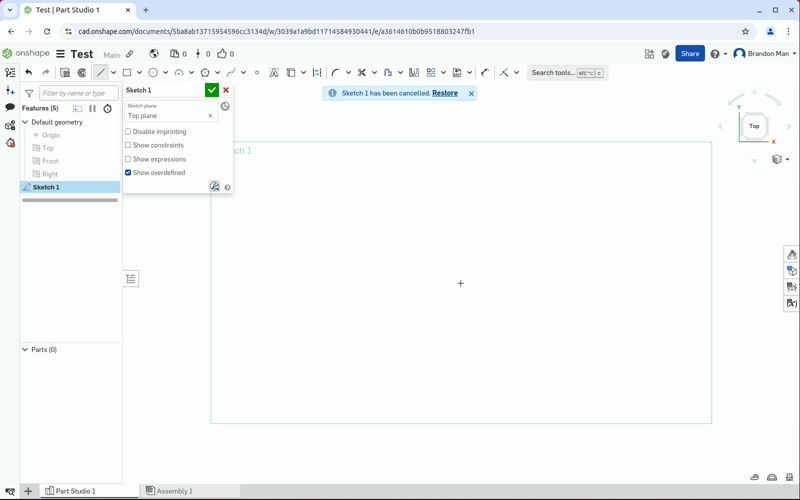
key_up(shift)
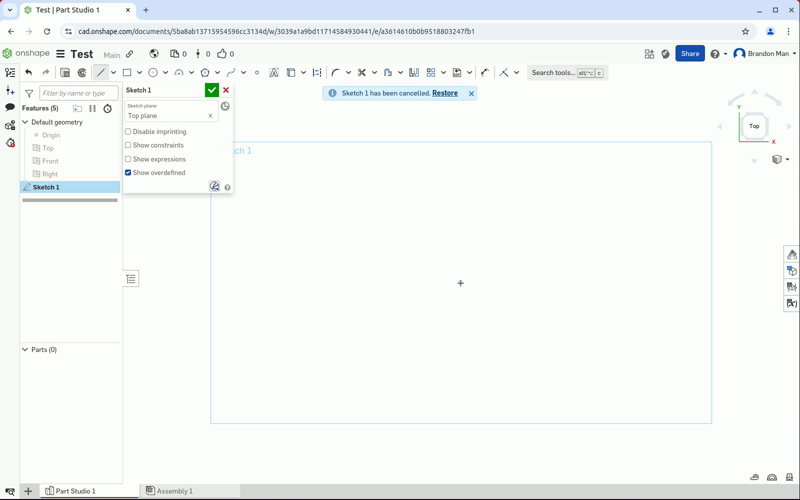
key_down(shift)
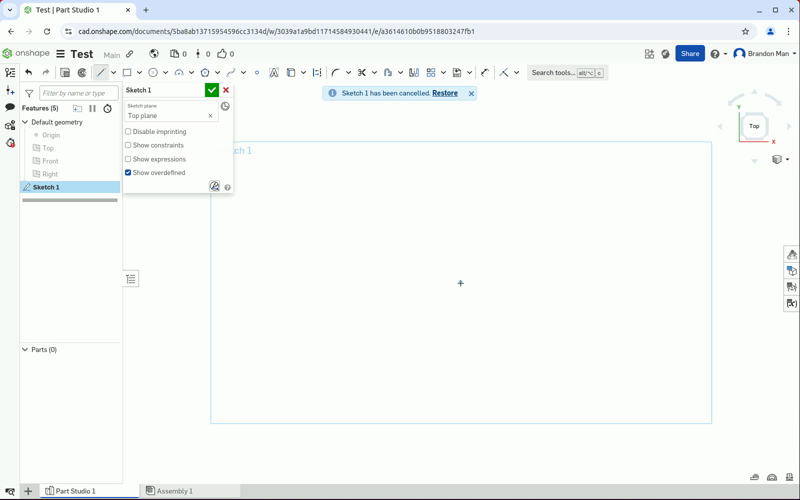
mouse_move(490, 282)
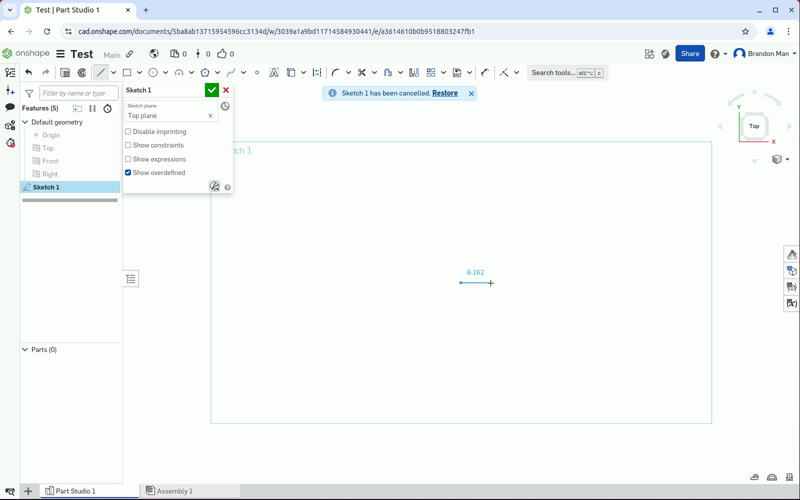
mouse_move(462, 282)
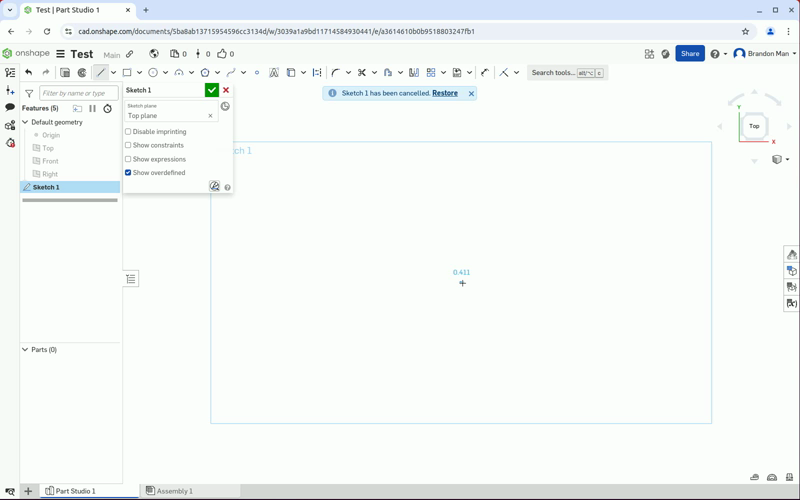
scroll(6)
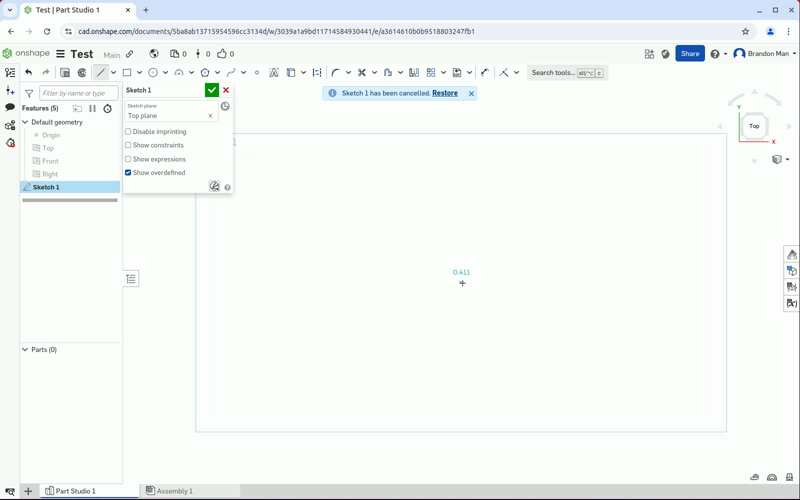
scroll(6)
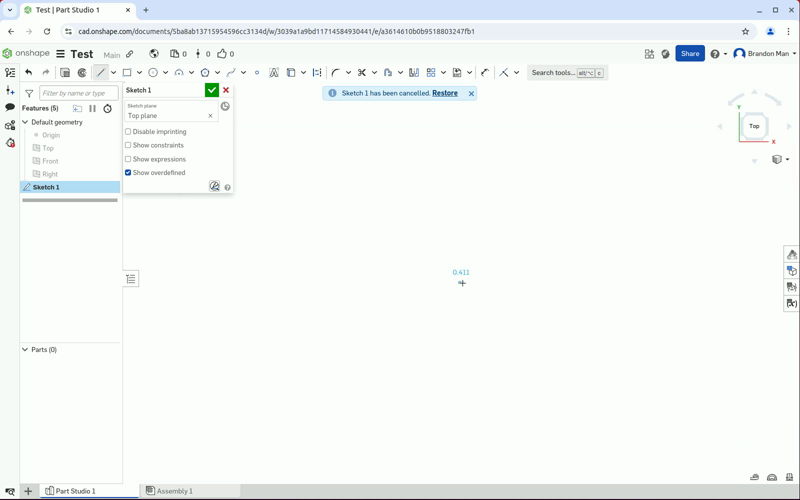
scroll(6)
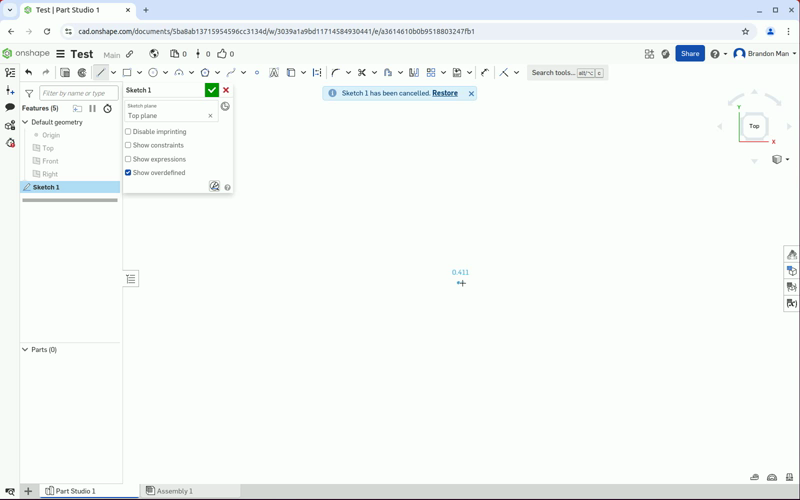
scroll(6)
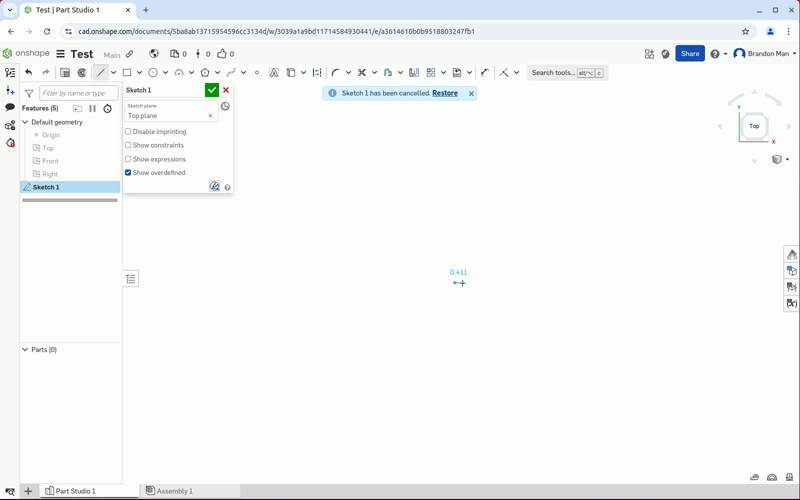
scroll(6)
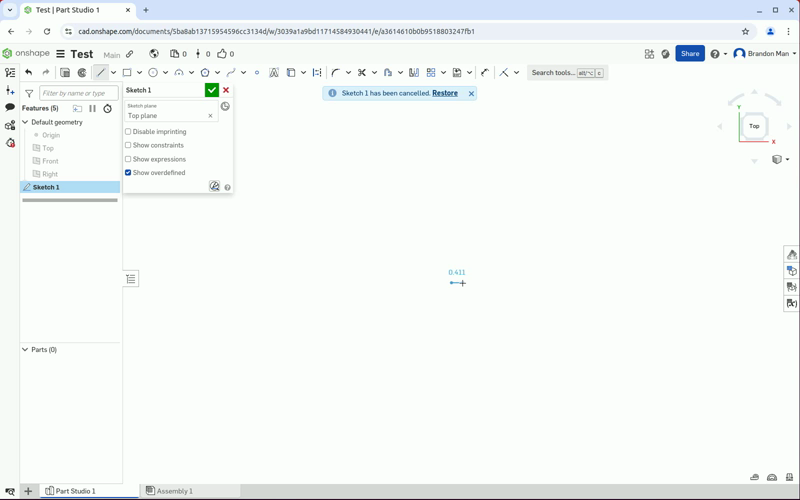
scroll(6)
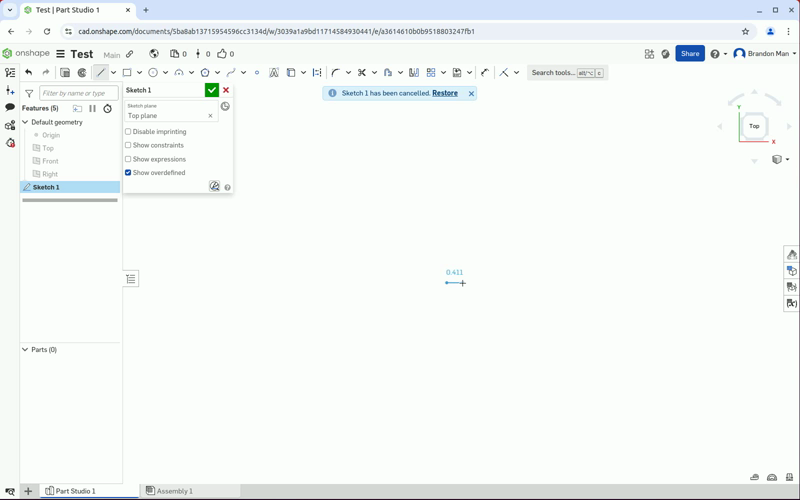
scroll(6)
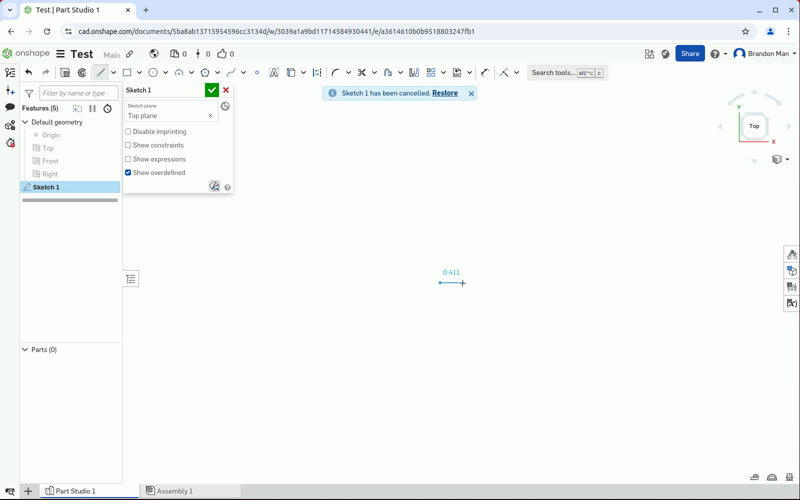
click(462, 282)
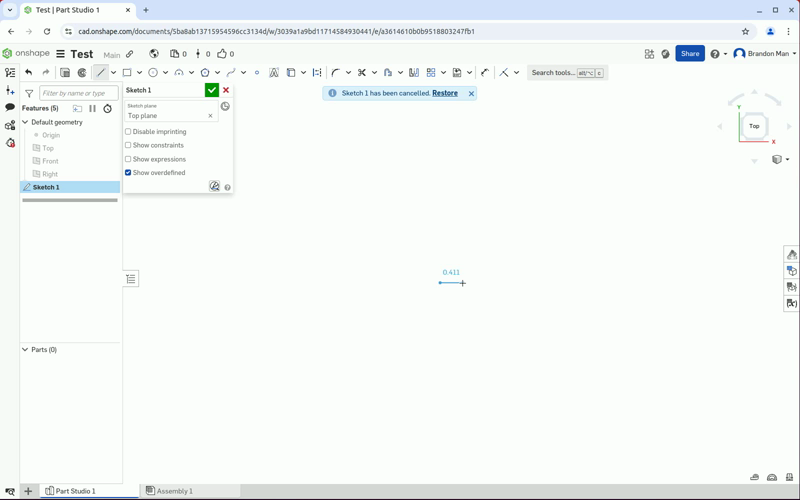
scroll(-6)
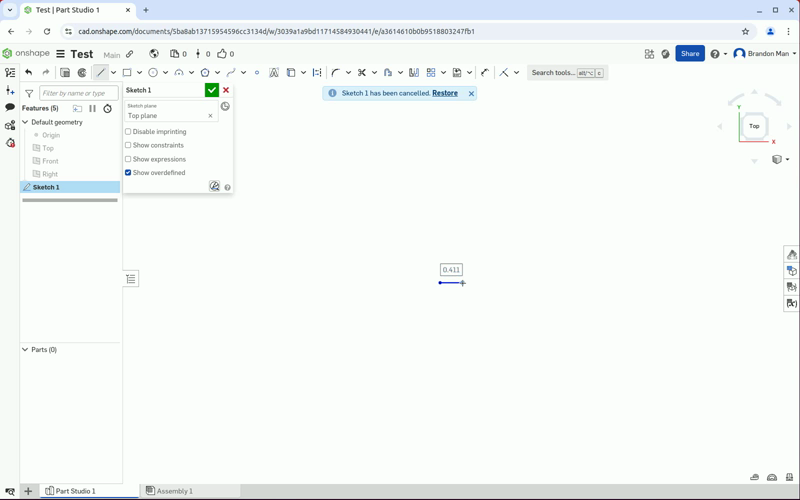
scroll(-6)
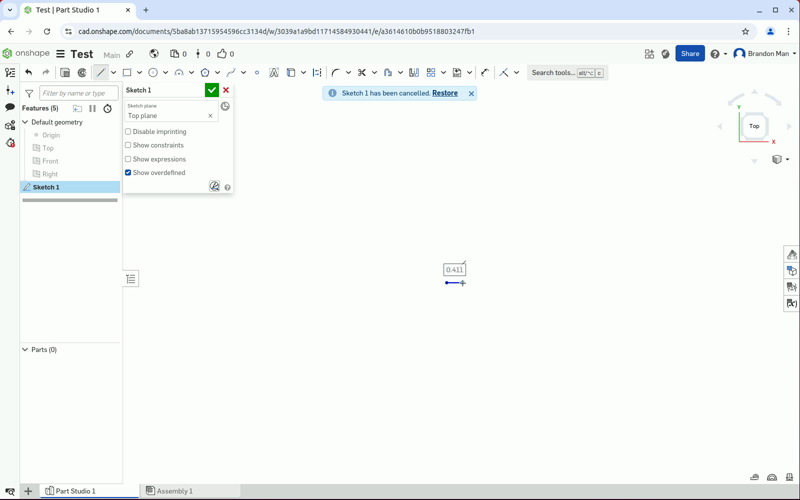
scroll(-6)
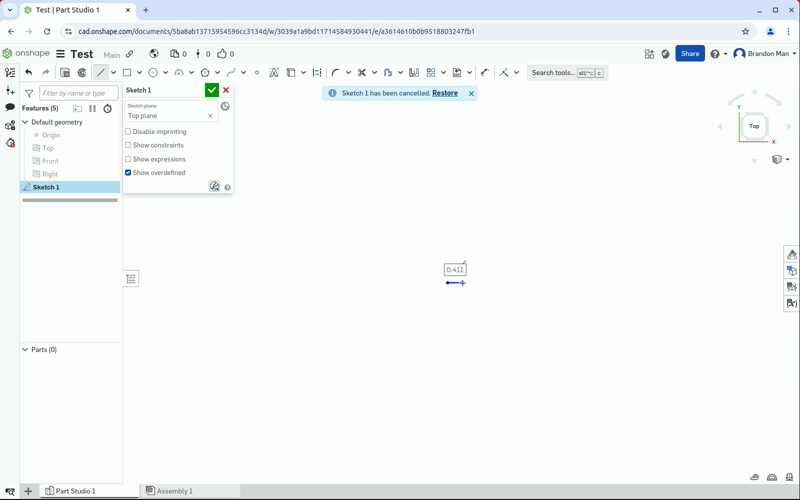
scroll(-6)
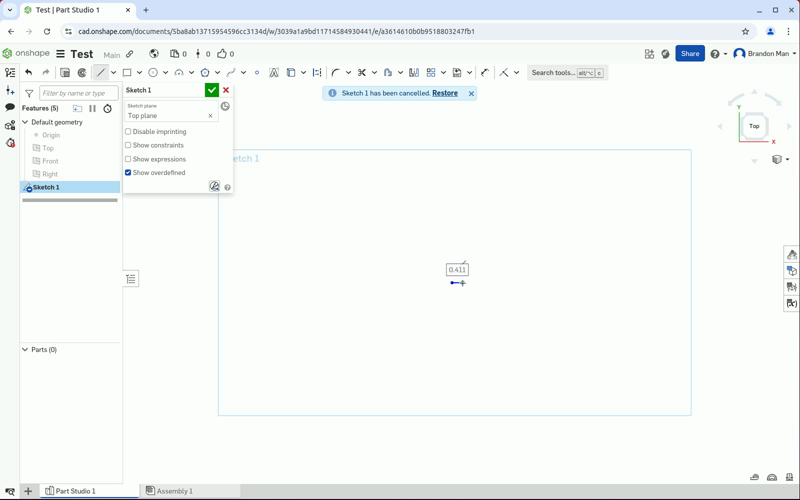
scroll(-6)
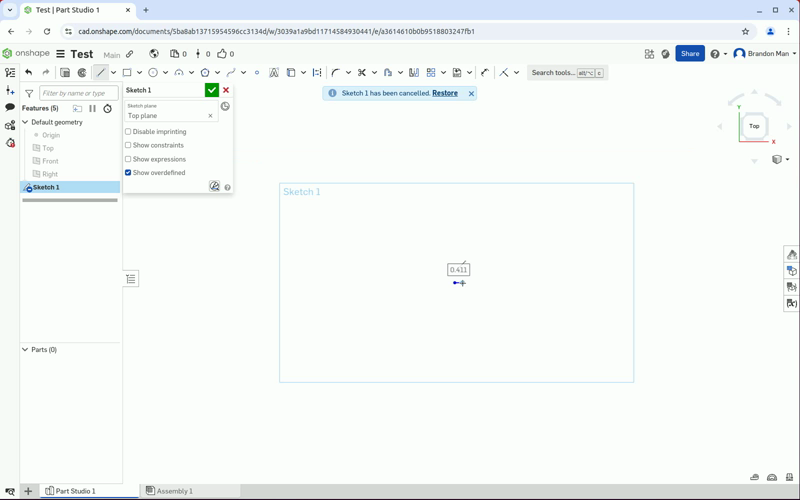
scroll(-6)
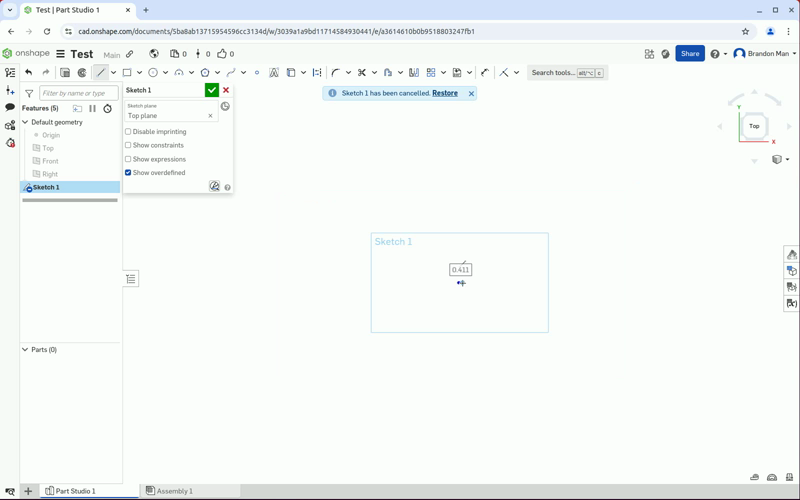
scroll(-6)
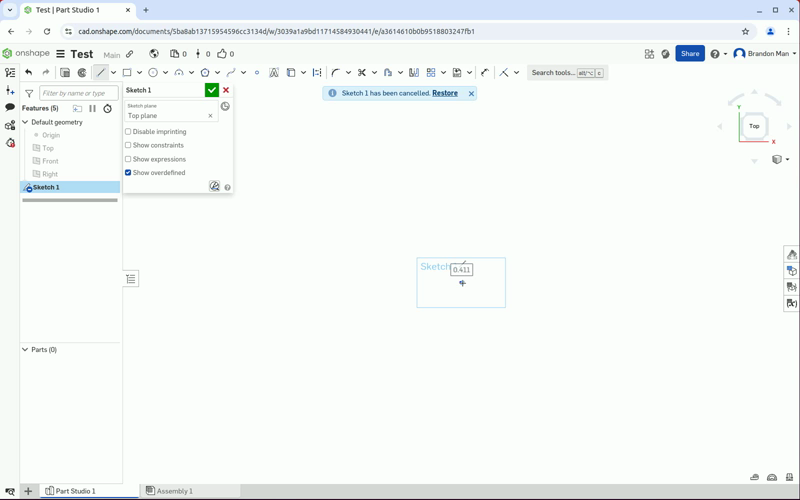
key_up(shift)
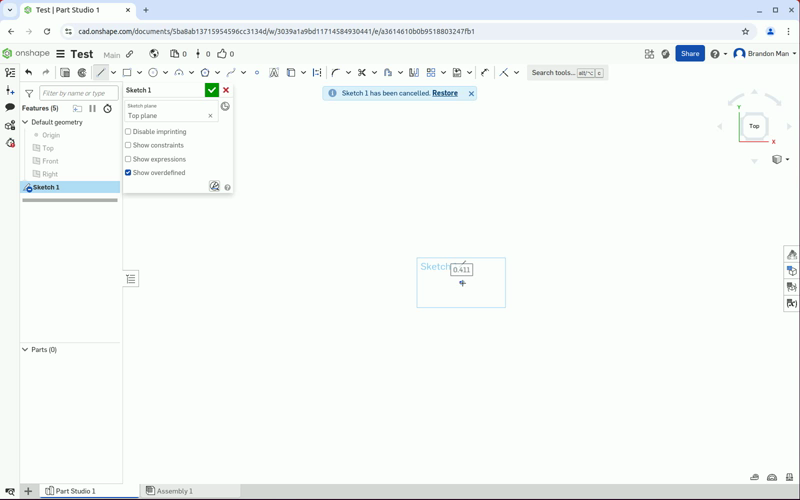
key(esc)
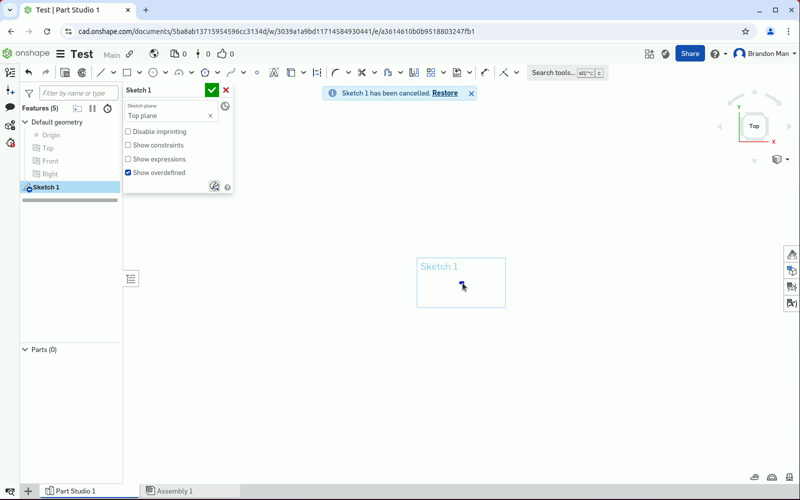
key(a)
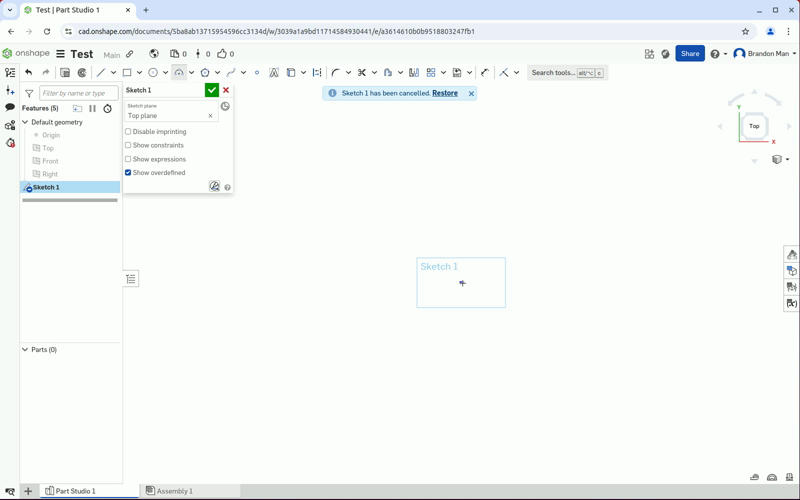
mouse_move(462, 282)
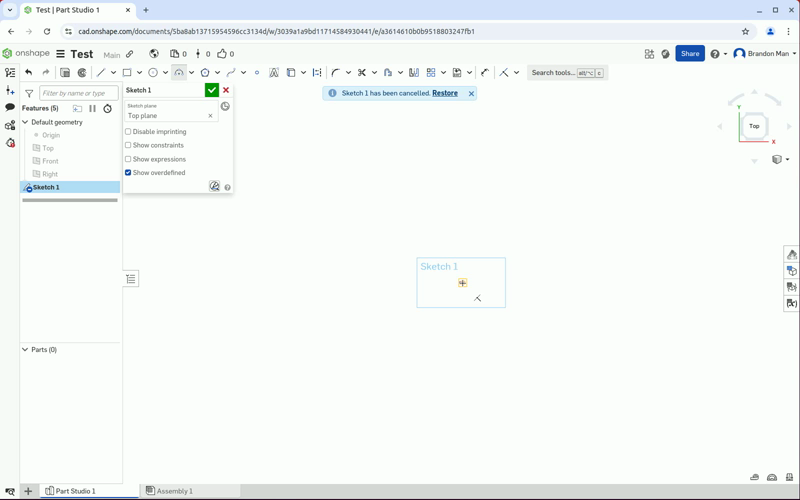
scroll(6)
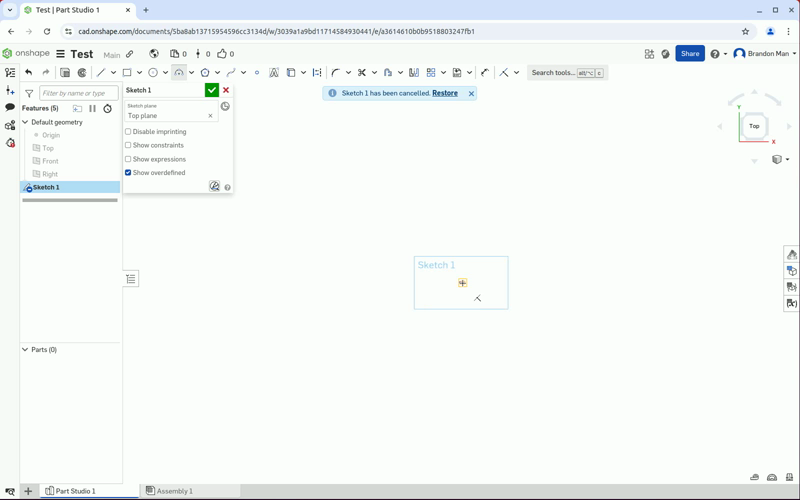
scroll(6)
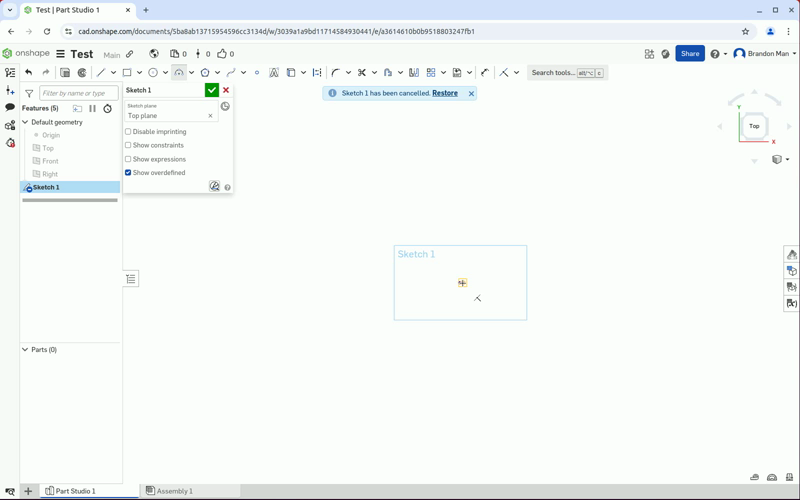
scroll(6)
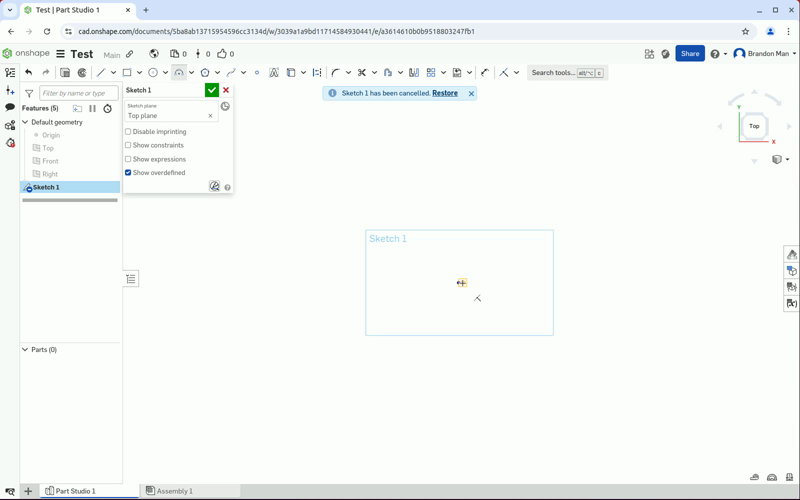
scroll(6)
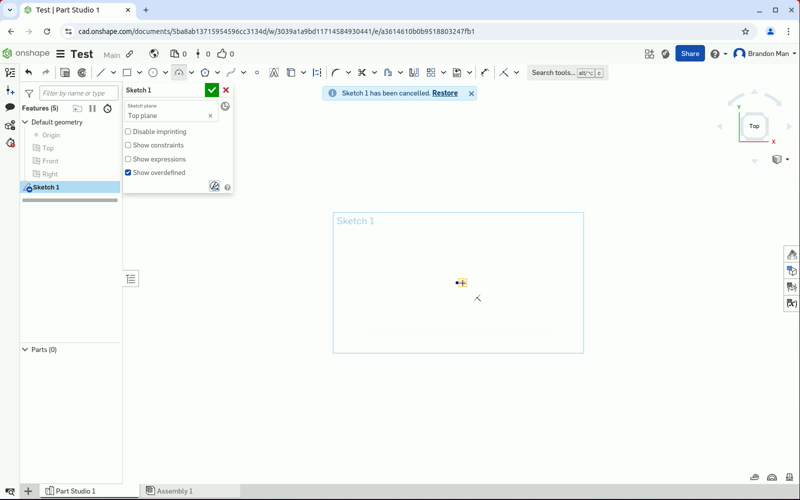
scroll(6)
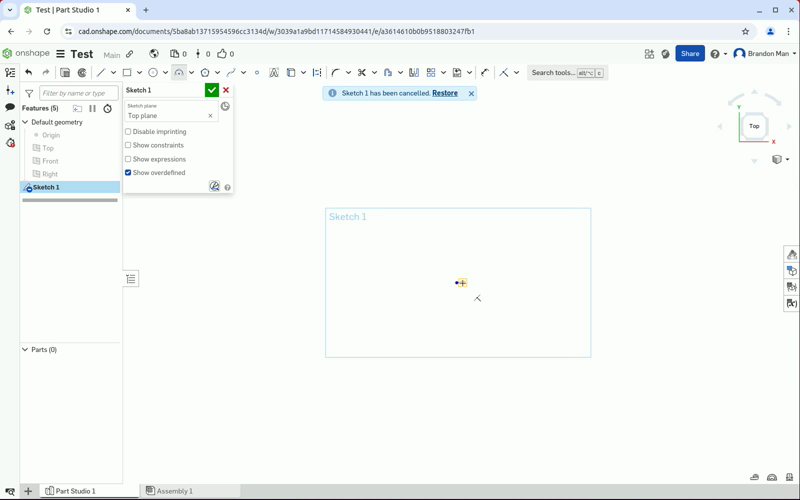
scroll(6)
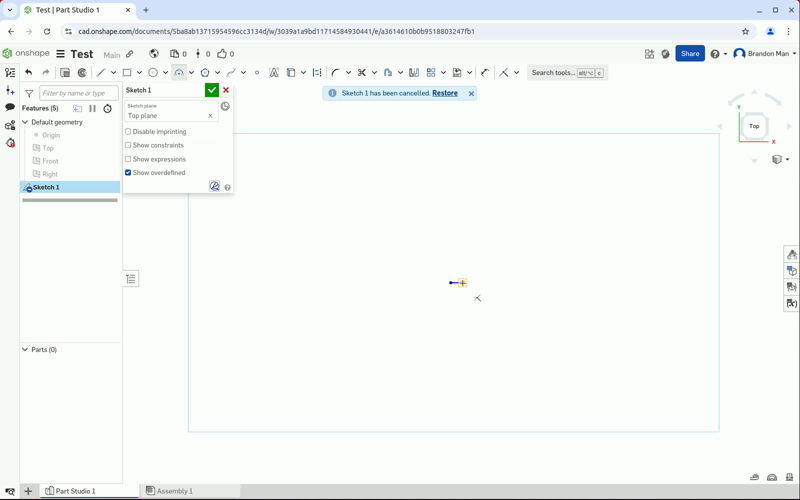
scroll(6)
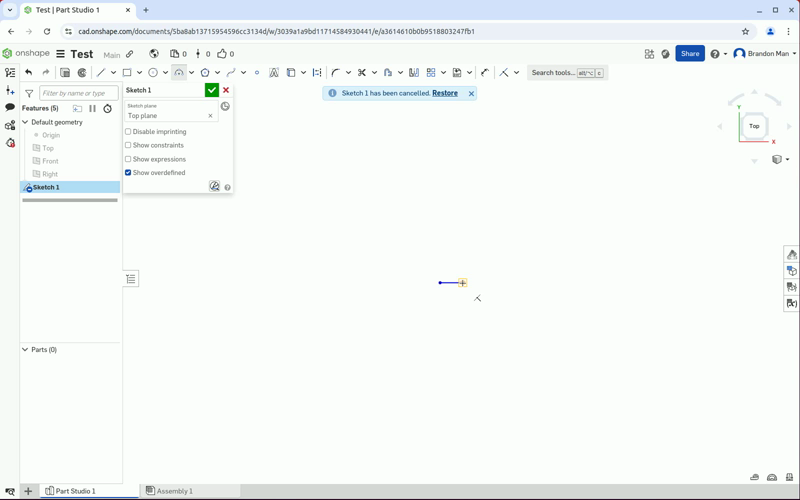
click(462, 282)
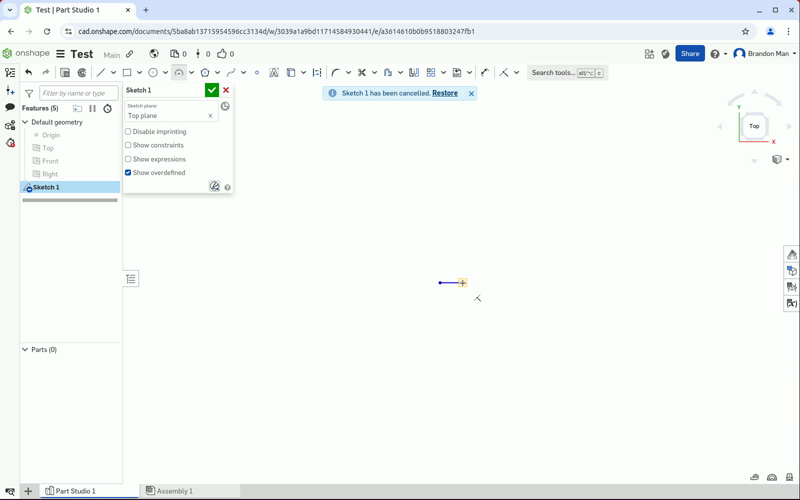
scroll(-6)
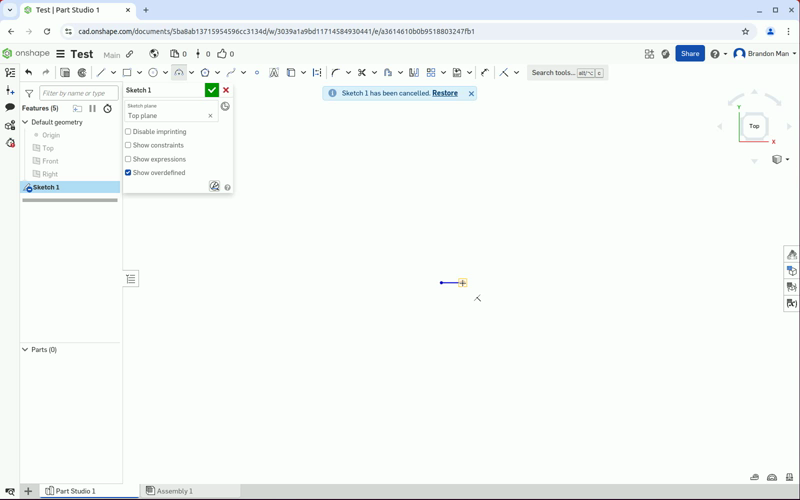
scroll(-6)
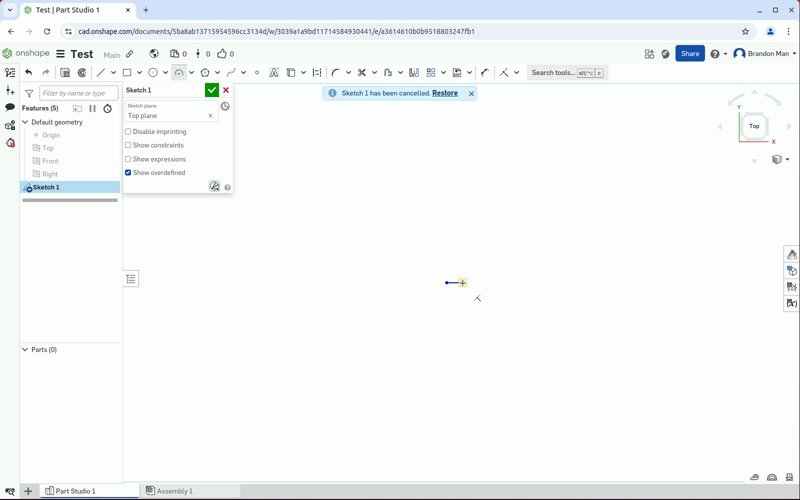
scroll(-6)
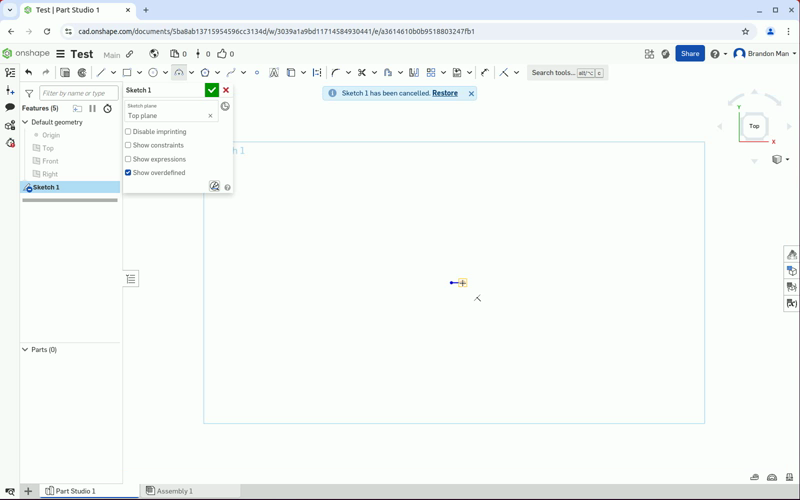
scroll(-6)
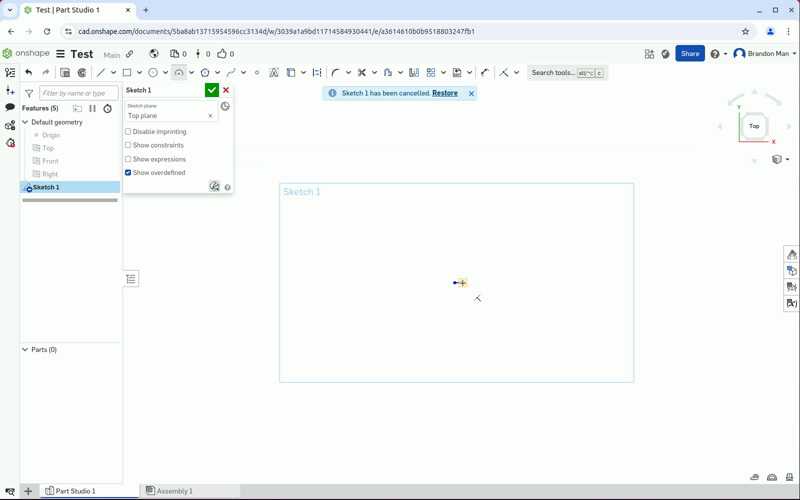
scroll(-6)
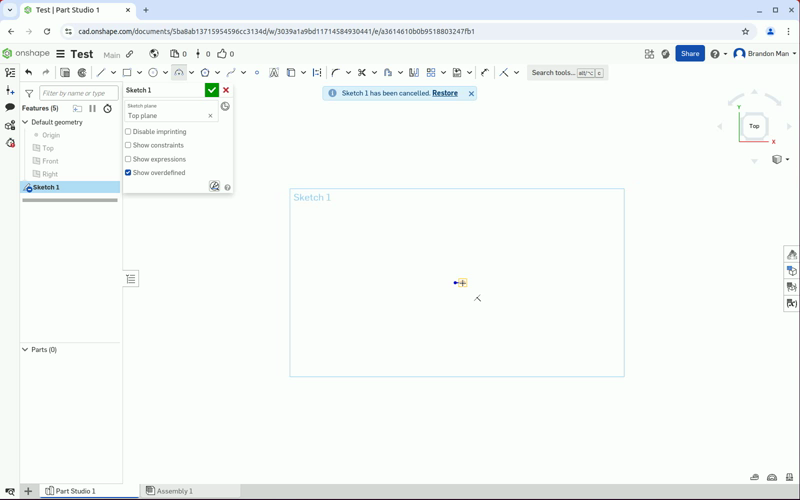
scroll(-6)
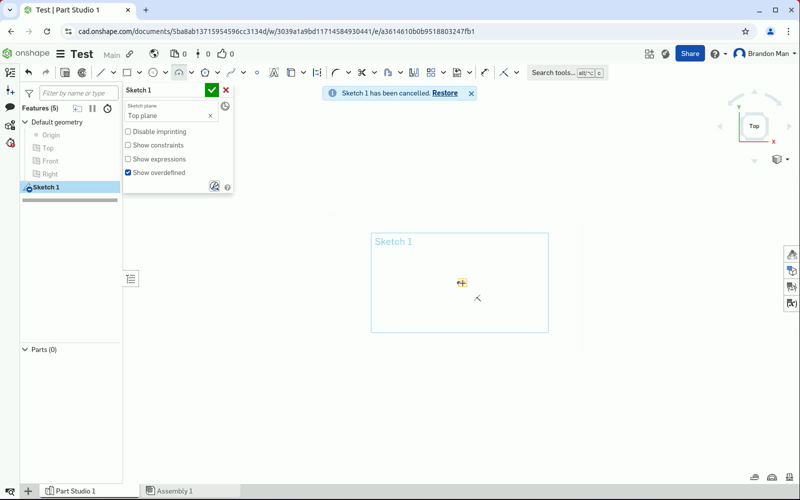
scroll(-6)
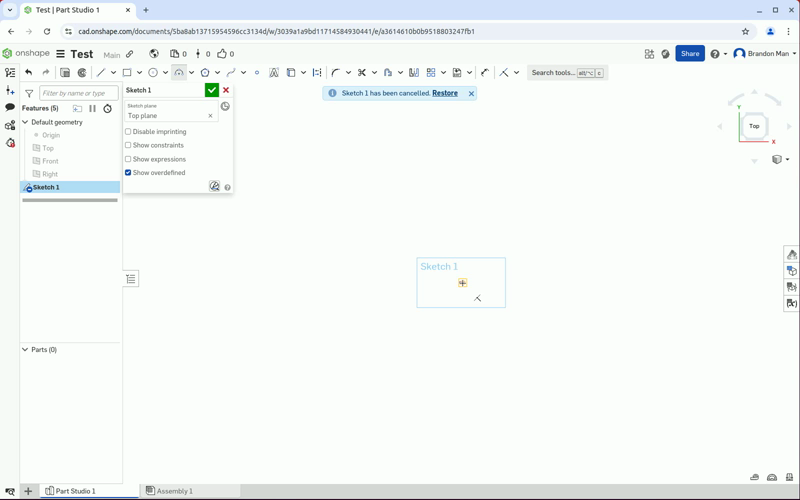
mouse_move(460, 282)
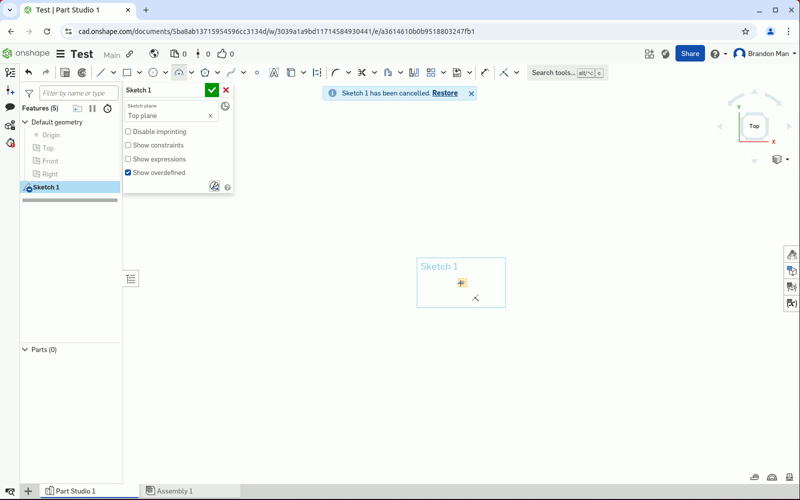
scroll(6)
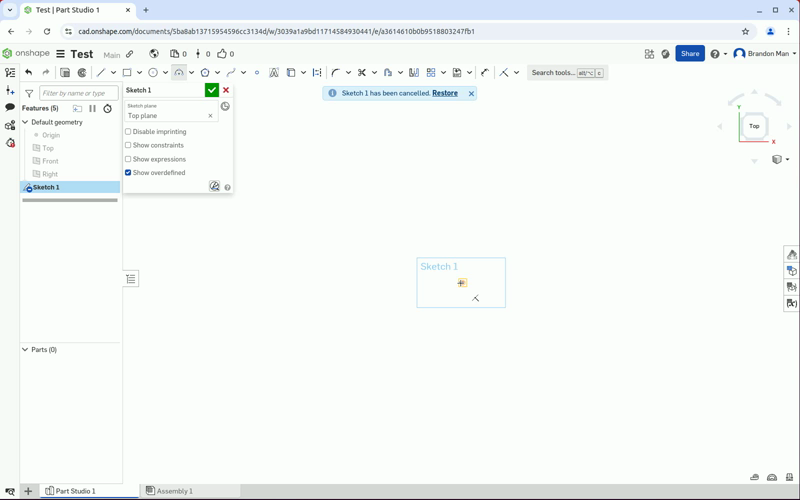
scroll(6)
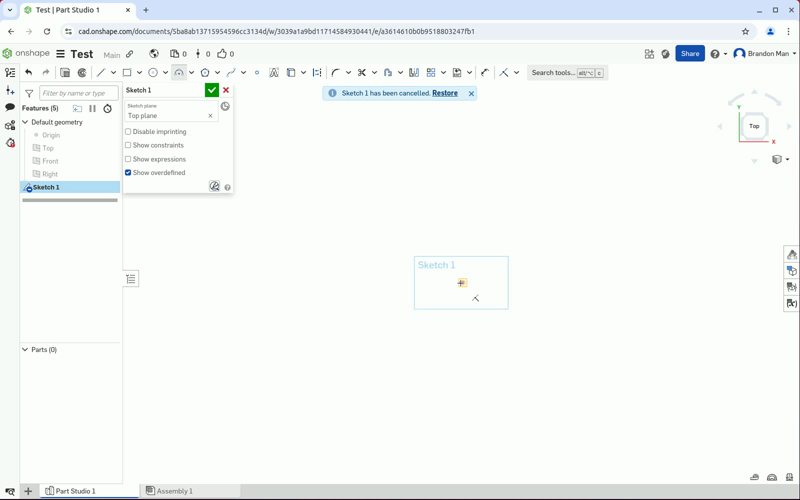
scroll(6)
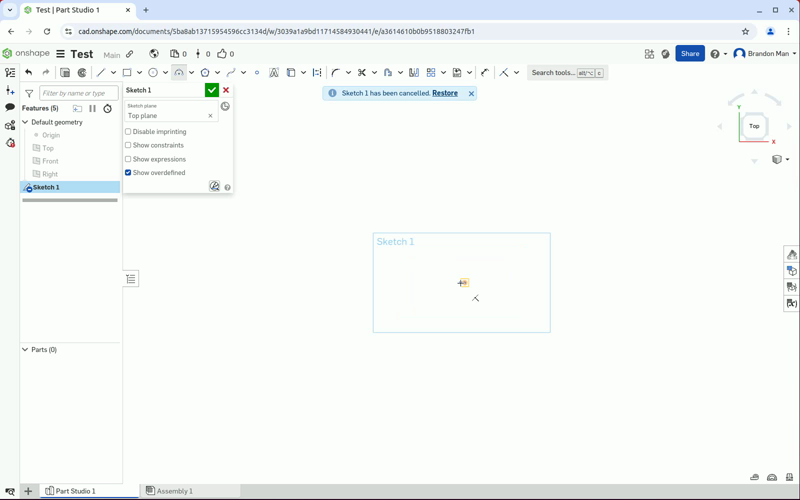
scroll(6)
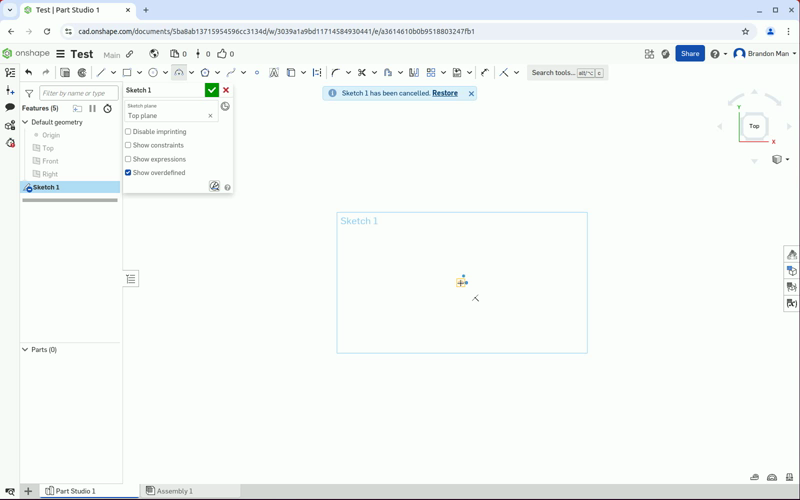
scroll(6)
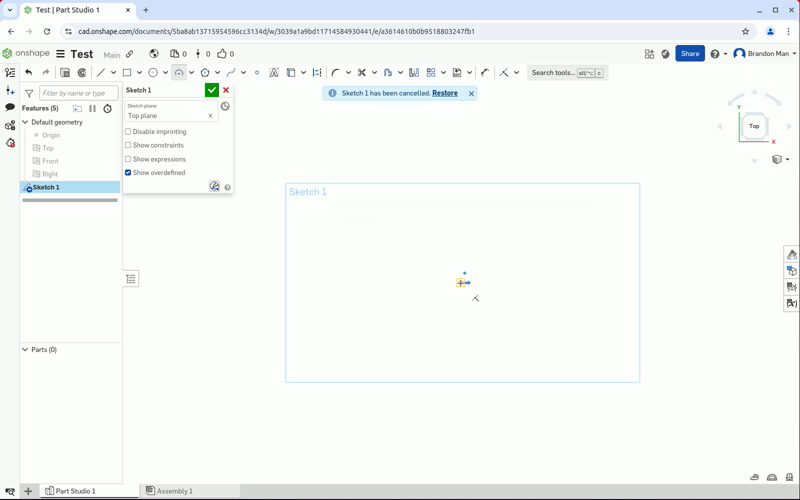
scroll(6)
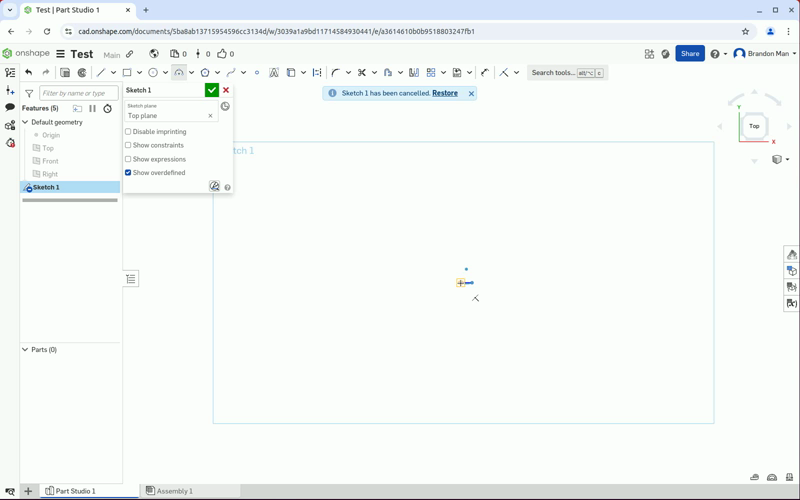
scroll(6)
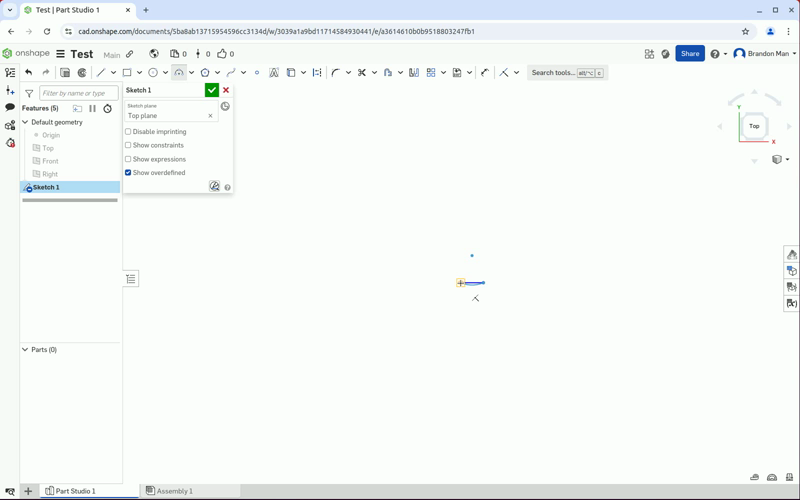
click(460, 282)
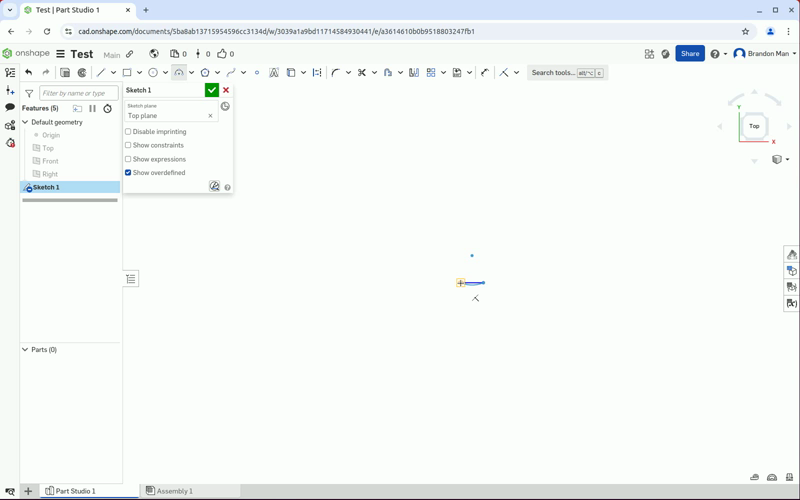
scroll(-6)
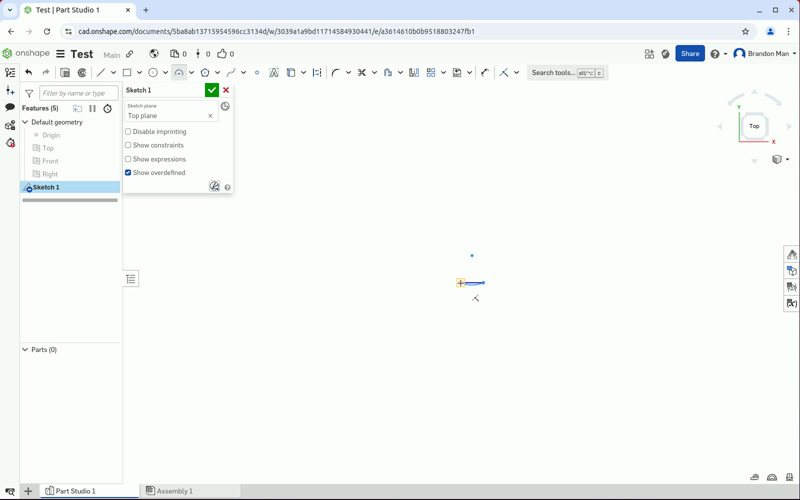
scroll(-6)
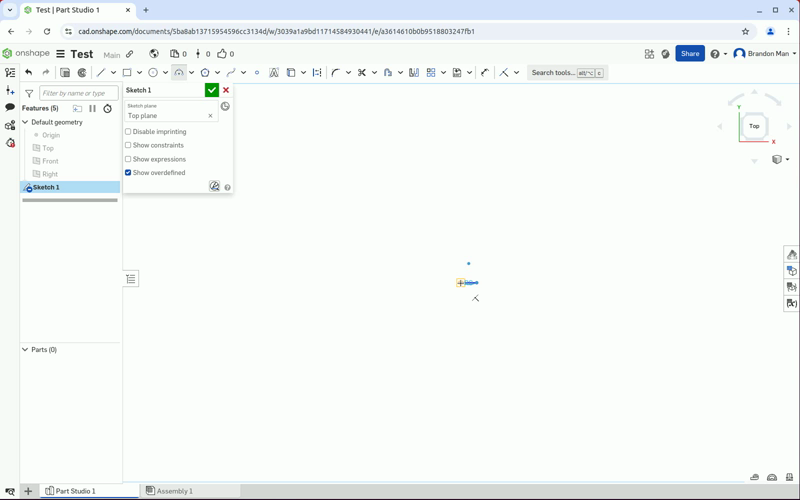
scroll(-6)
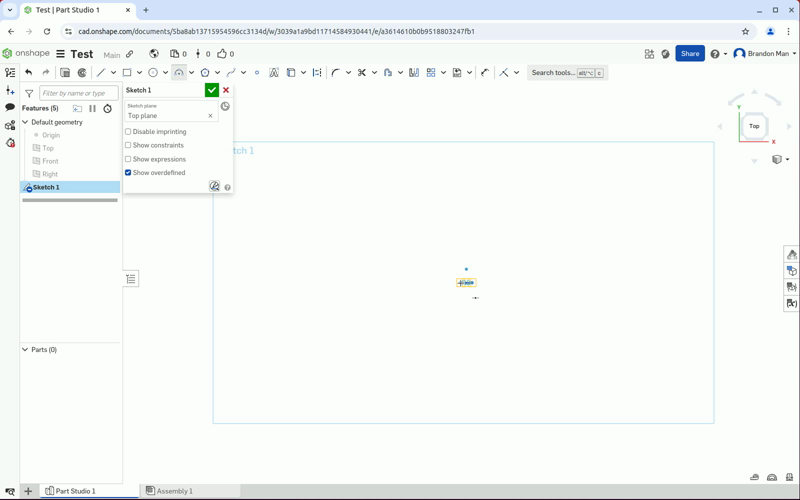
scroll(-6)
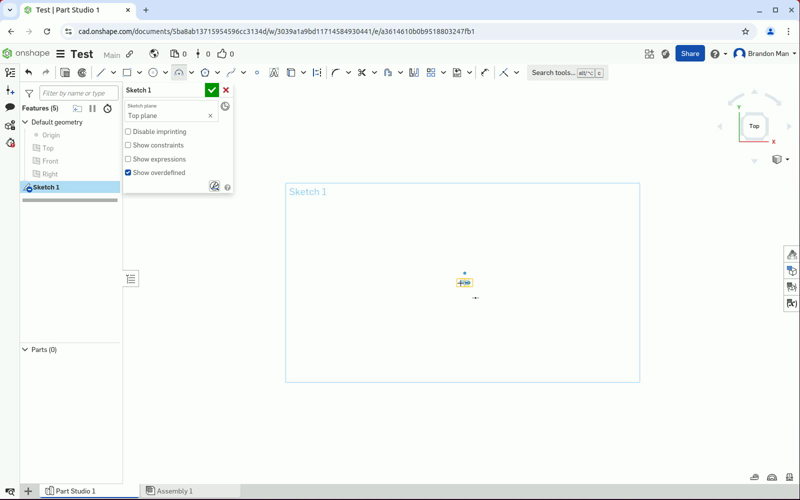
scroll(-6)
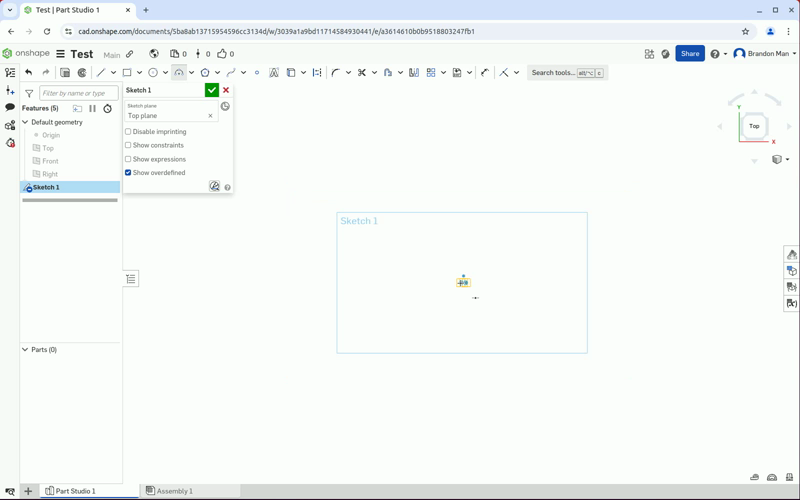
scroll(-6)
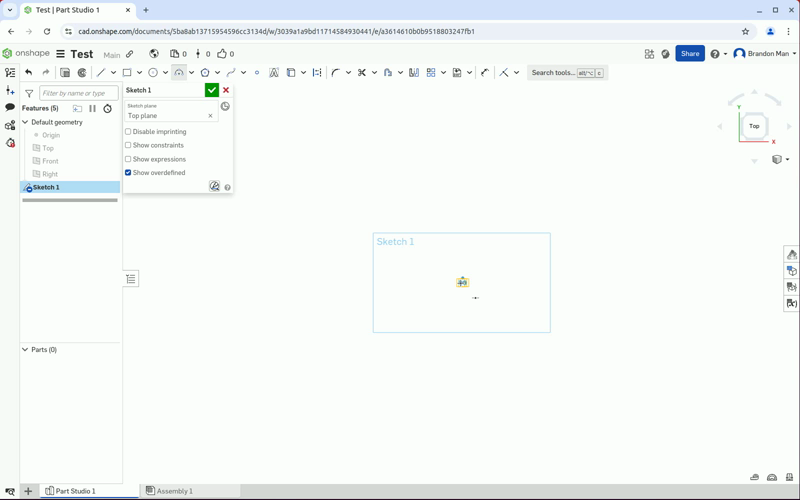
scroll(-6)
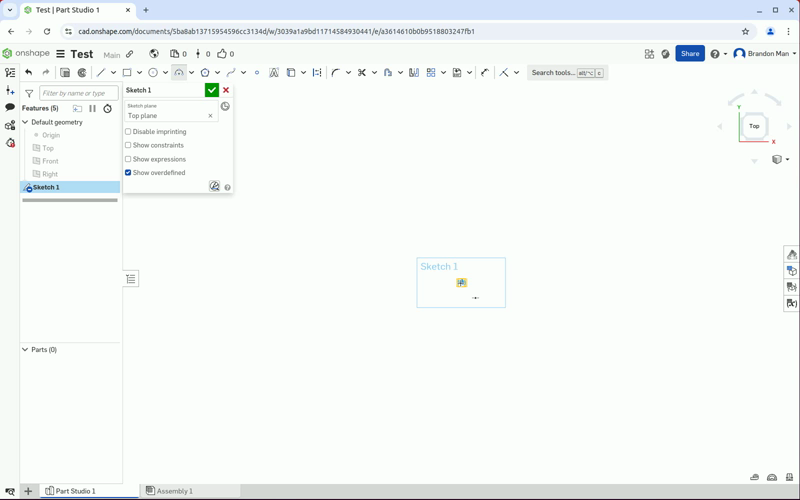
key_down(shift)
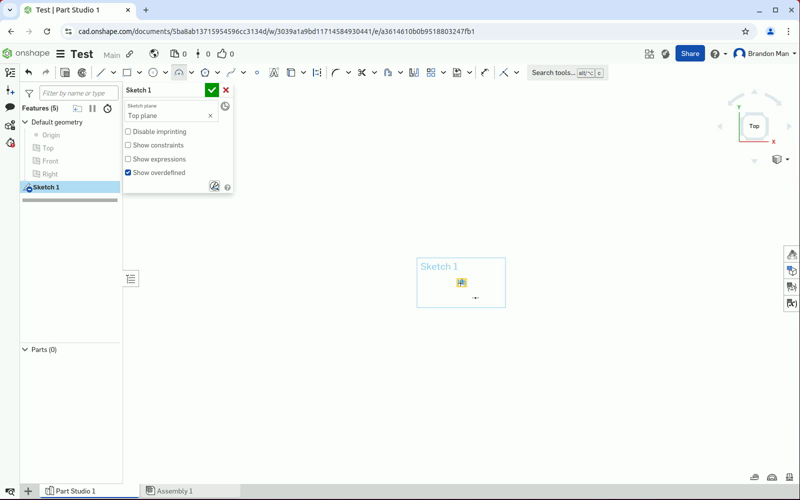
mouse_move(461, 280)
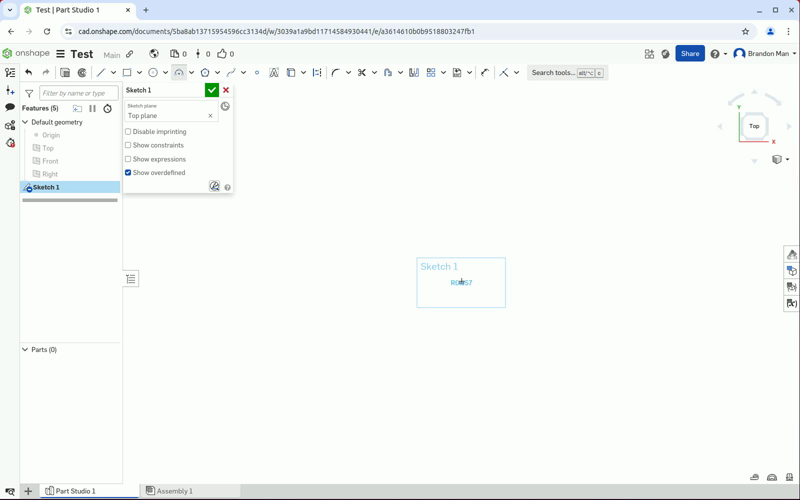
scroll(6)
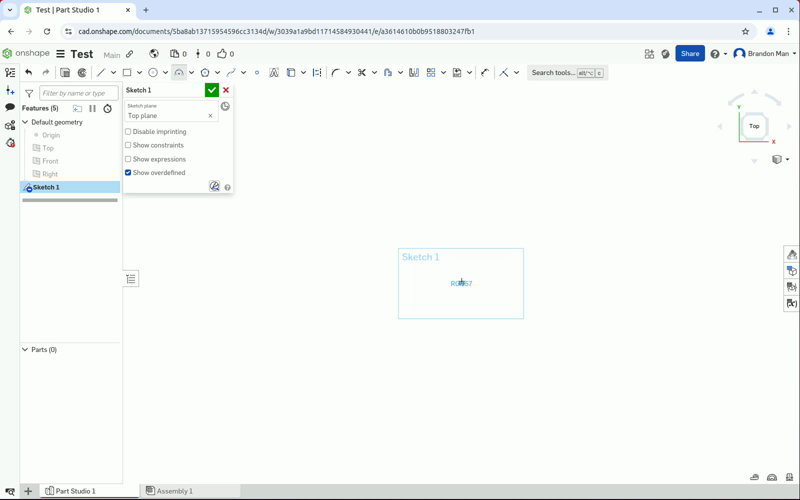
scroll(6)
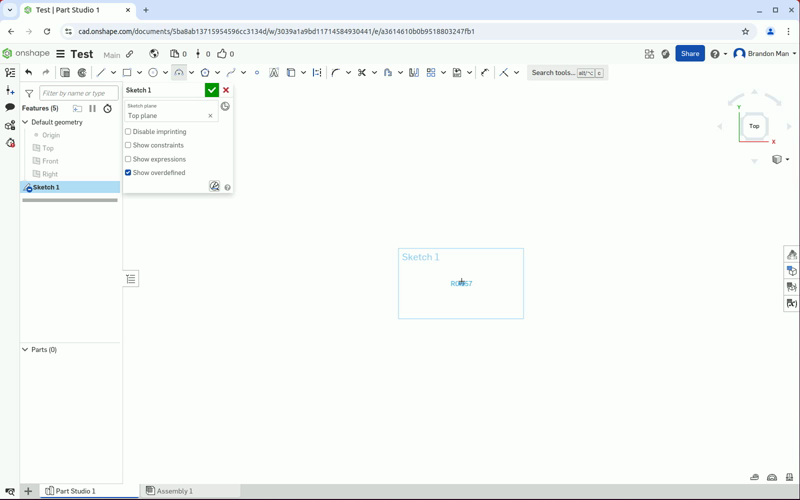
scroll(6)
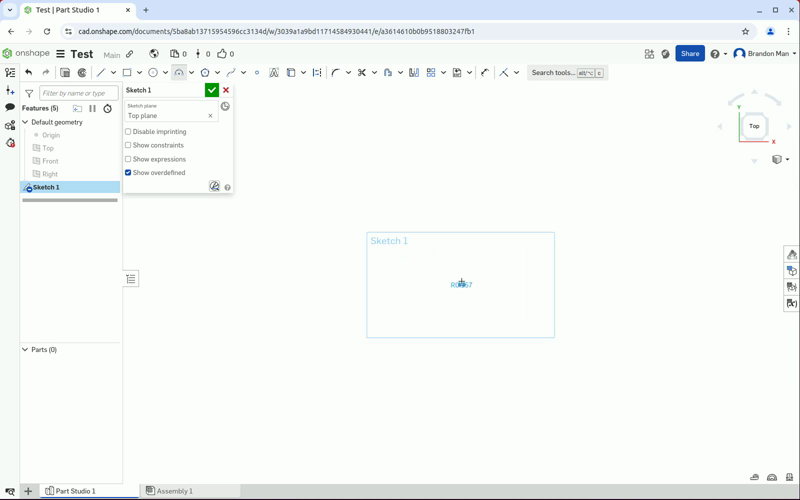
scroll(6)
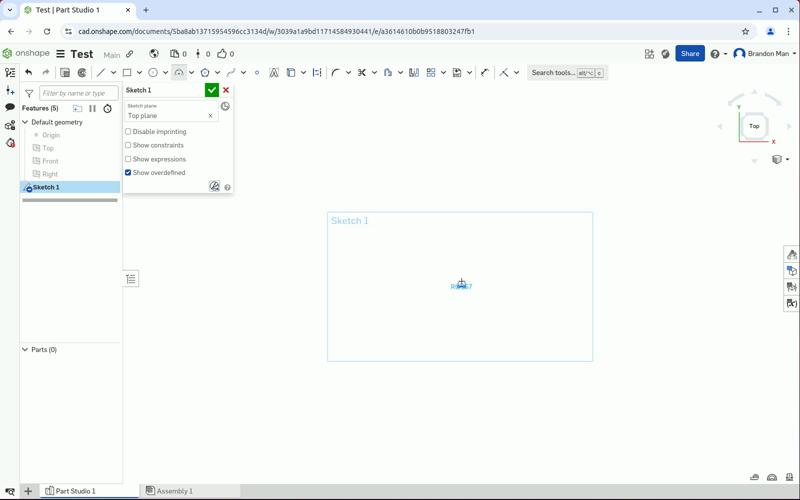
scroll(6)
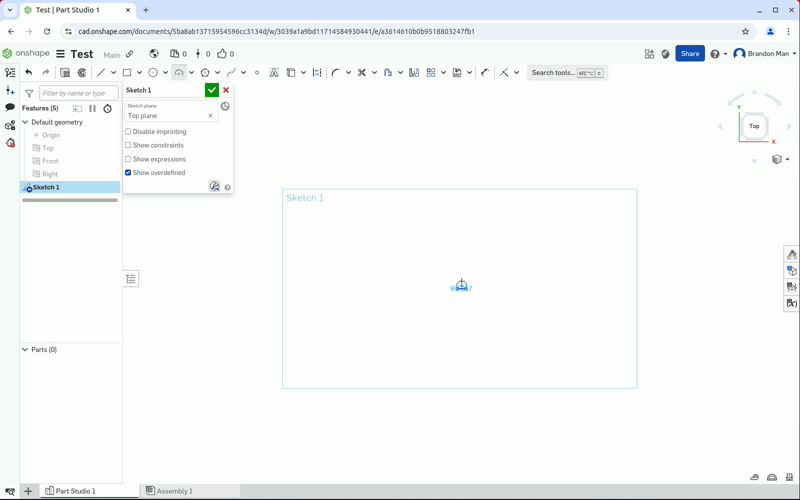
scroll(6)
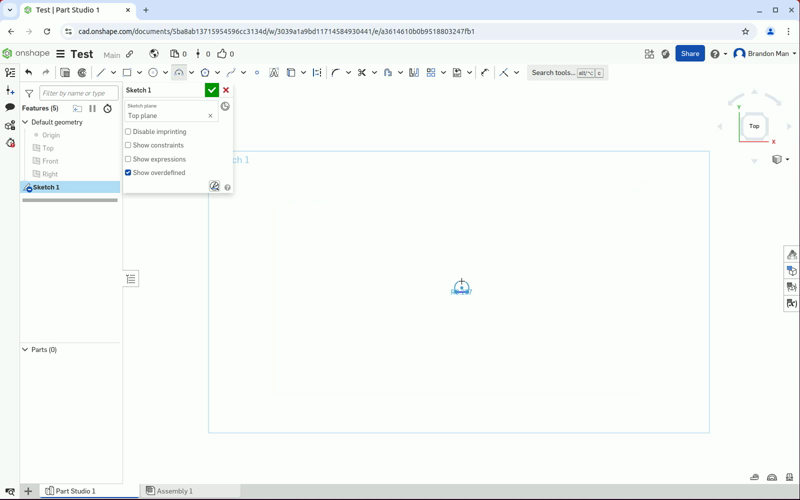
scroll(6)
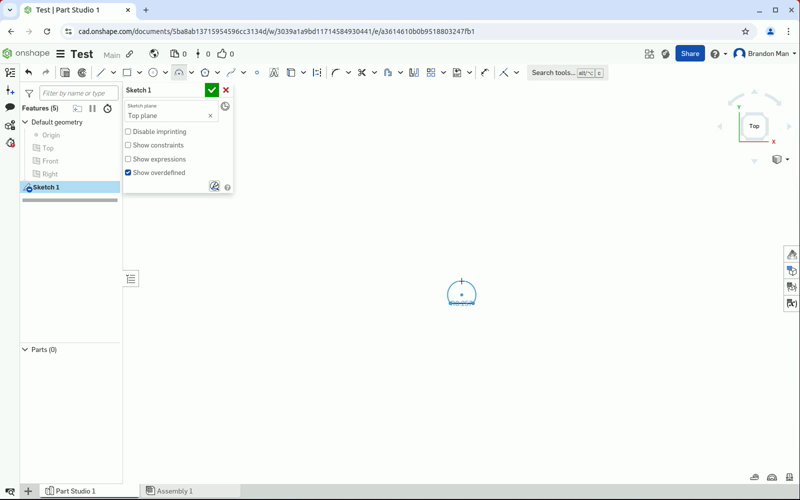
click(461, 280)
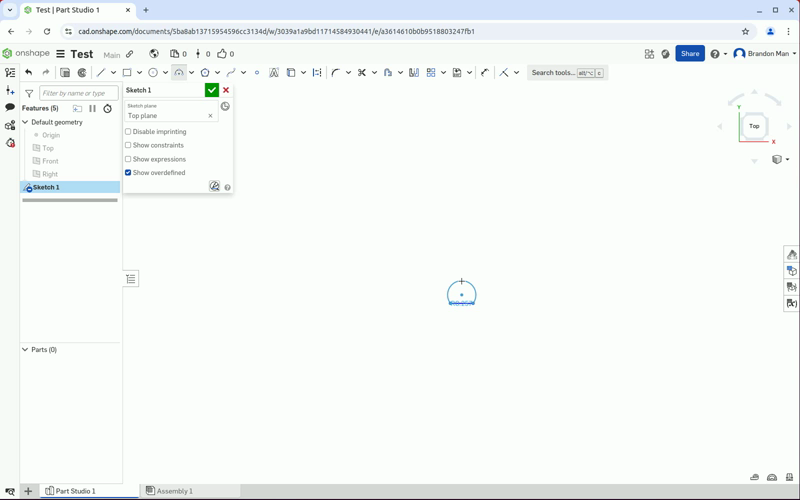
scroll(-6)
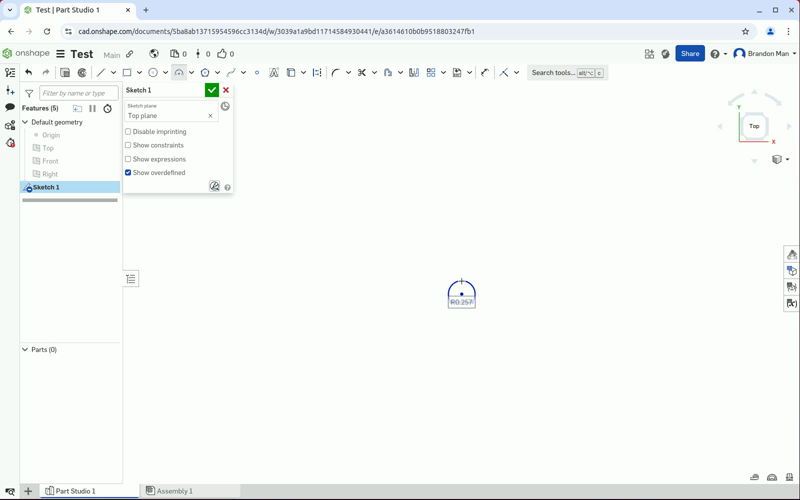
scroll(-6)
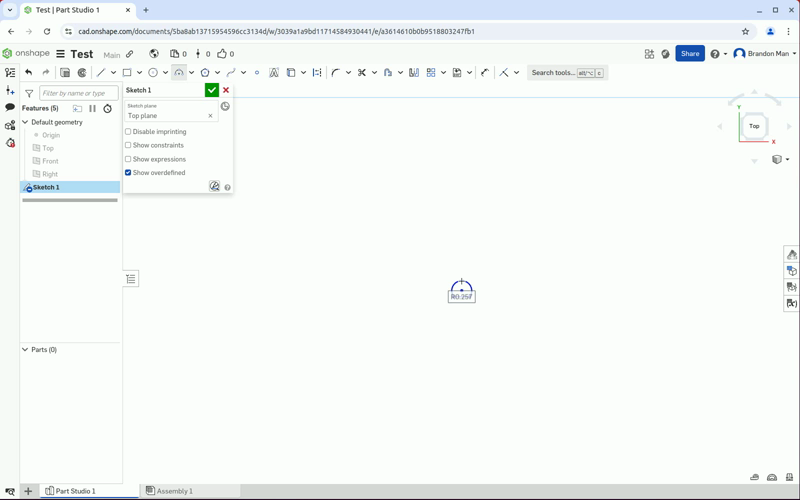
scroll(-6)
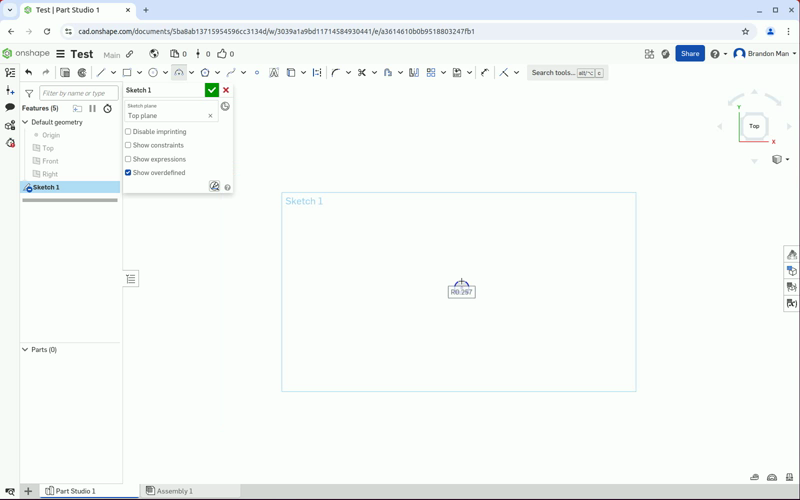
scroll(-6)
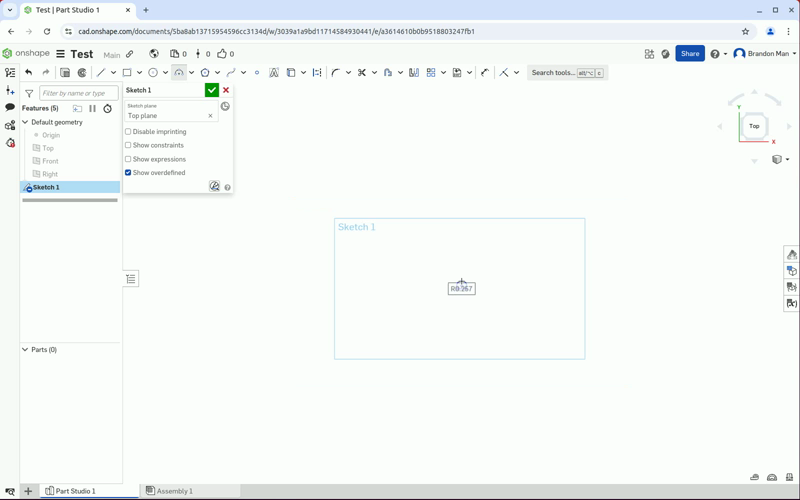
scroll(-6)
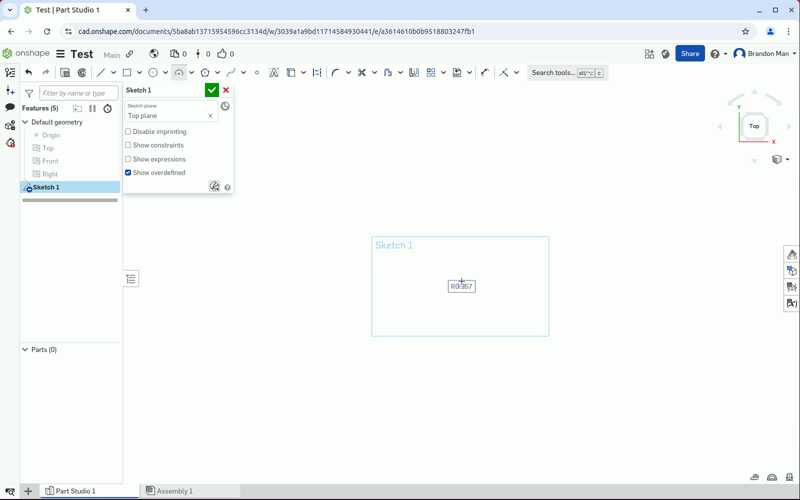
scroll(-6)
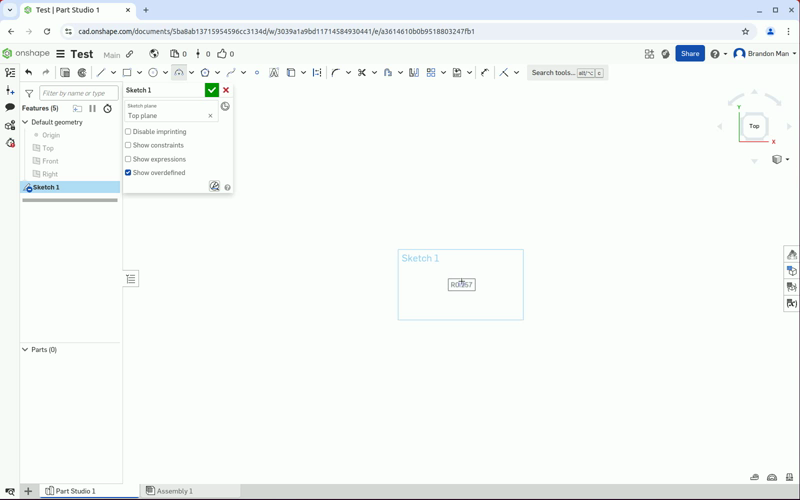
scroll(-6)
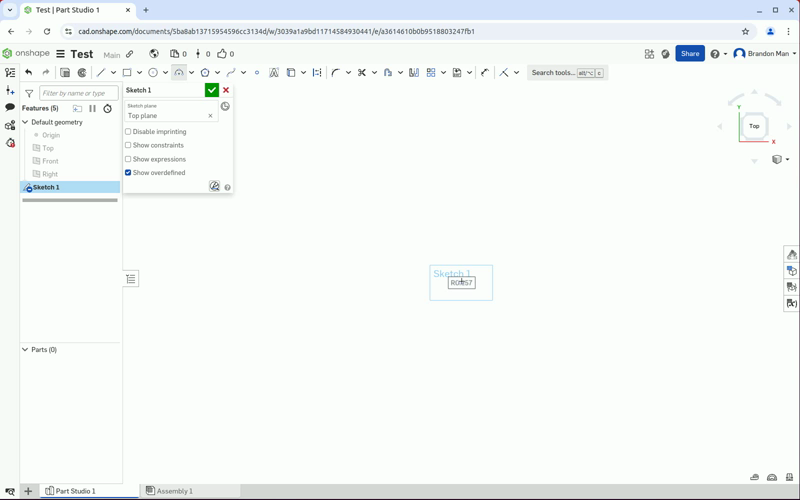
key_up(shift)
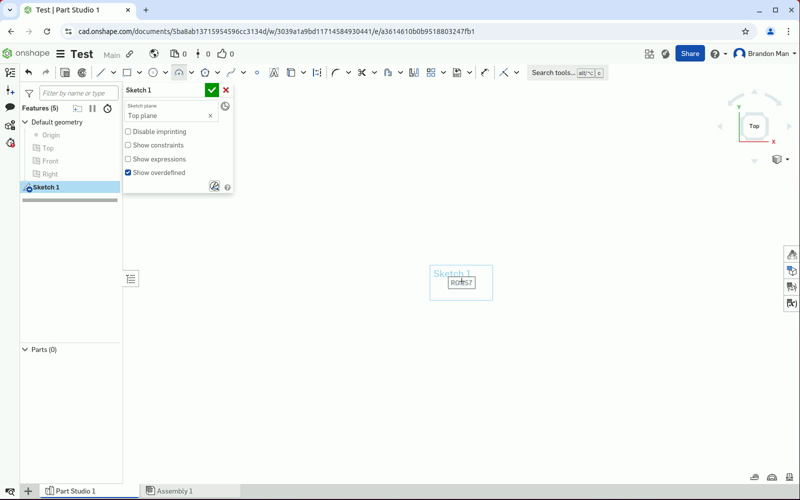
key(esc)
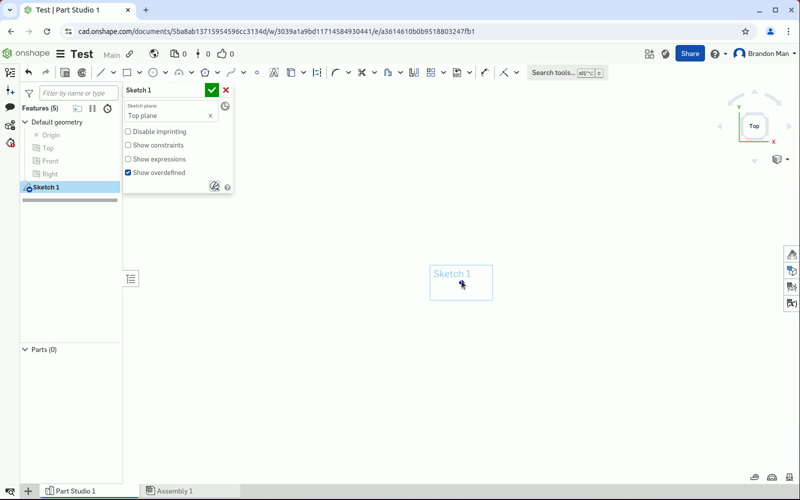
mouse_move(460, 281)
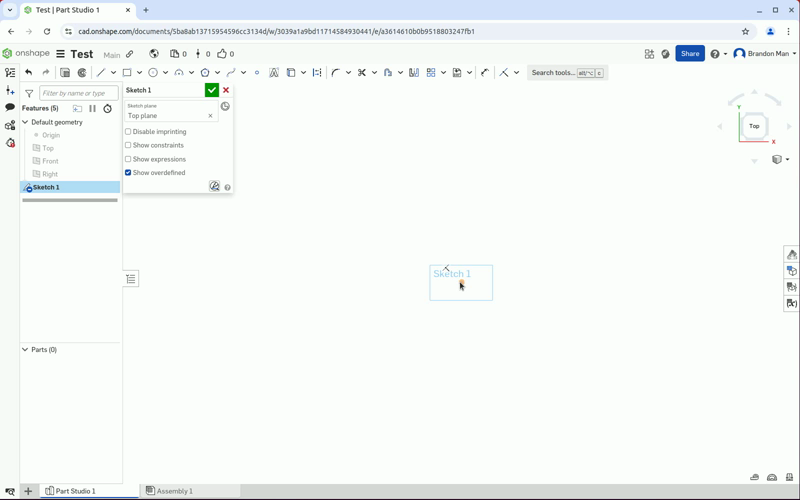
scroll(6)
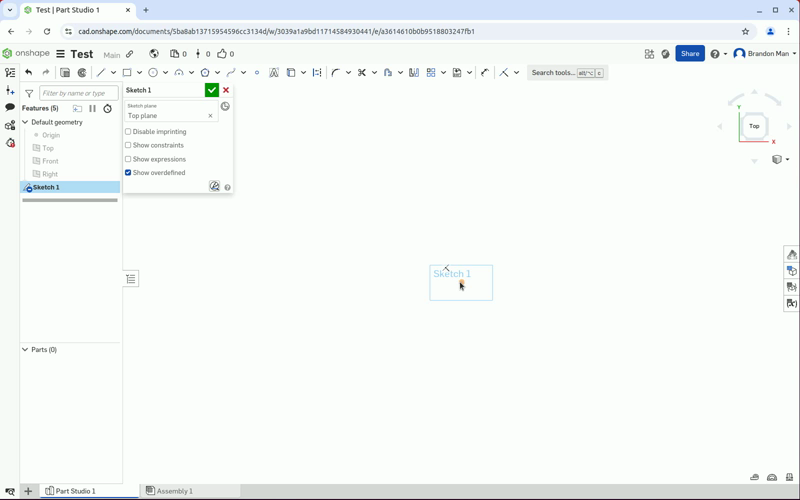
scroll(6)
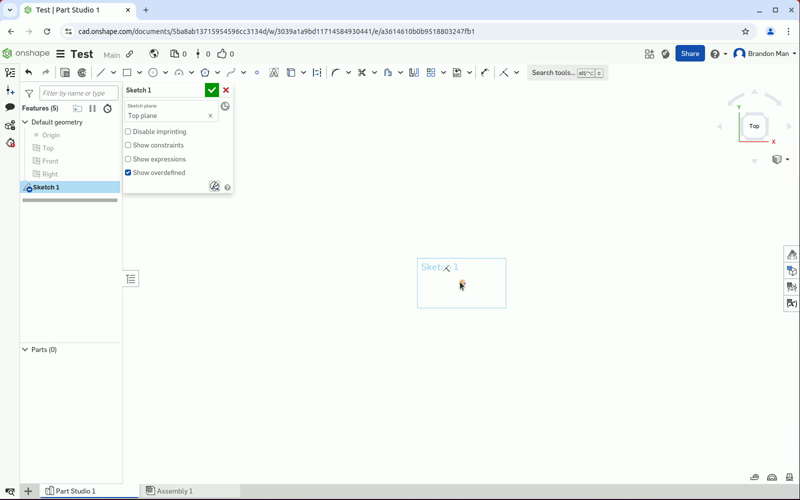
scroll(6)
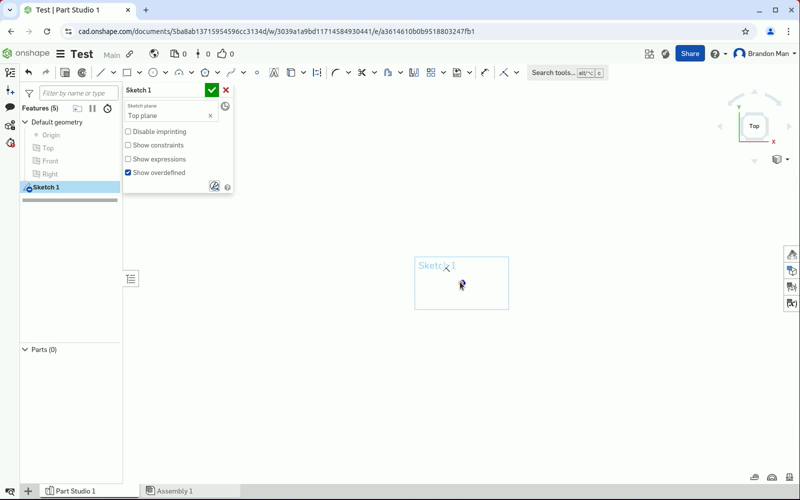
scroll(6)
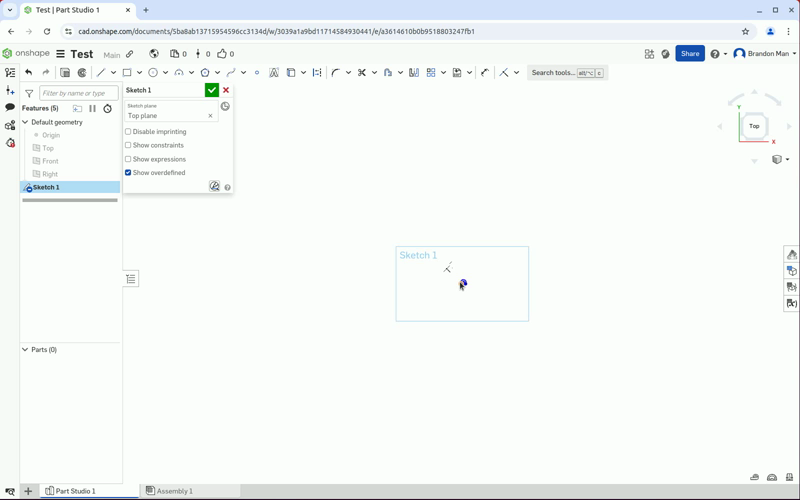
scroll(6)
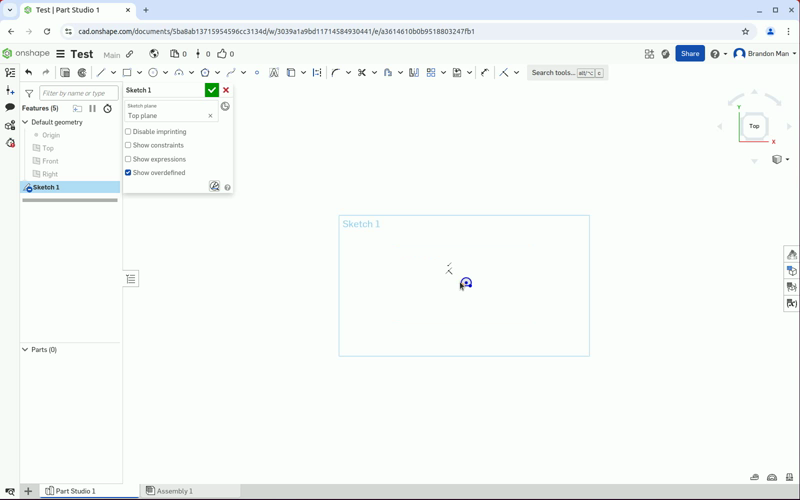
scroll(6)
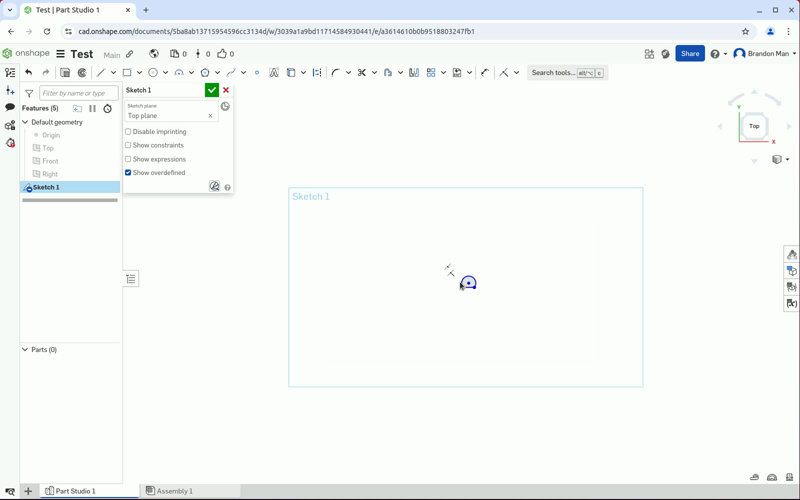
scroll(6)
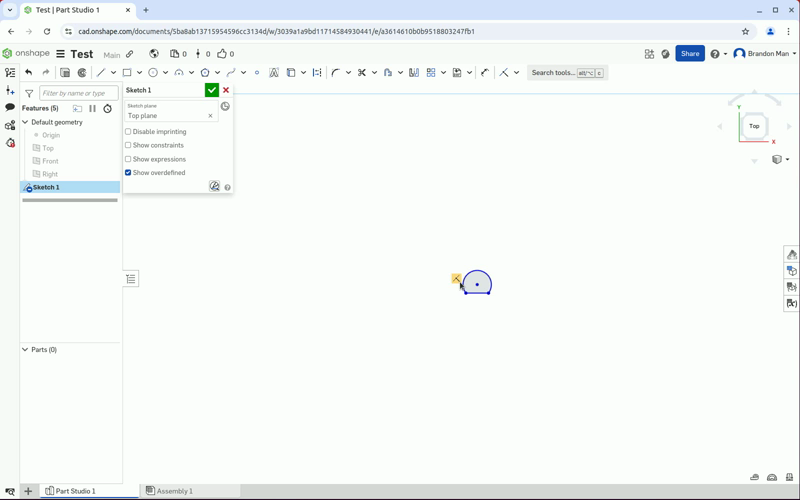
click(460, 281)
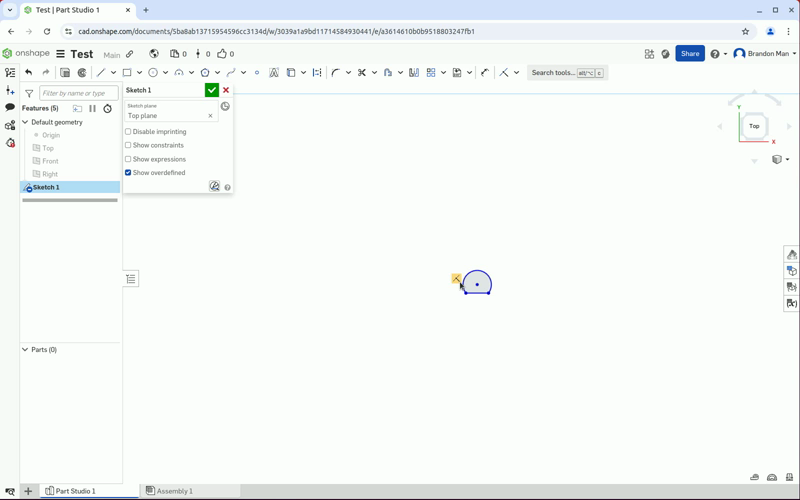
scroll(-6)
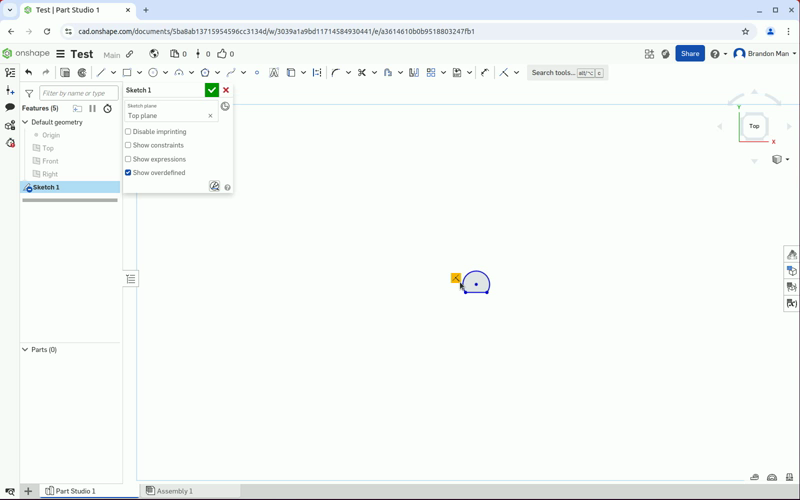
scroll(-6)
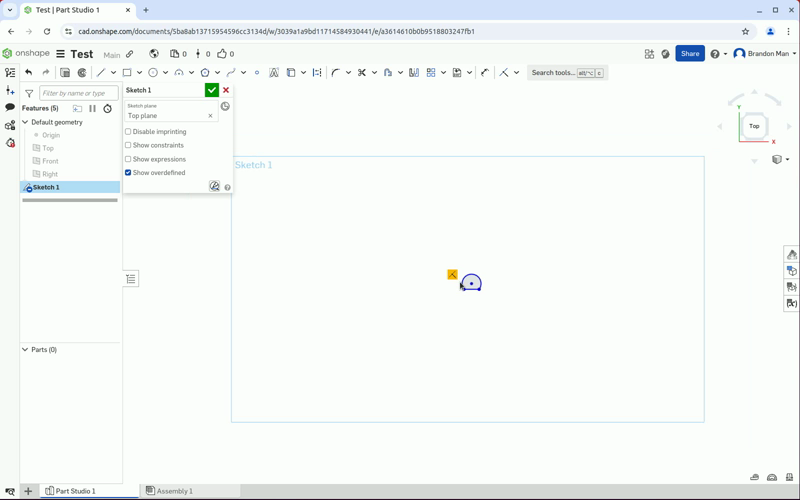
scroll(-6)
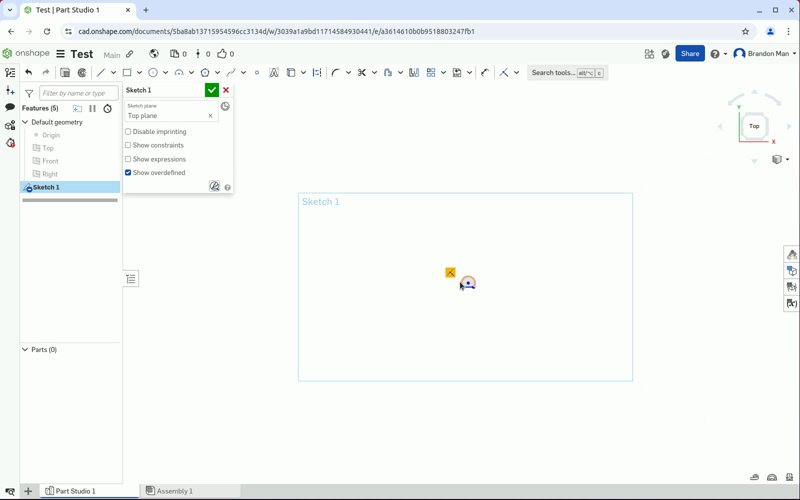
scroll(-6)
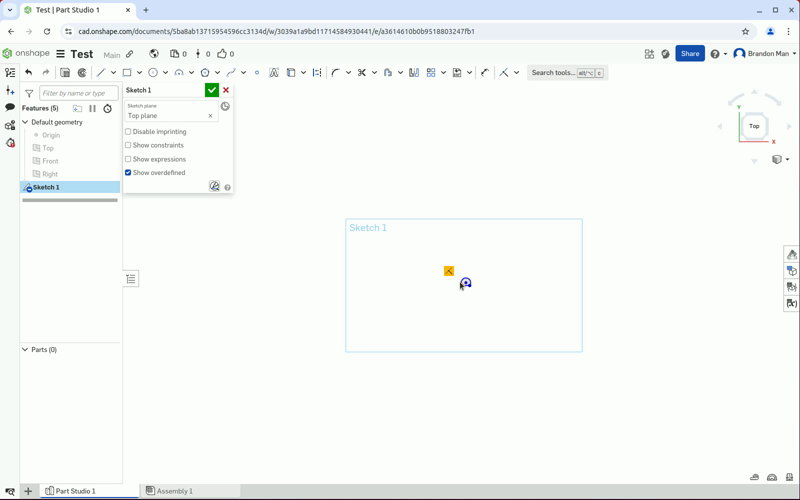
scroll(-6)
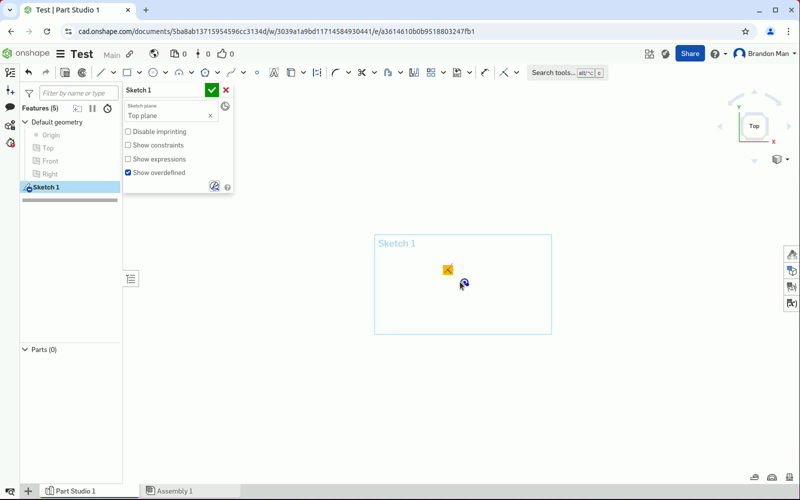
scroll(-6)
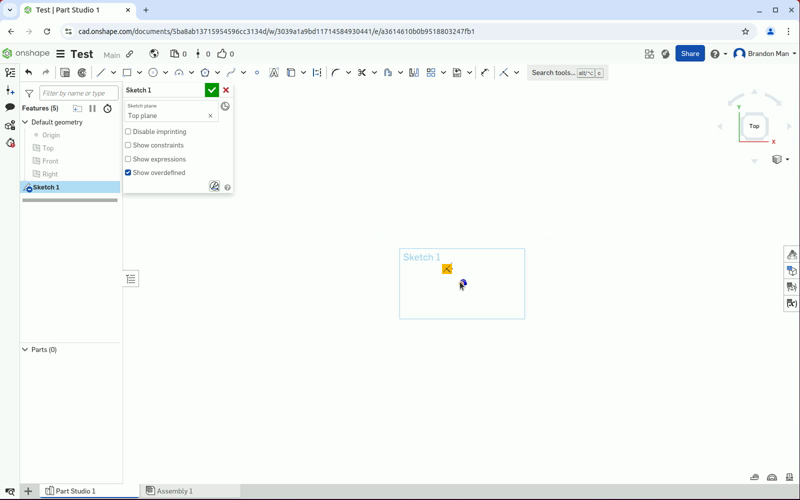
scroll(-6)
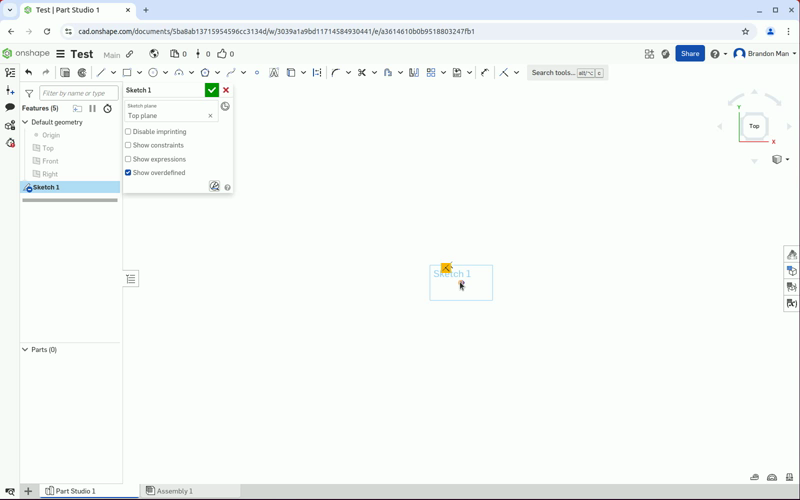
mouse_move(73, 352)
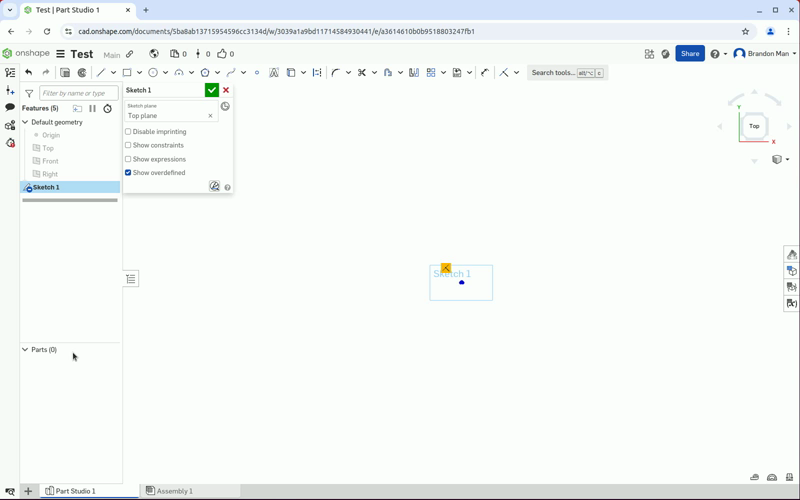
key(shift+y)
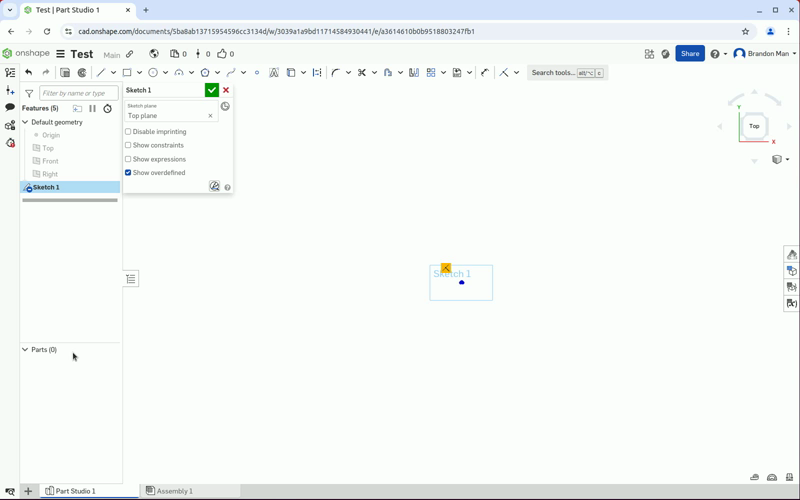
key(shift+e)
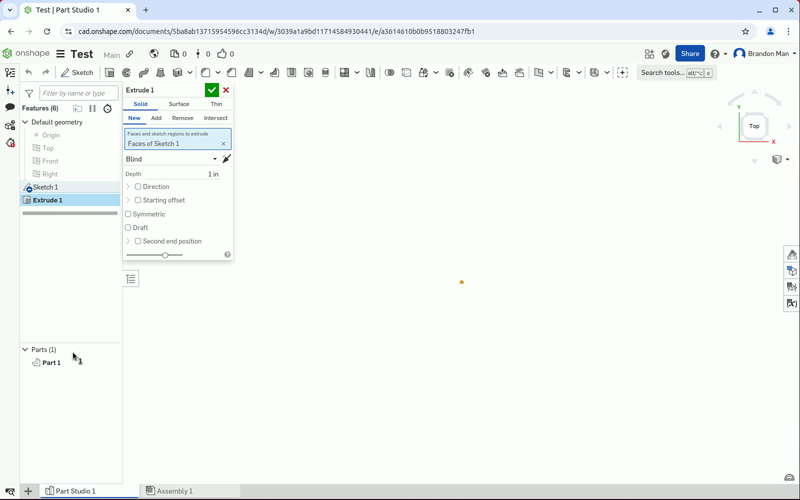
mouse_move(143, 106)
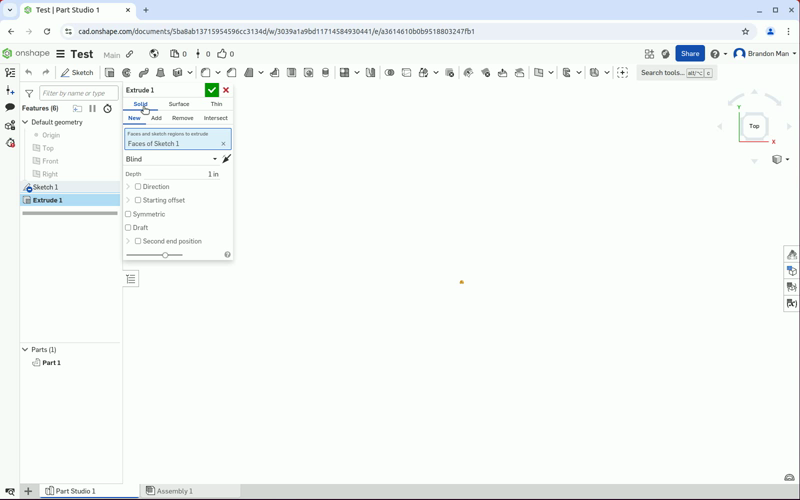
click(143, 106)
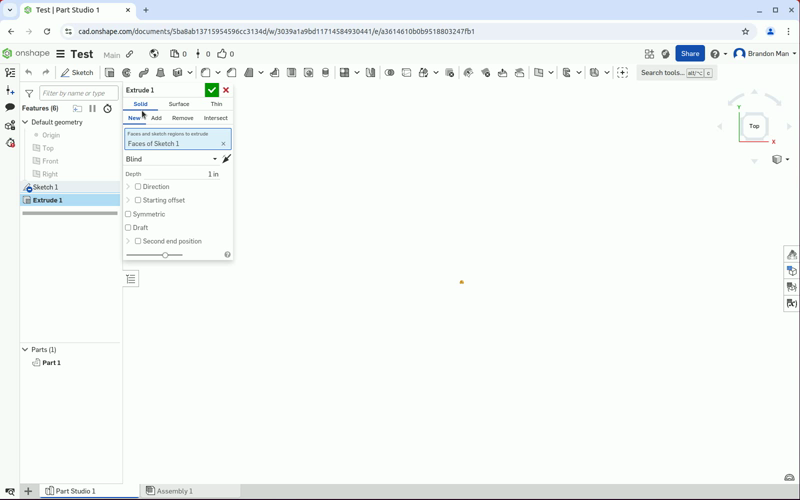
mouse_move(137, 120)
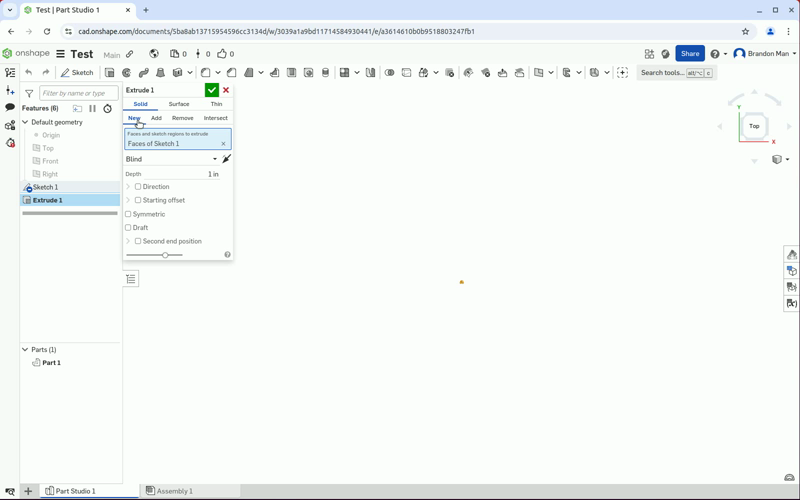
click(137, 120)
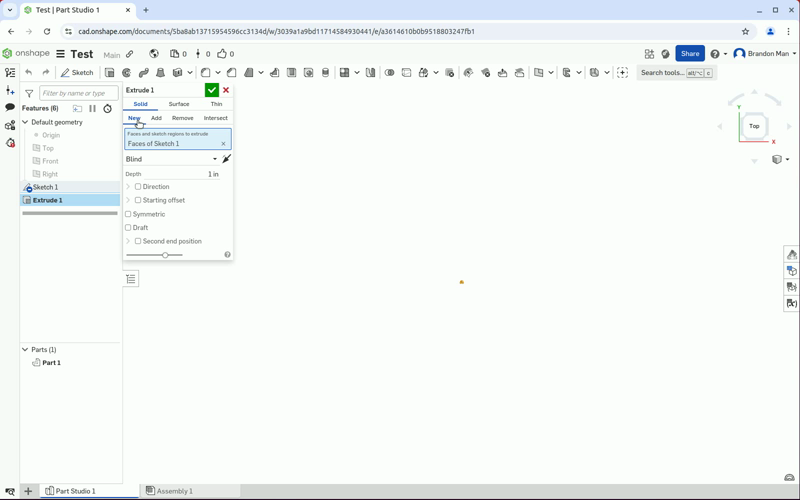
key(tab, 4)
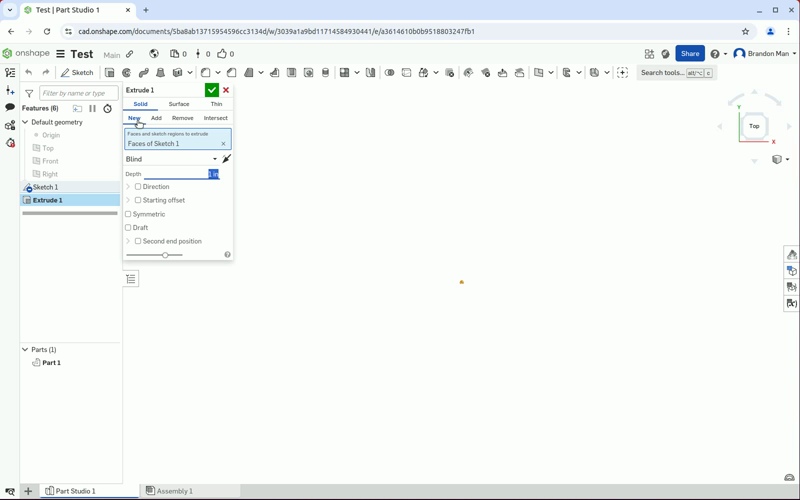
text(5.536)
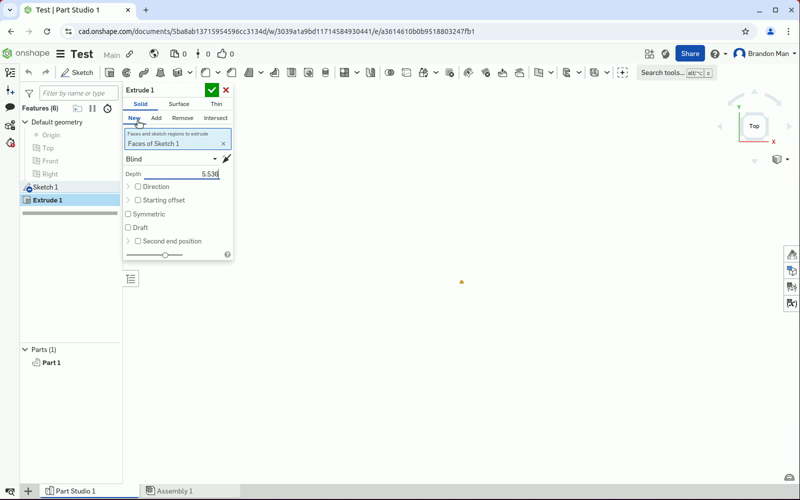
key(enter)
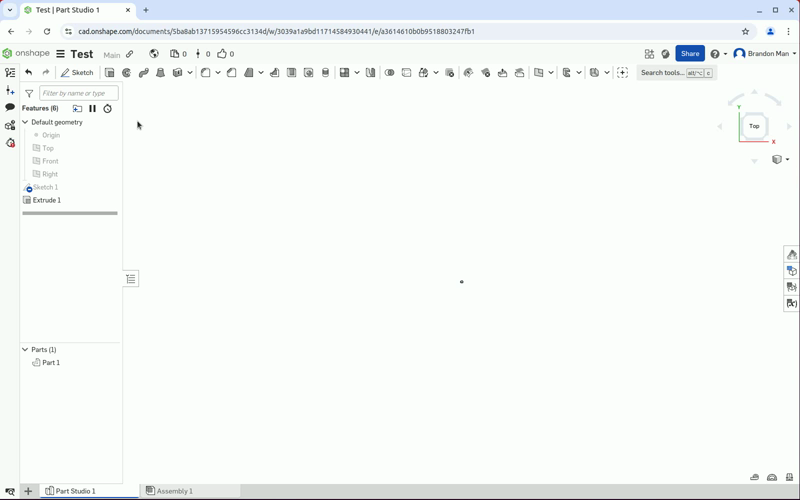
key(shift+h)
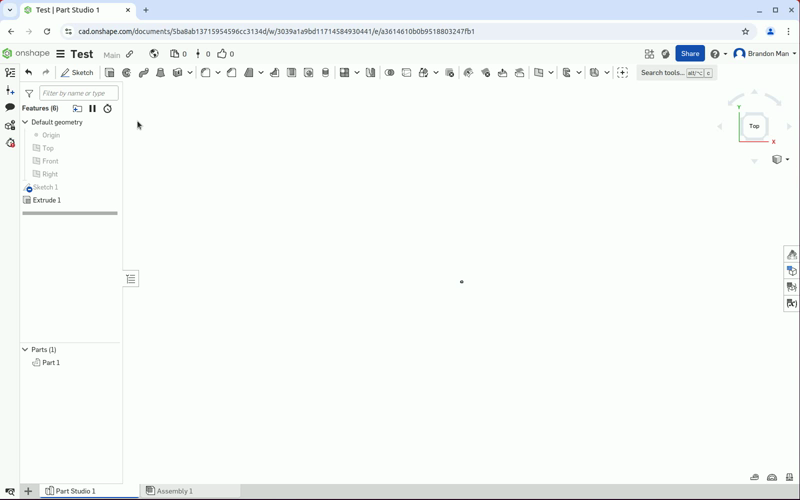
key(shift+h)
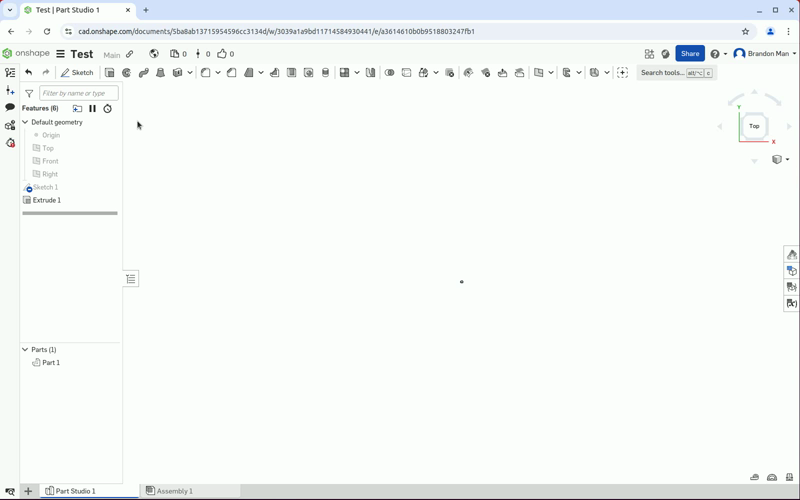
mouse_move(73, 189)
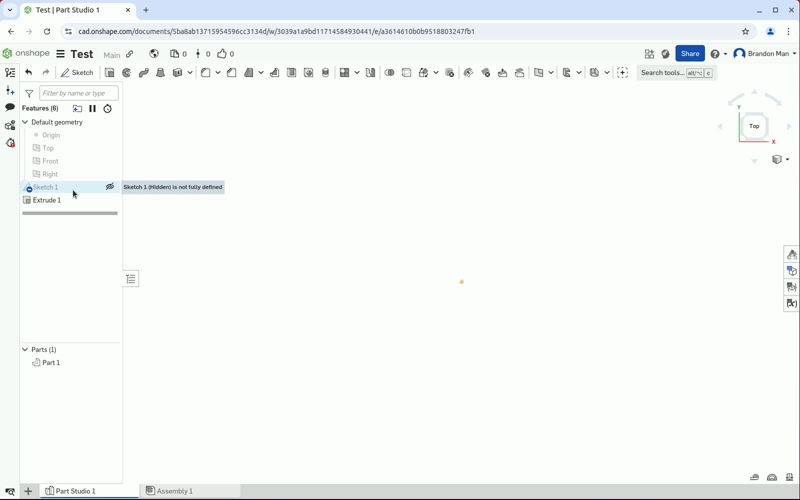
click(73, 189)
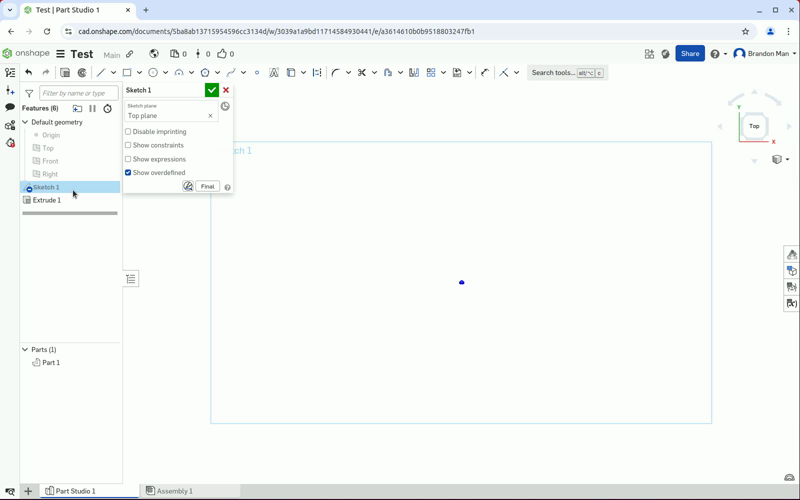
mouse_move(229, 92)
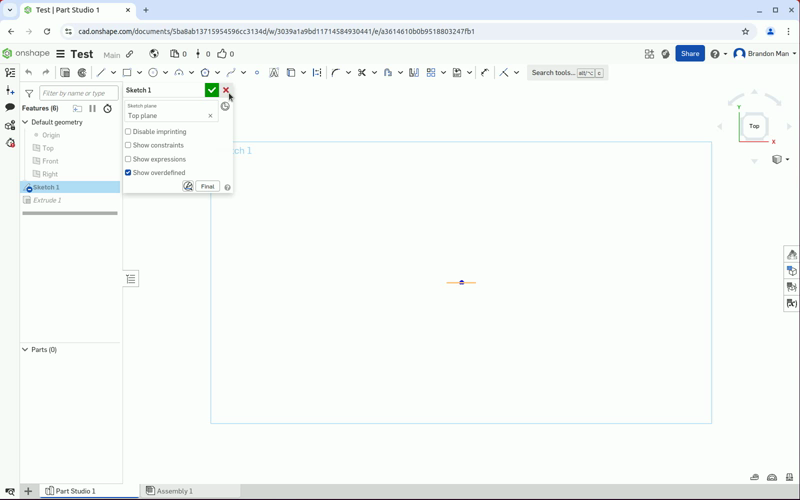
click(229, 92)
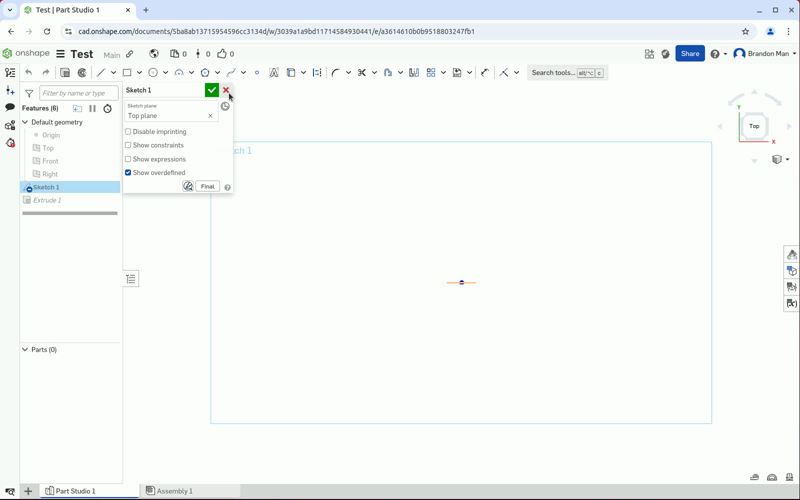
key(shift+s)
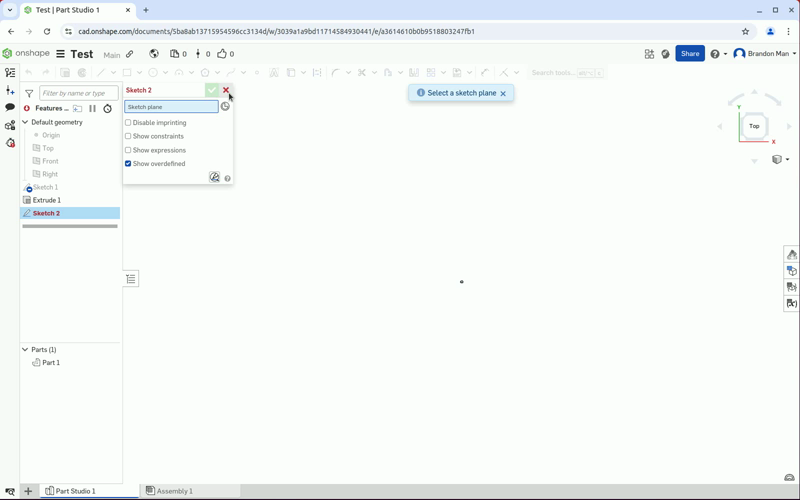
mouse_move(73, 150)
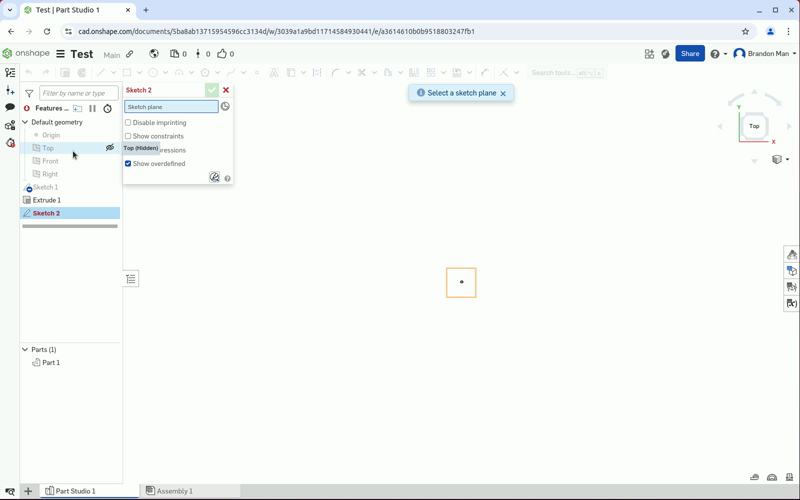
click(73, 150)
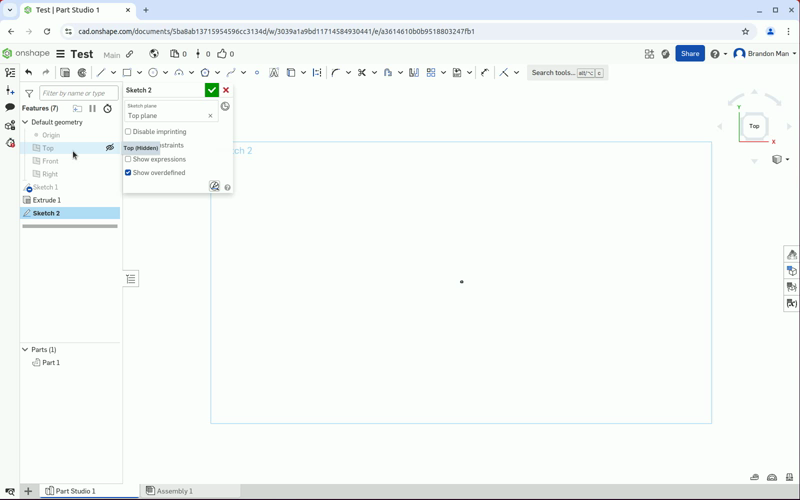
mouse_move(73, 352)
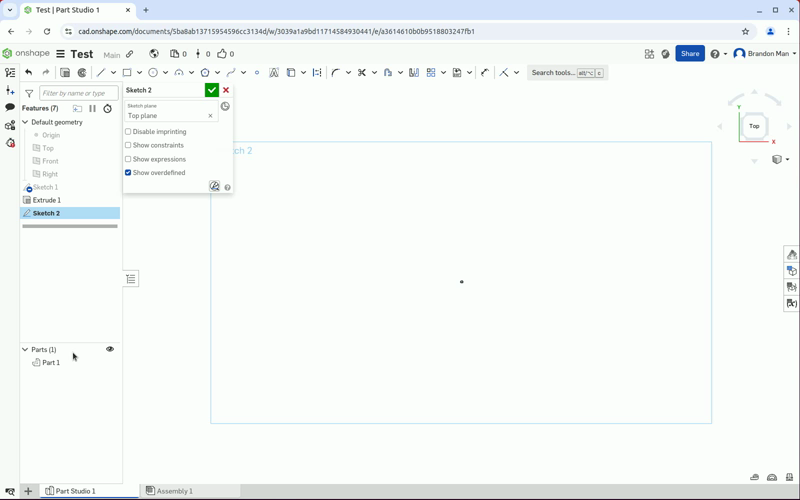
key(y)
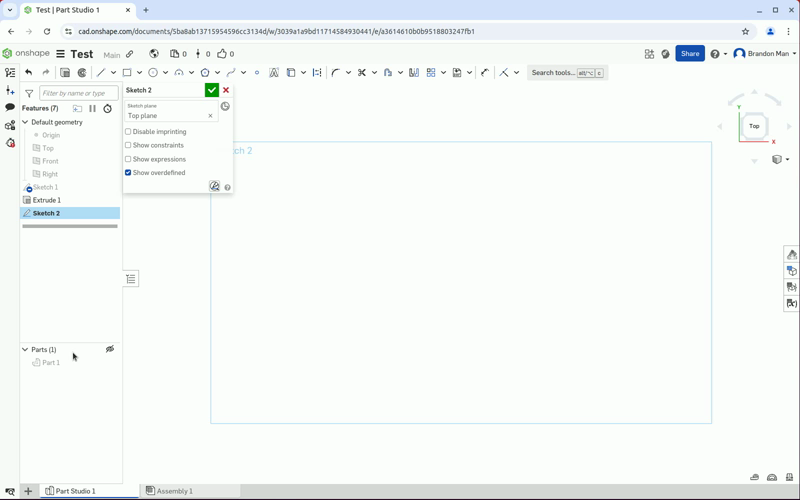
key(c)
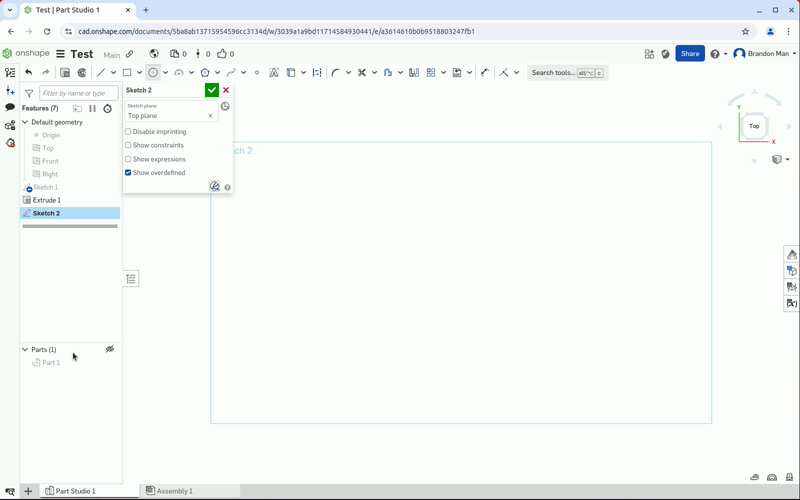
key_down(shift)
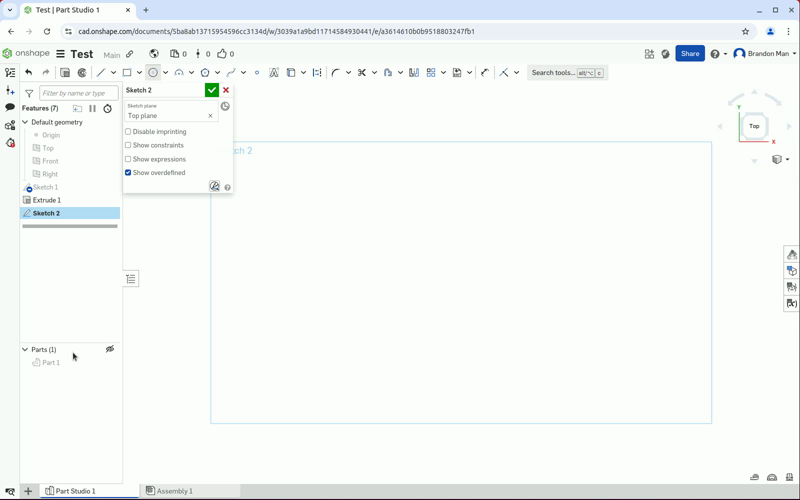
mouse_move(451, 286)
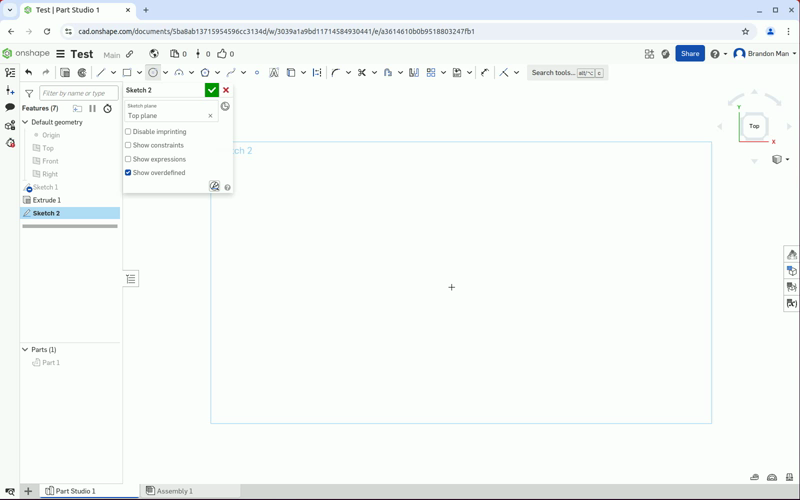
click(451, 286)
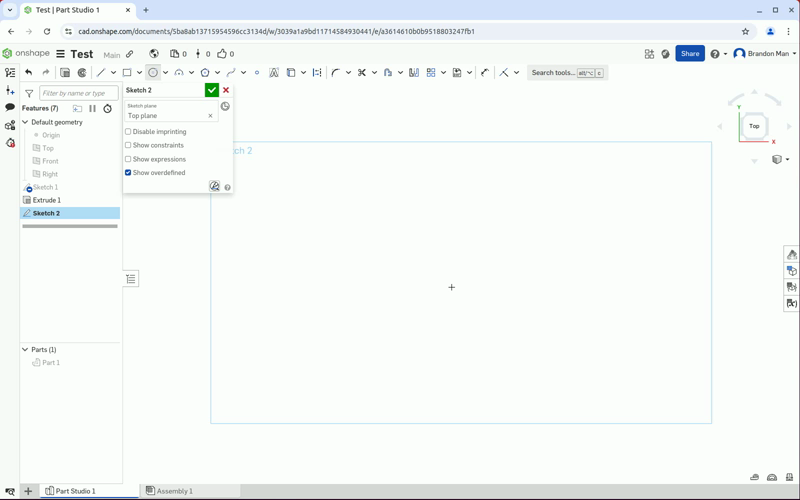
key_up(shift)
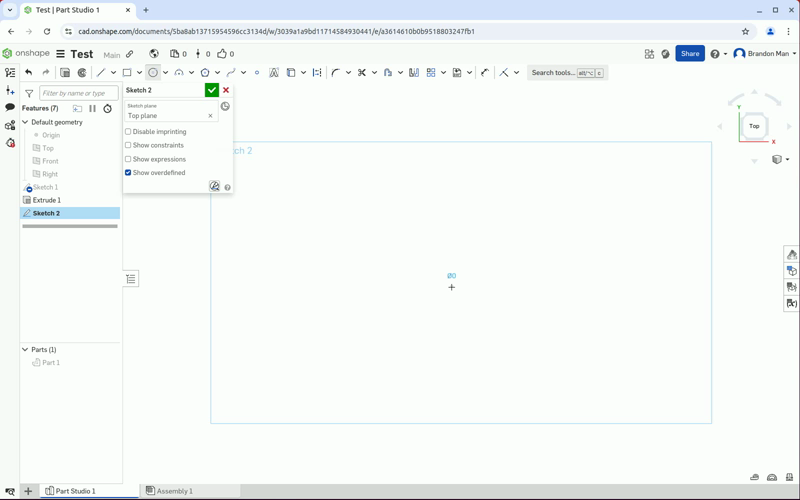
mouse_move(452, 286)
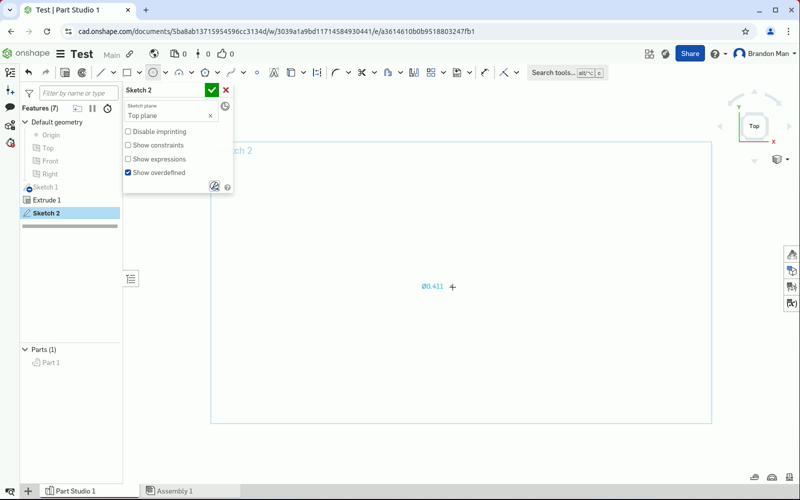
scroll(6)
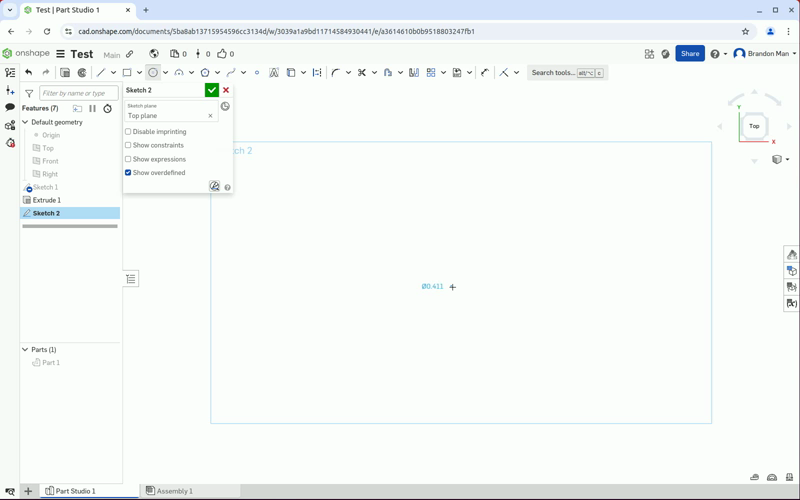
scroll(6)
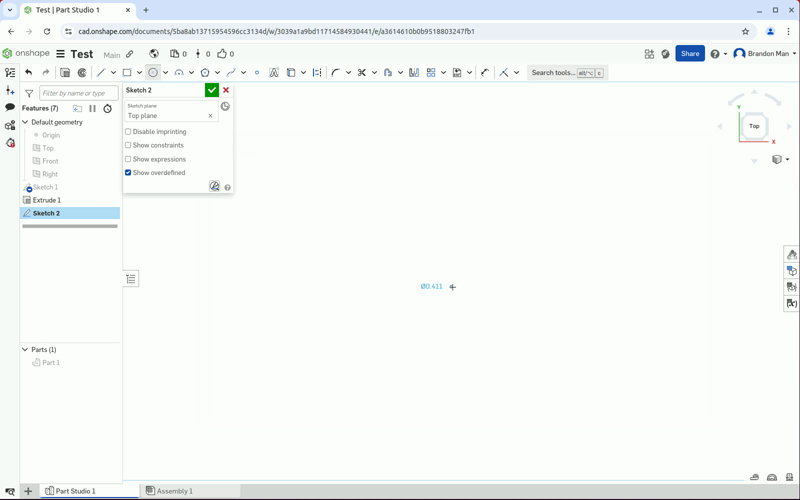
scroll(6)
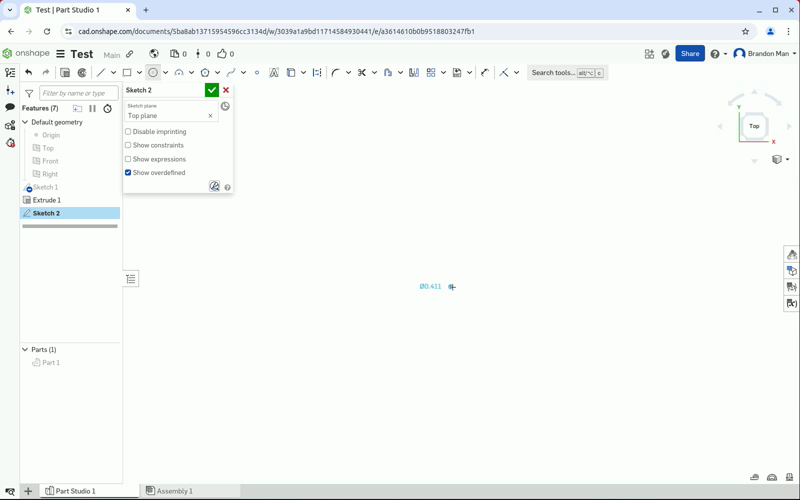
scroll(6)
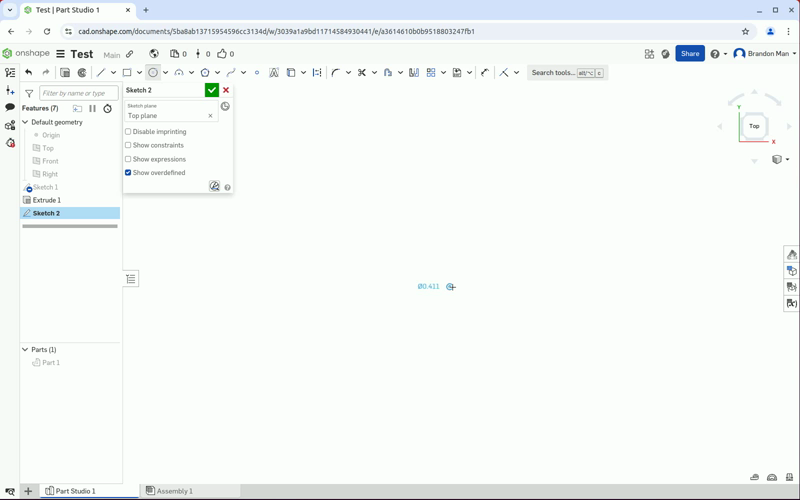
scroll(6)
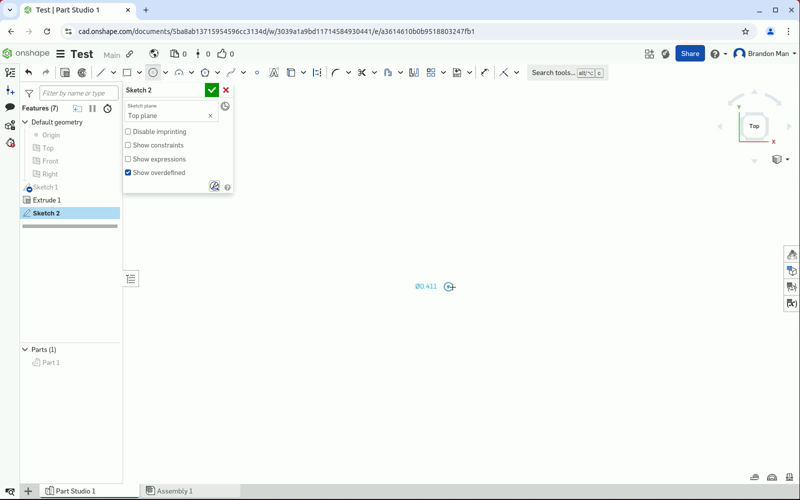
scroll(6)
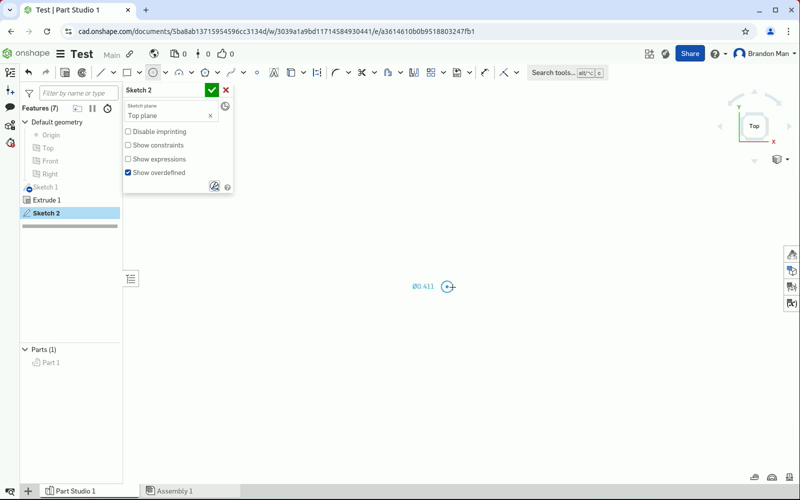
scroll(6)
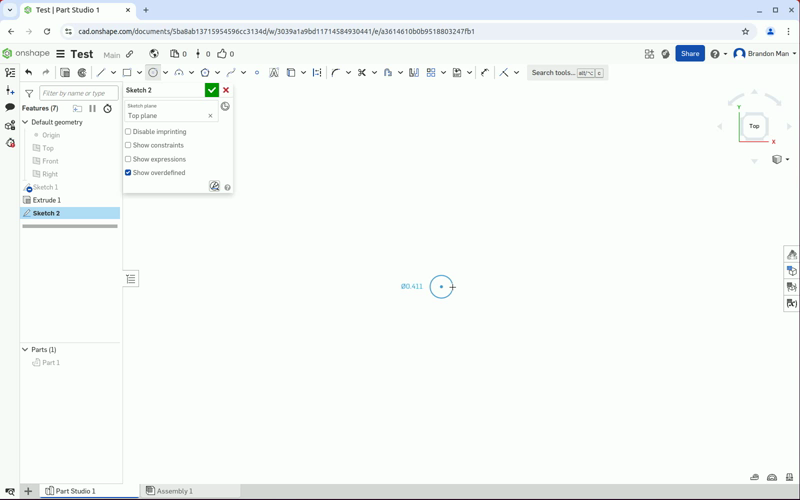
click(452, 286)
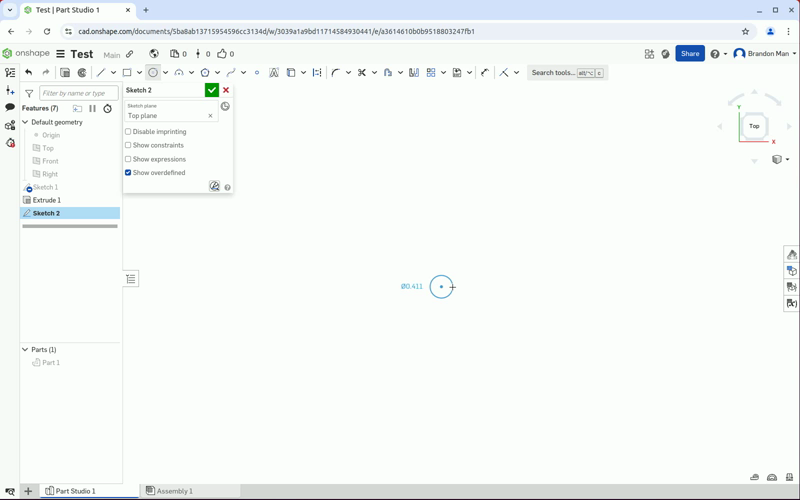
scroll(-6)
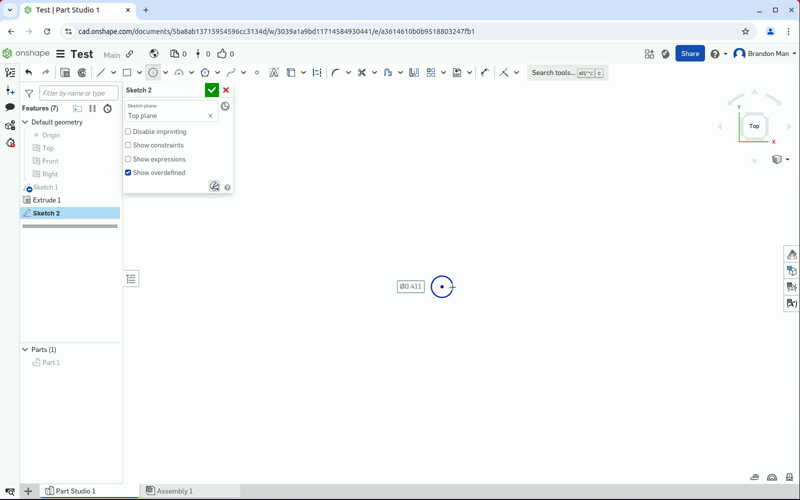
scroll(-6)
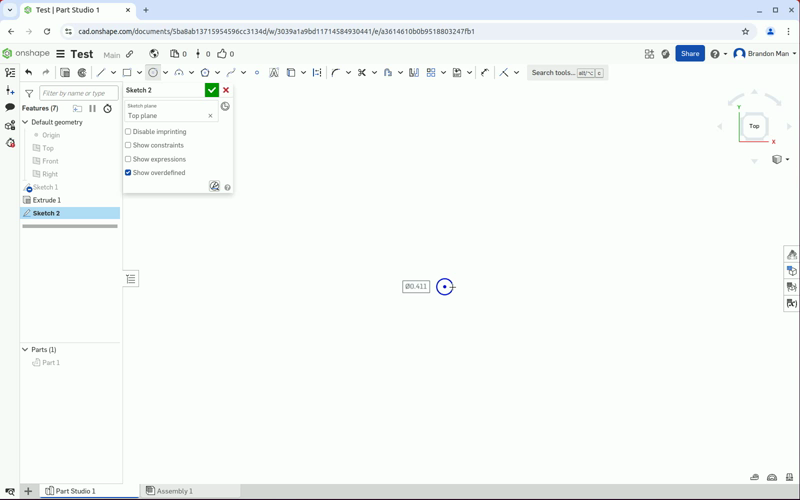
scroll(-6)
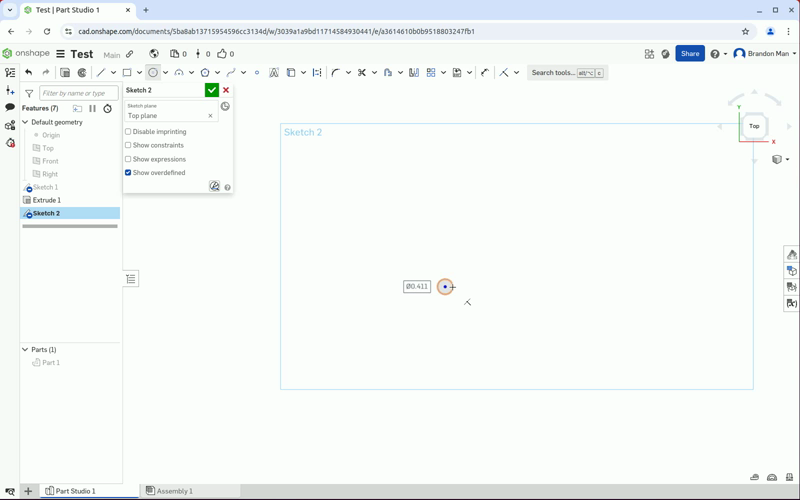
scroll(-6)
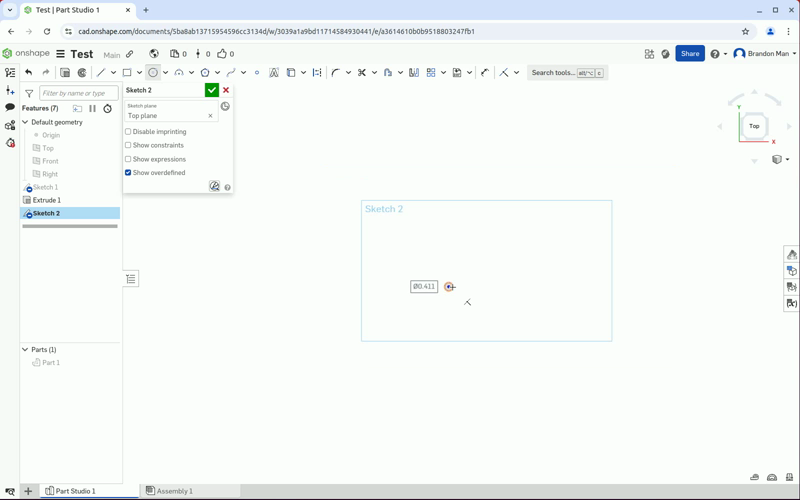
scroll(-6)
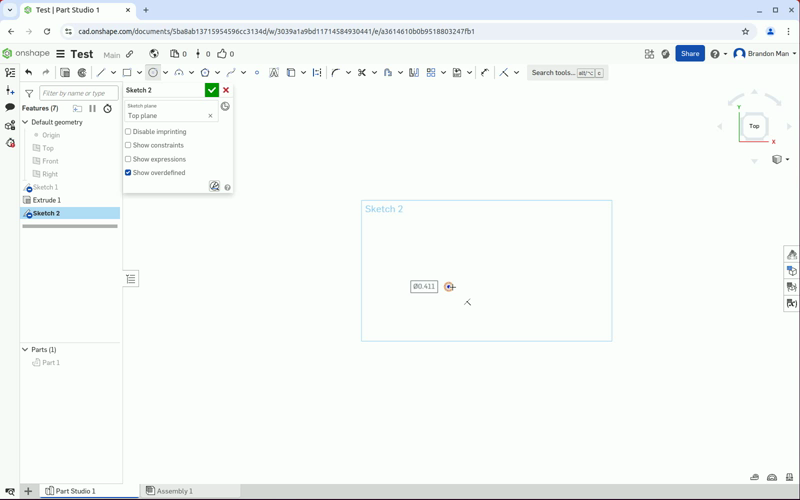
scroll(-6)
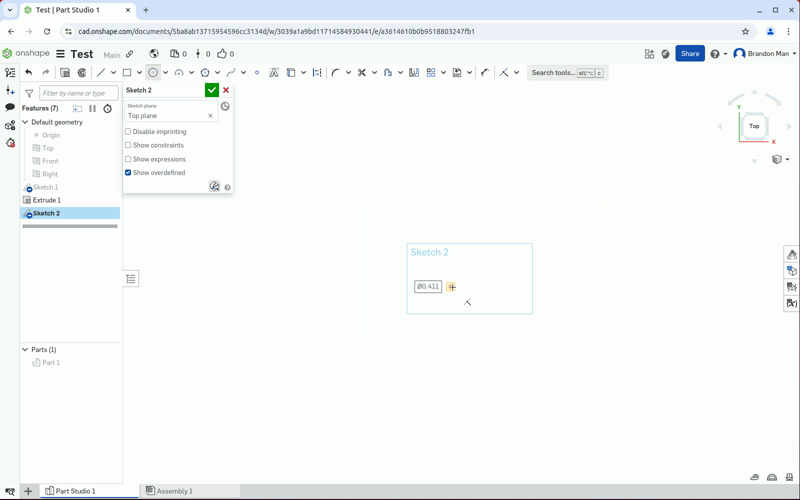
scroll(-6)
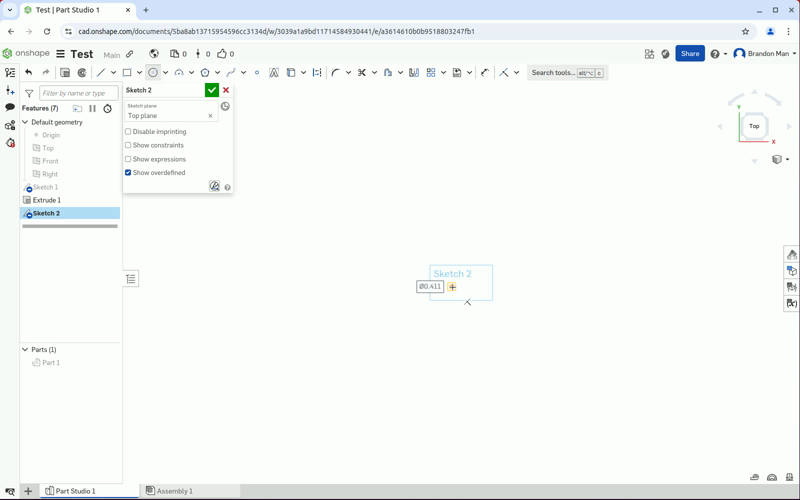
key(esc)
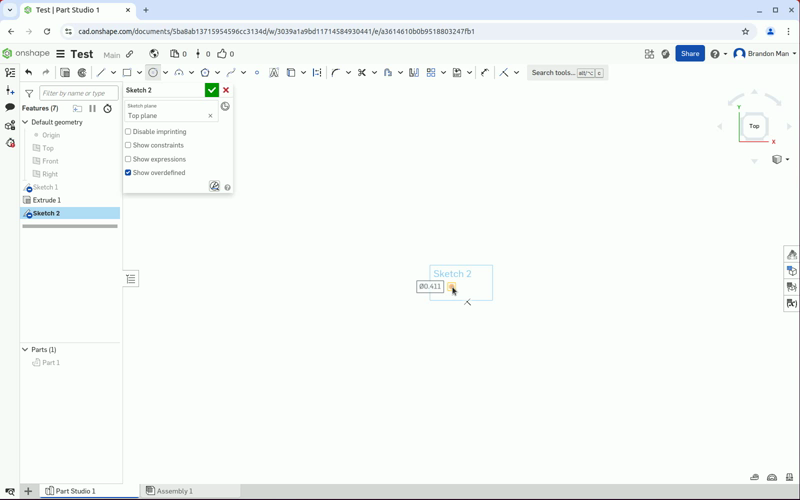
mouse_move(451, 287)
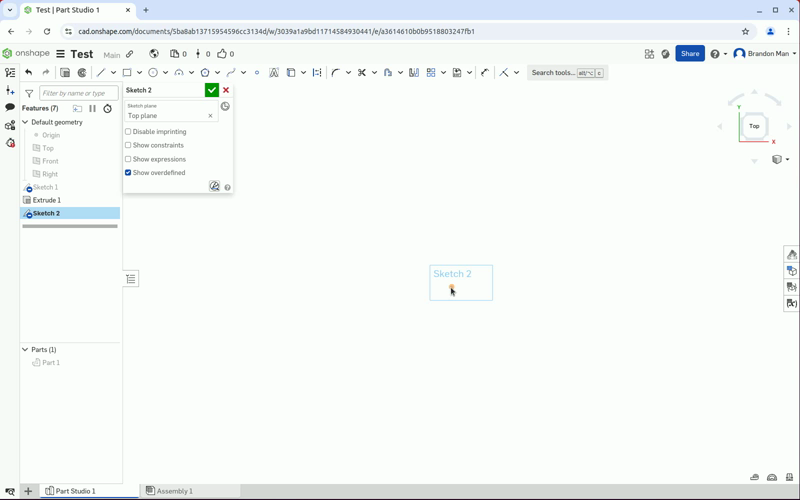
scroll(6)
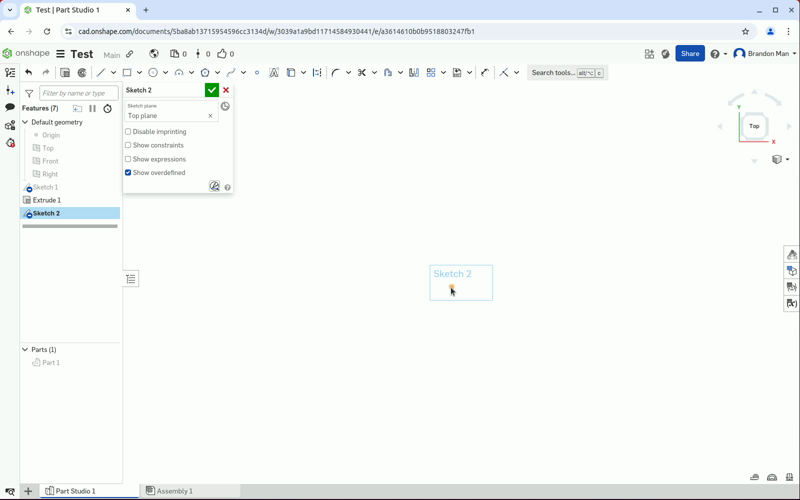
scroll(6)
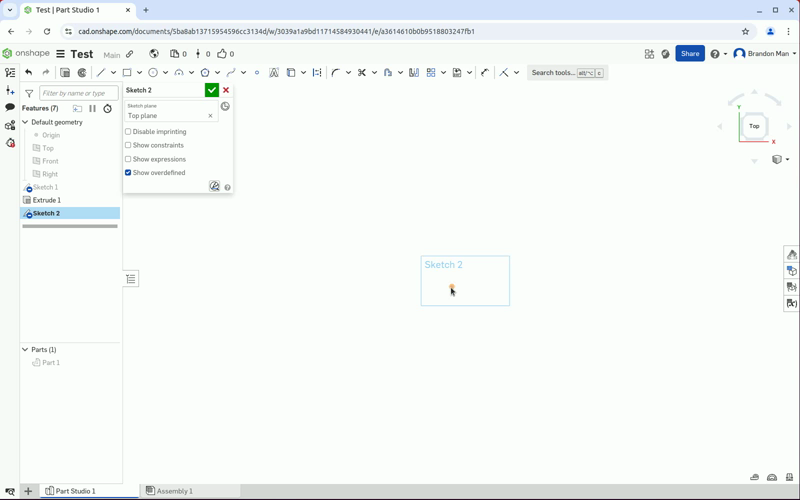
scroll(6)
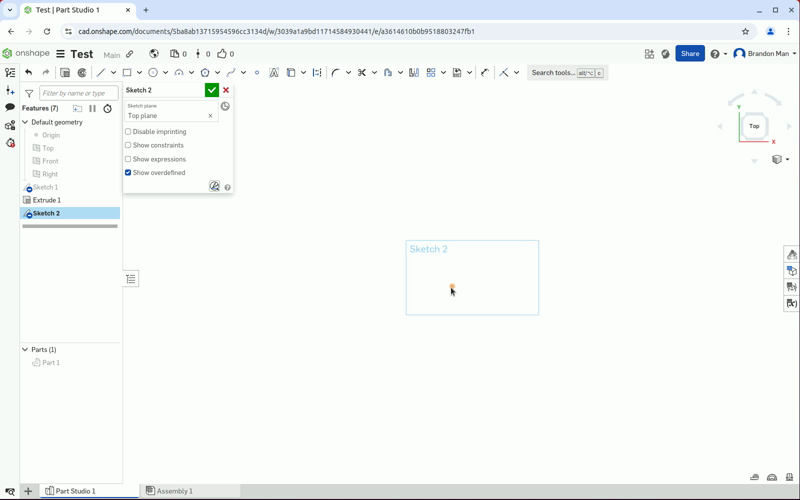
scroll(6)
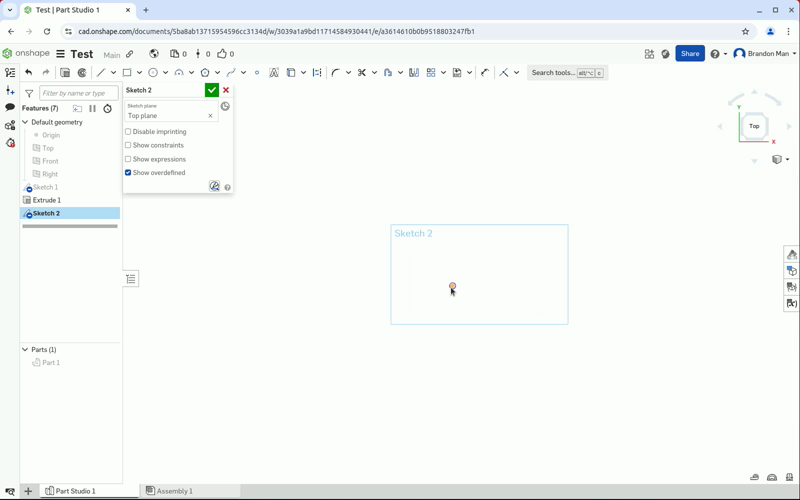
scroll(6)
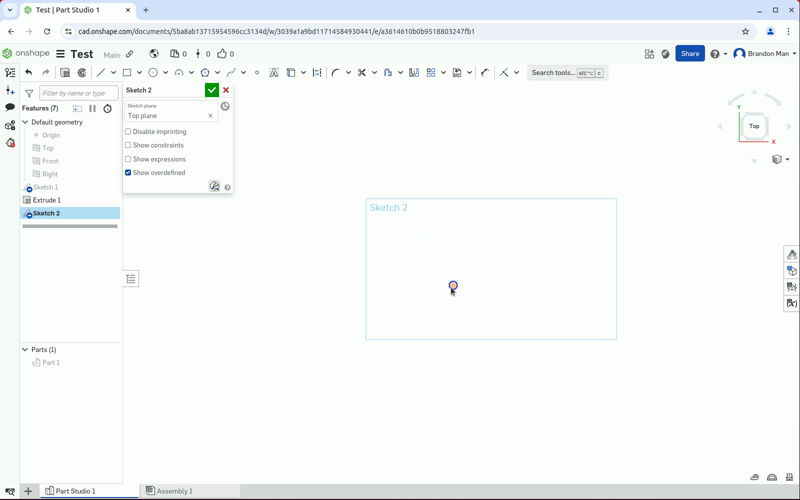
scroll(6)
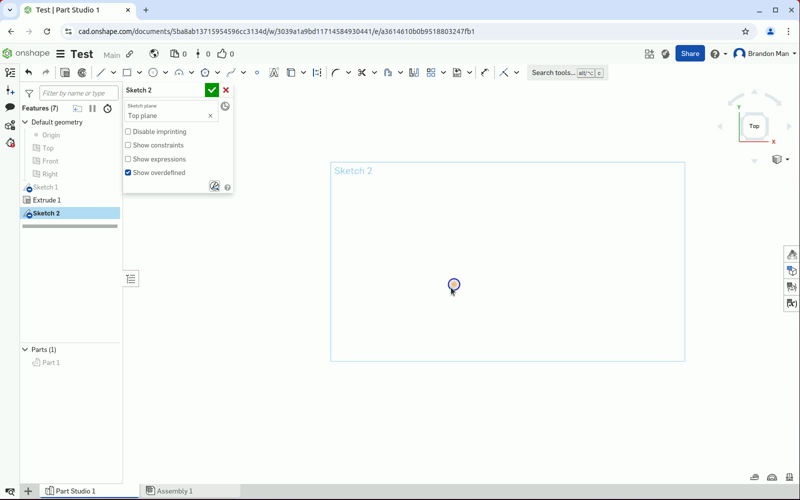
scroll(6)
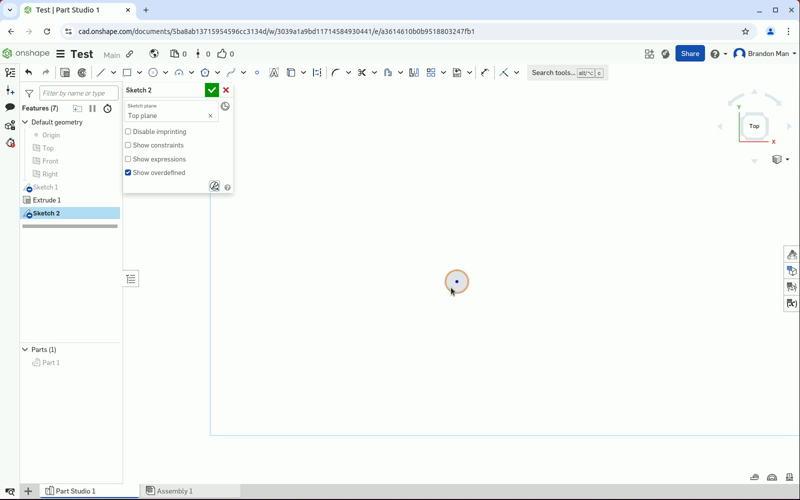
click(451, 287)
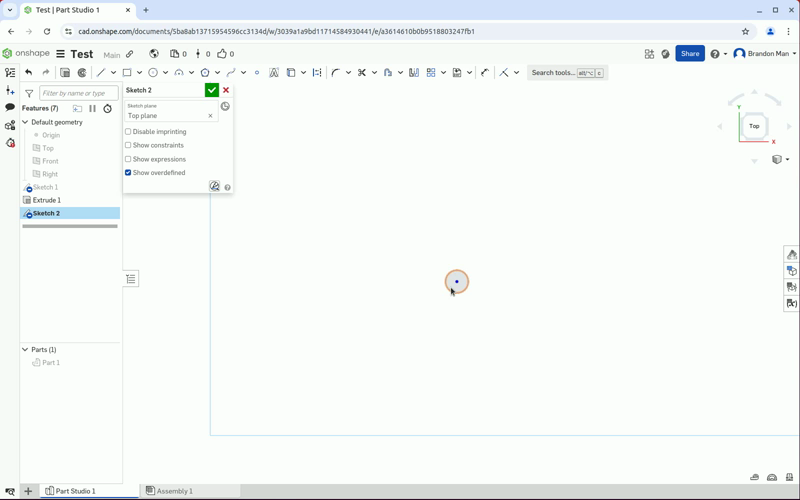
scroll(-6)
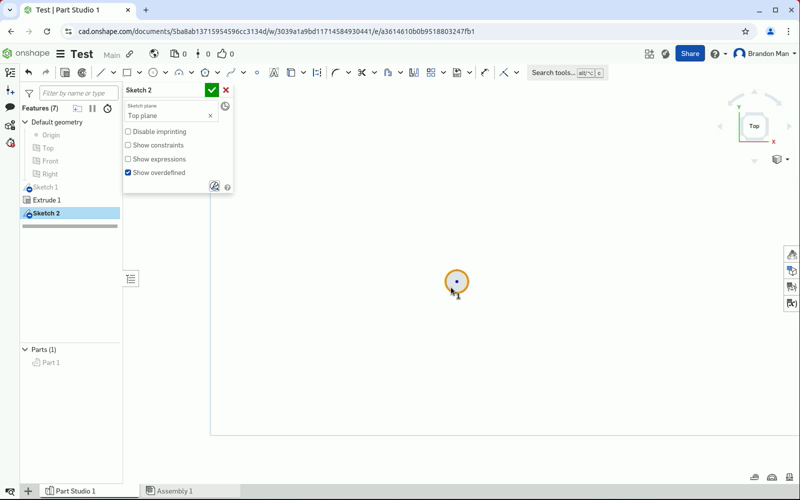
scroll(-6)
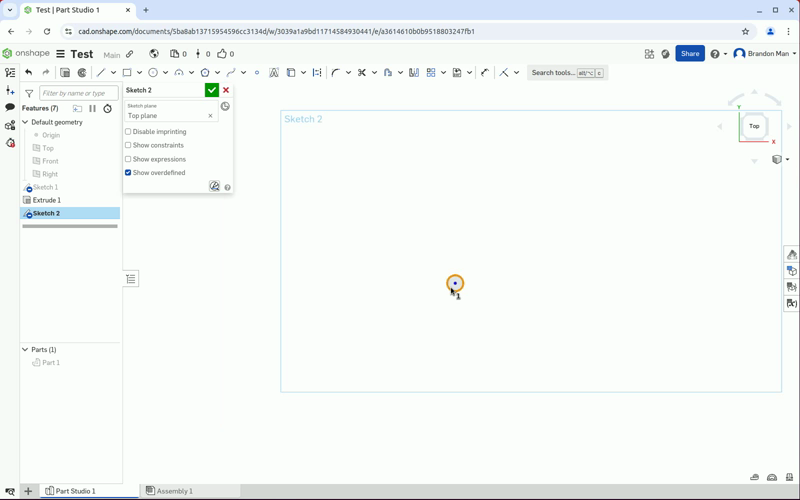
scroll(-6)
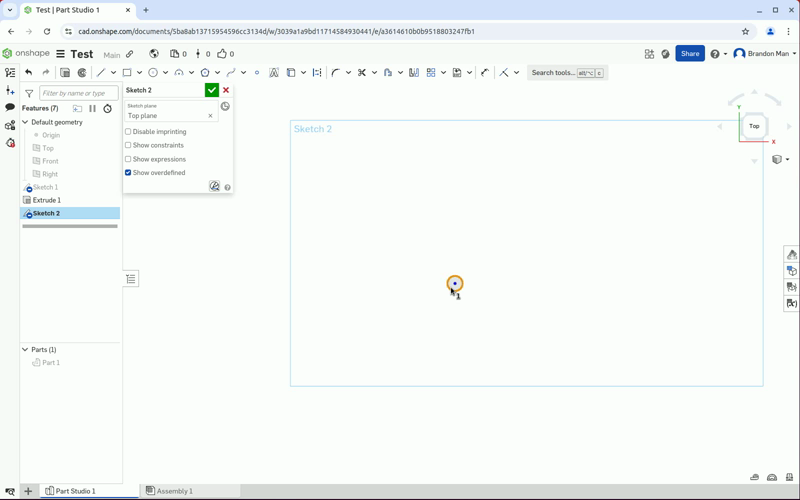
scroll(-6)
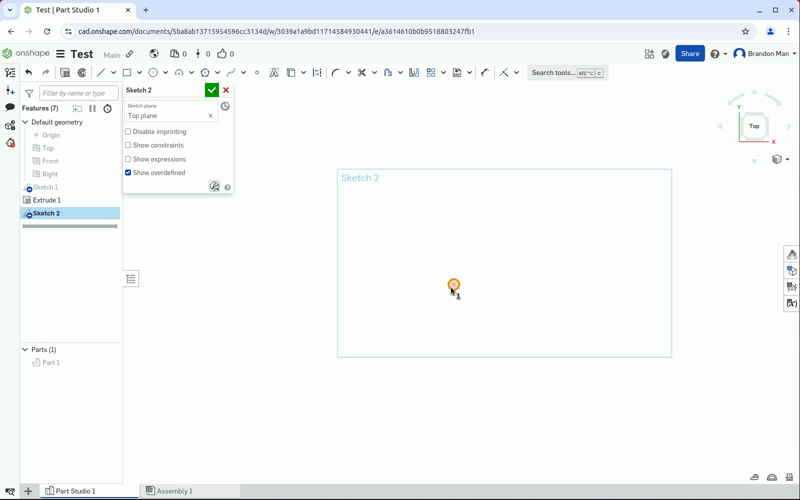
scroll(-6)
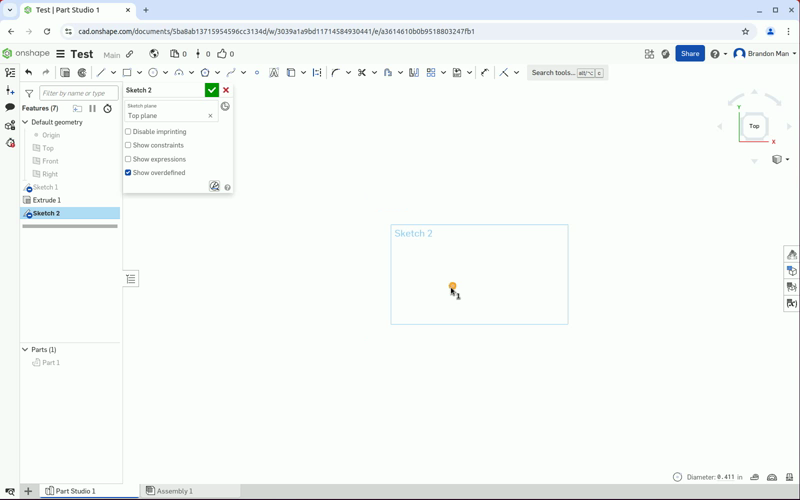
scroll(-6)
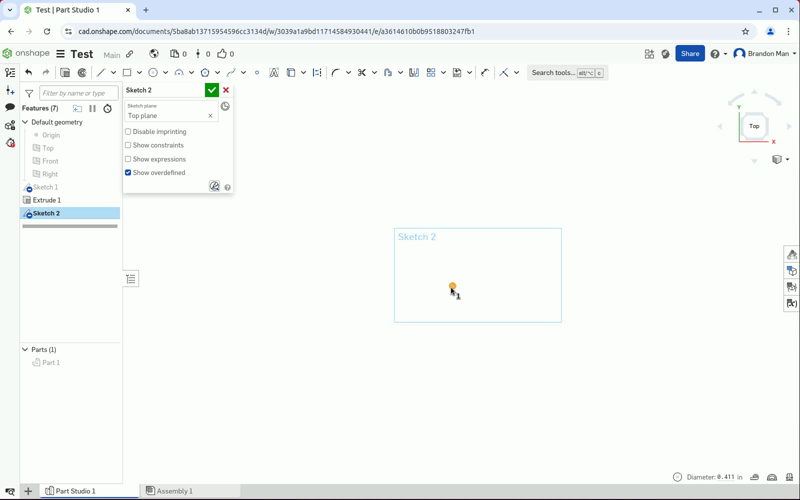
scroll(-6)
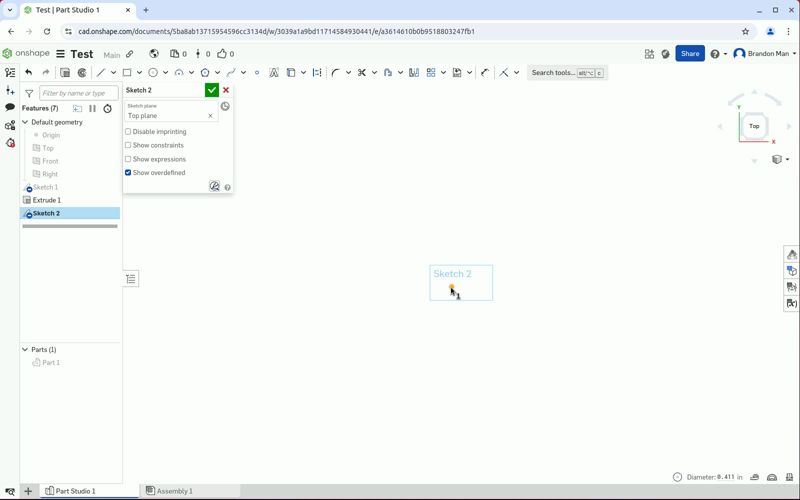
mouse_move(73, 352)
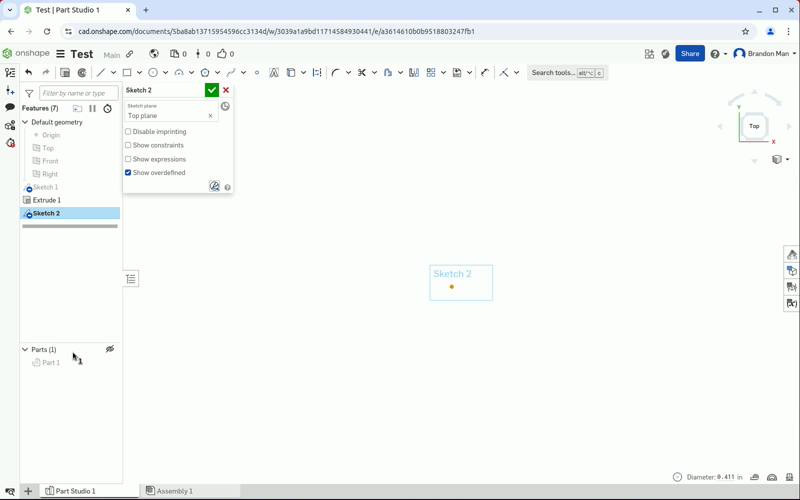
key(shift+y)
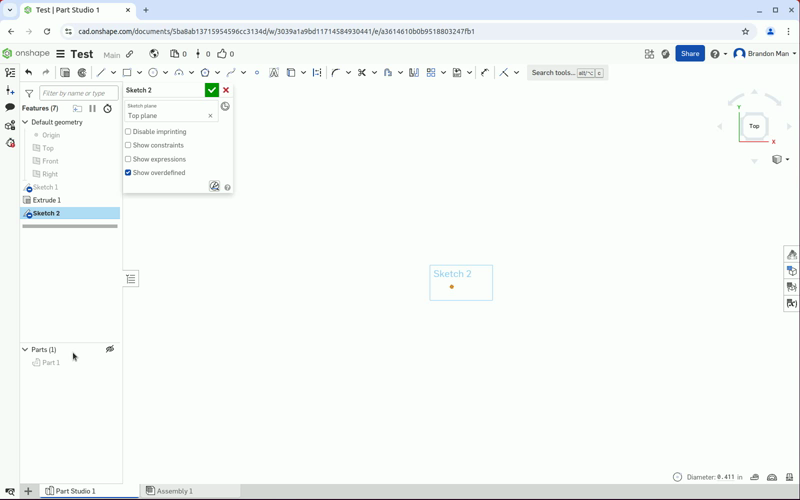
key(shift+e)
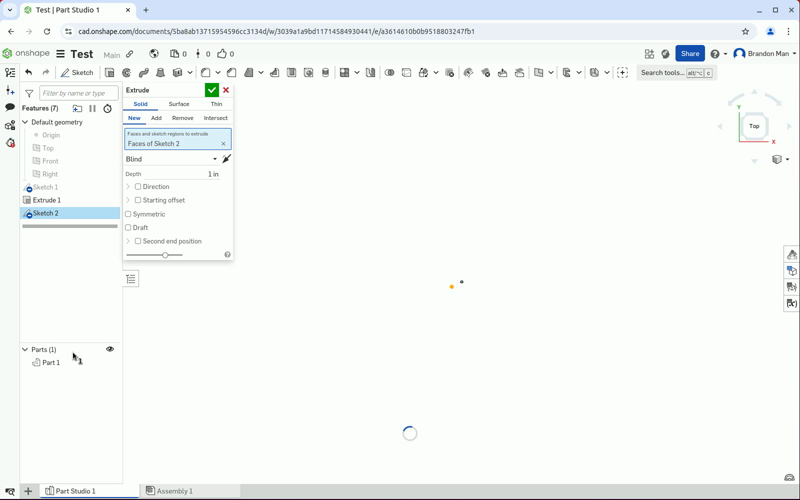
mouse_move(143, 106)
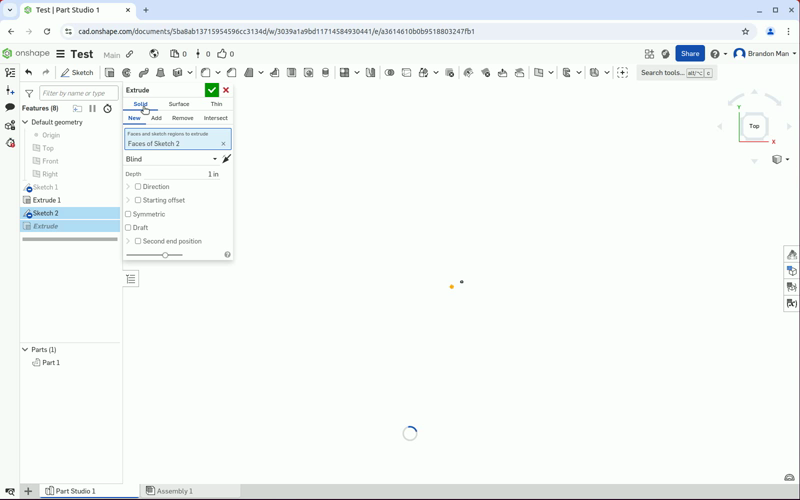
click(143, 106)
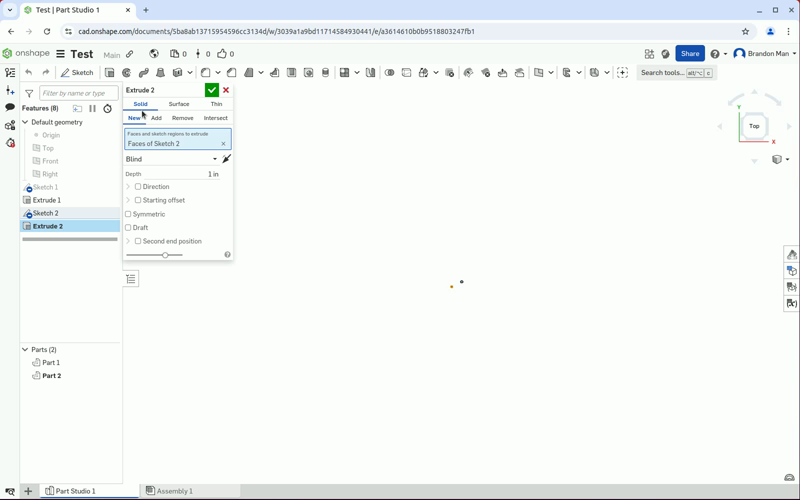
mouse_move(137, 120)
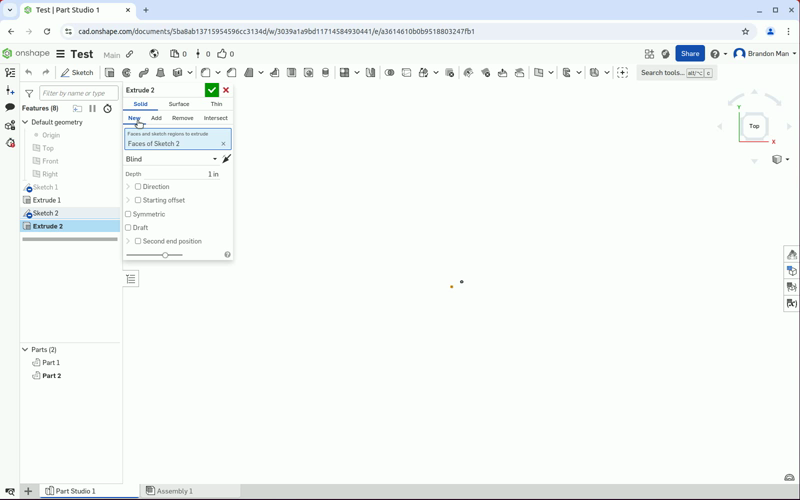
click(137, 120)
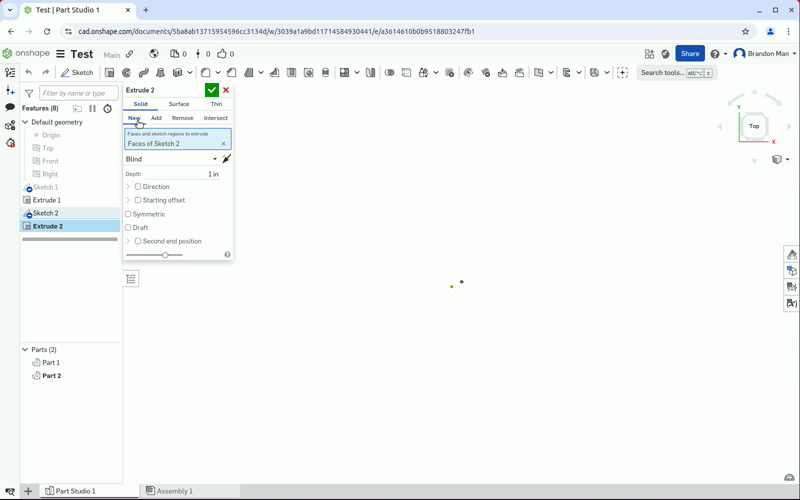
key(tab, 4)
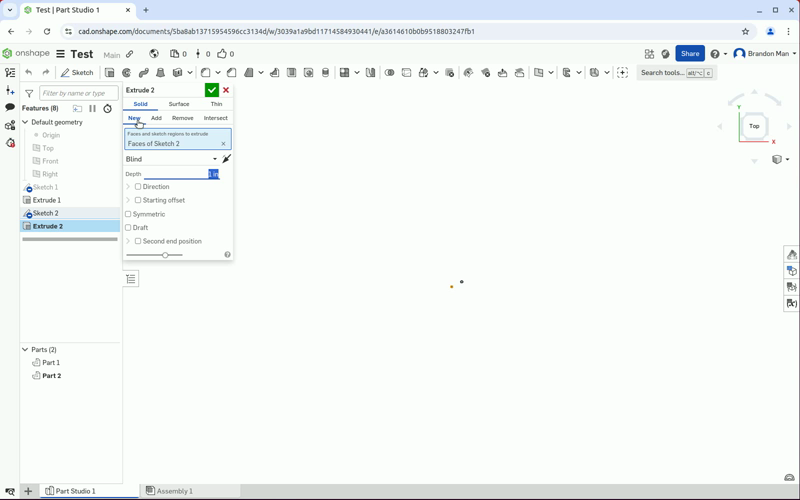
text(11.795)
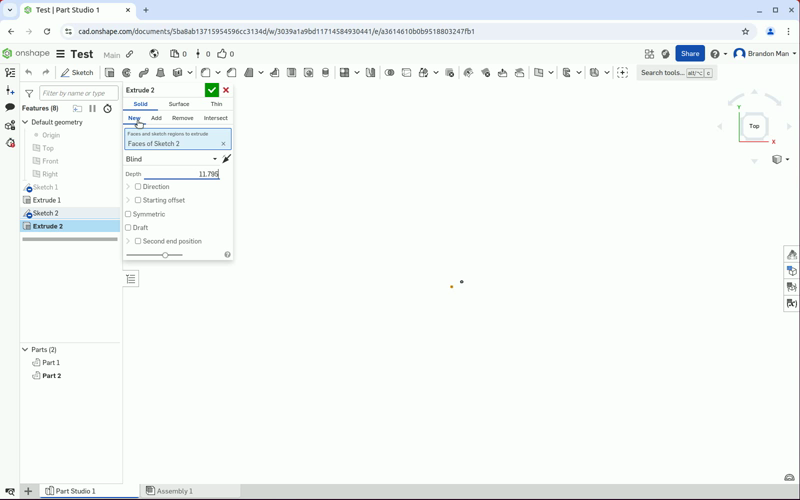
key(enter)
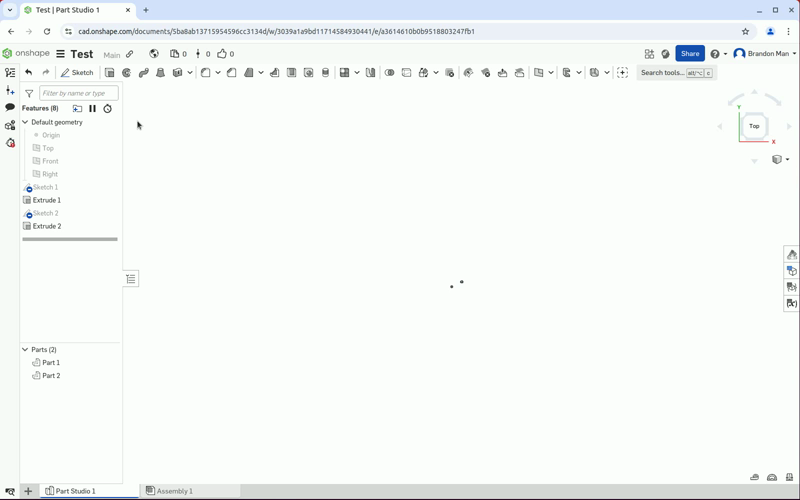
key(shift+h)
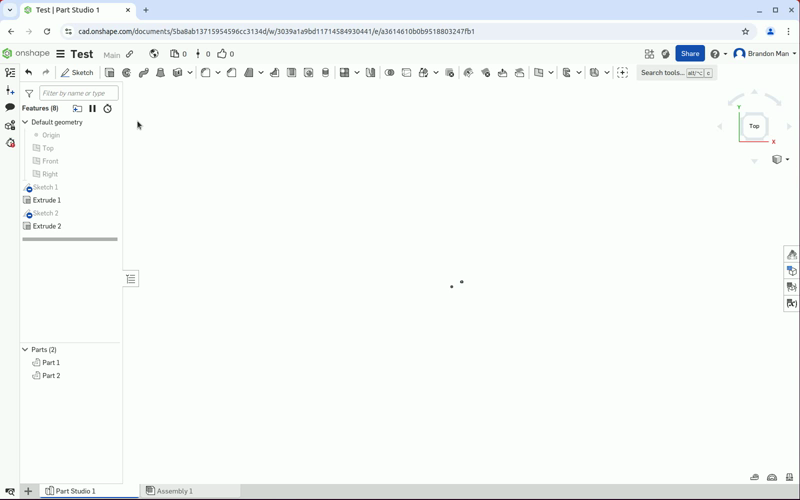
key(shift+h)
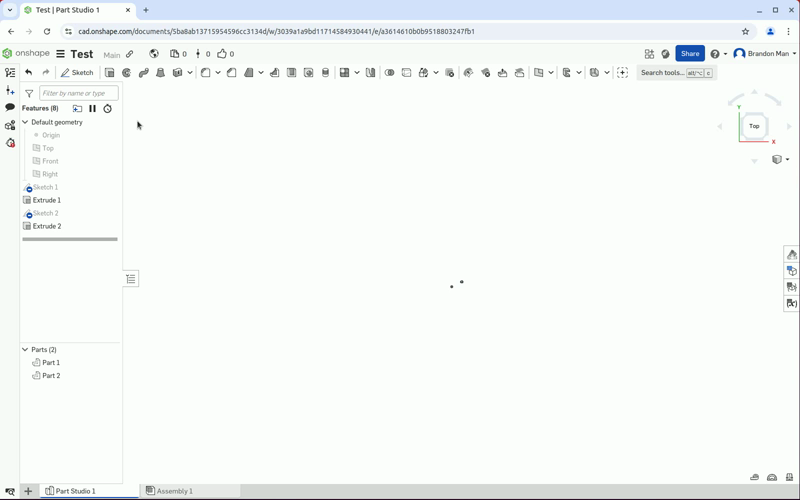
mouse_move(73, 189)
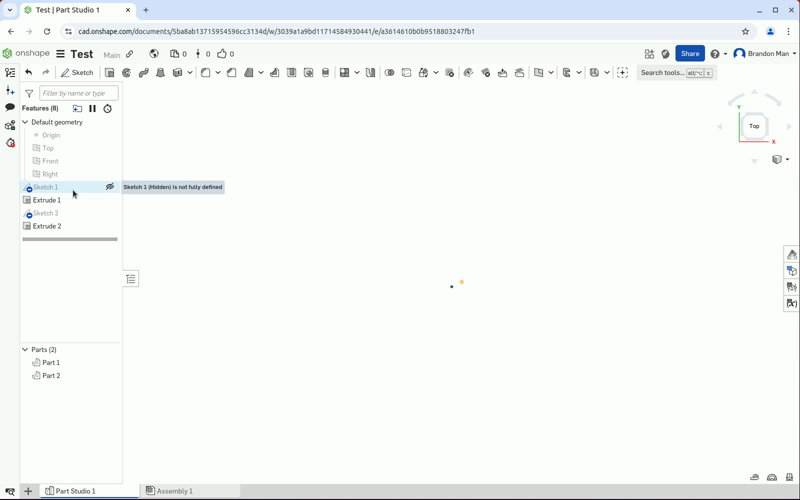
click(73, 189)
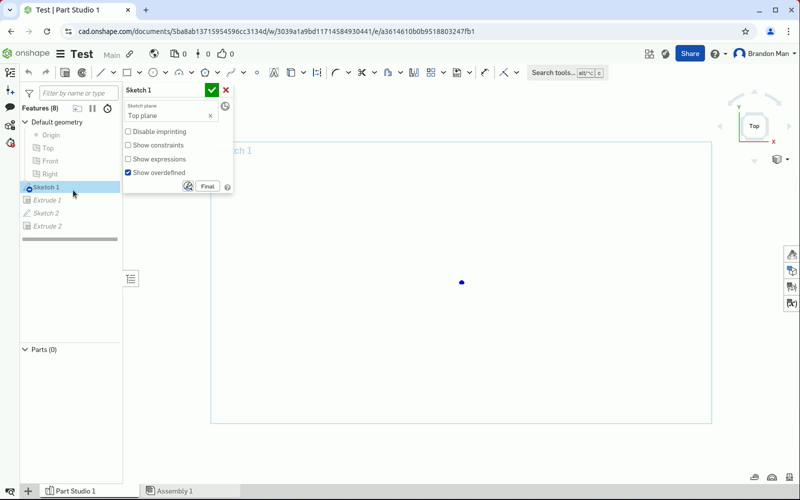
mouse_move(229, 92)
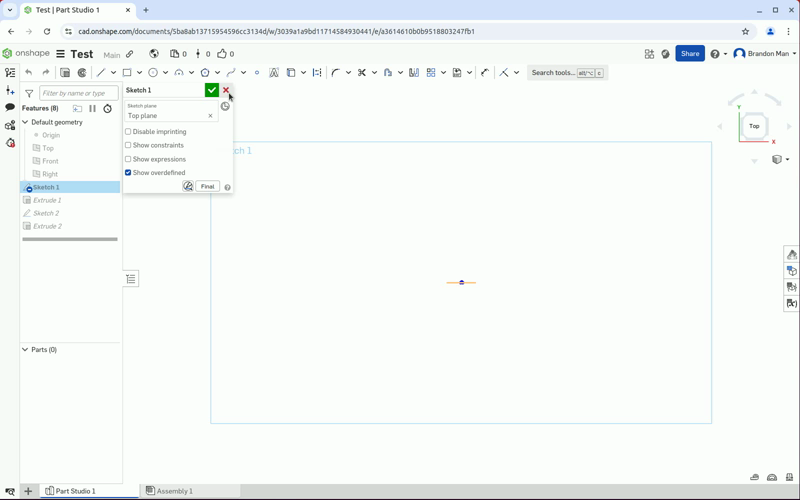
click(229, 92)
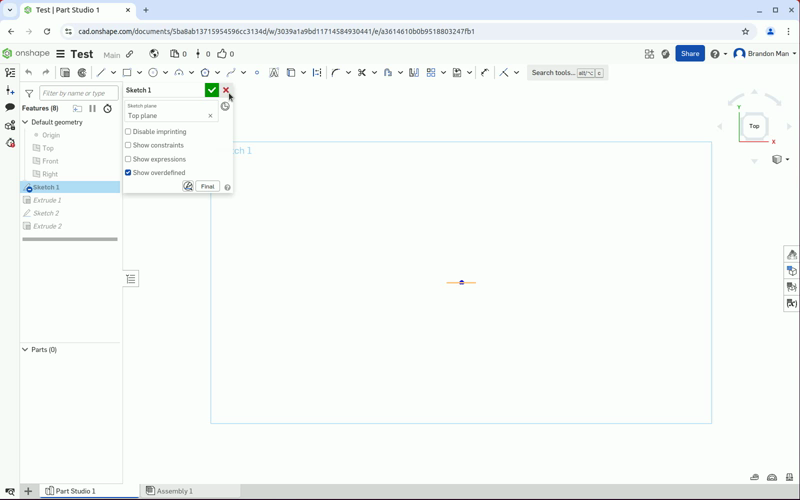
key(shift+s)
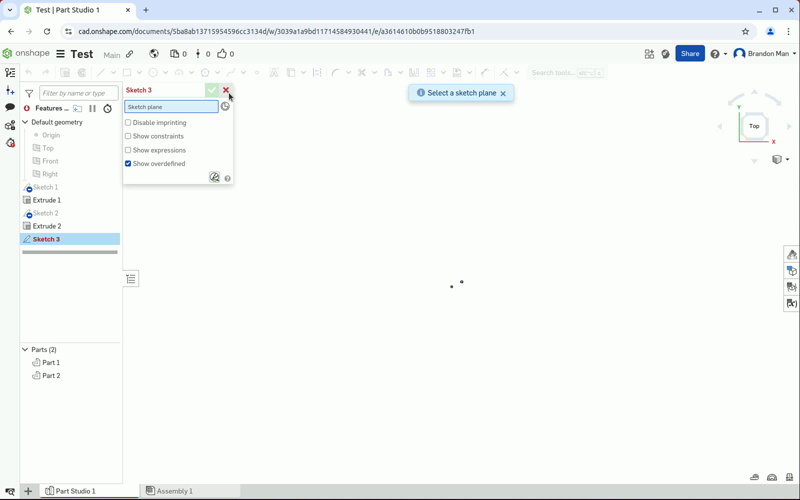
mouse_move(73, 150)
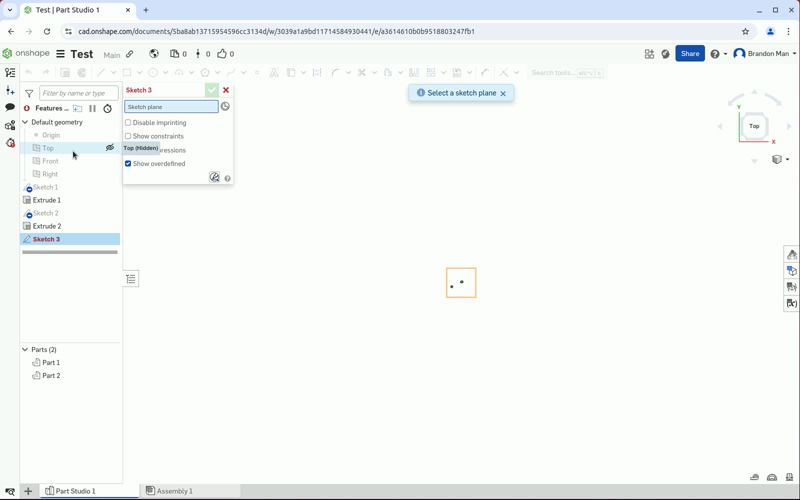
click(73, 150)
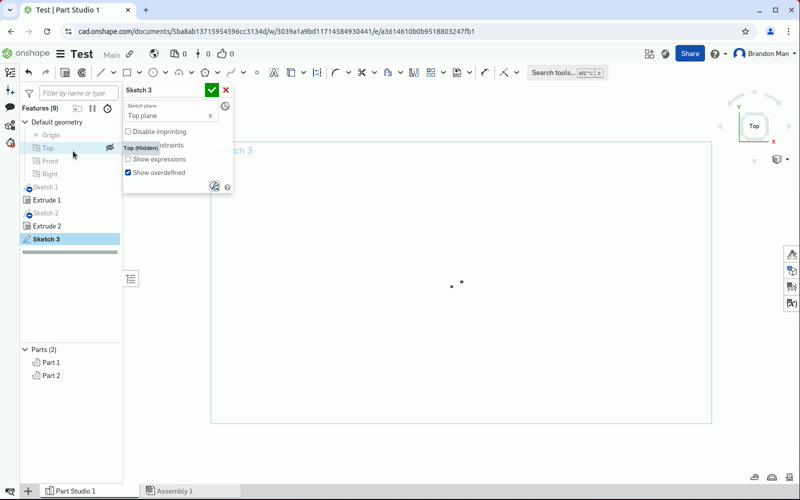
mouse_move(73, 352)
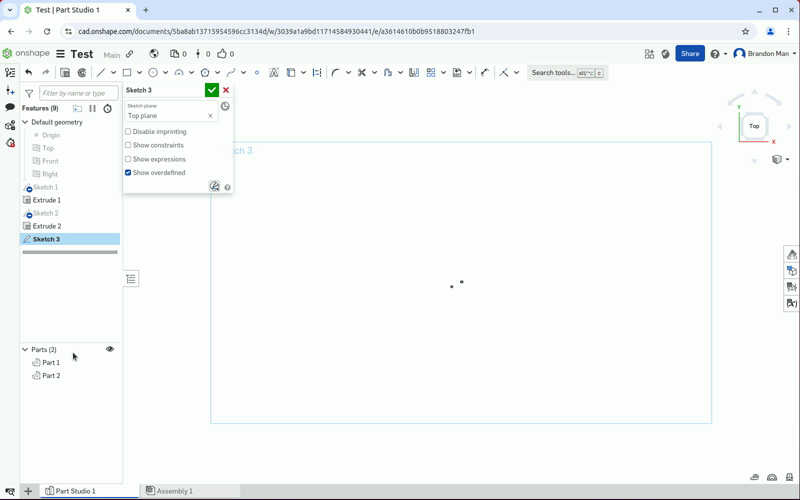
key(y)
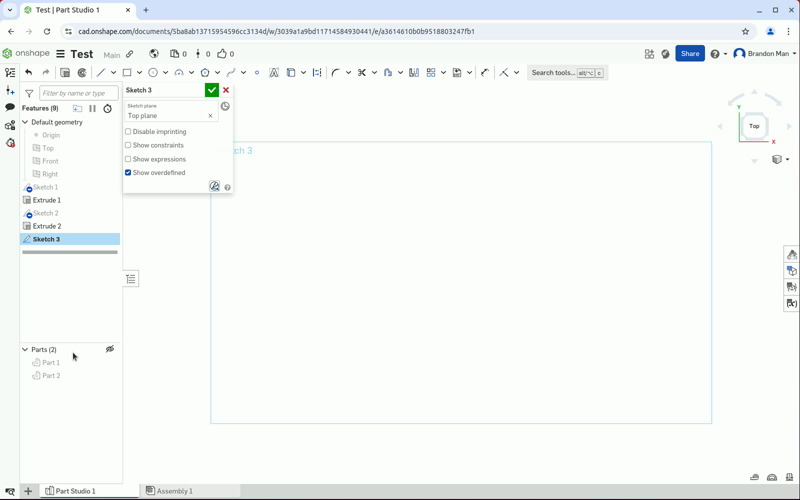
key(c)
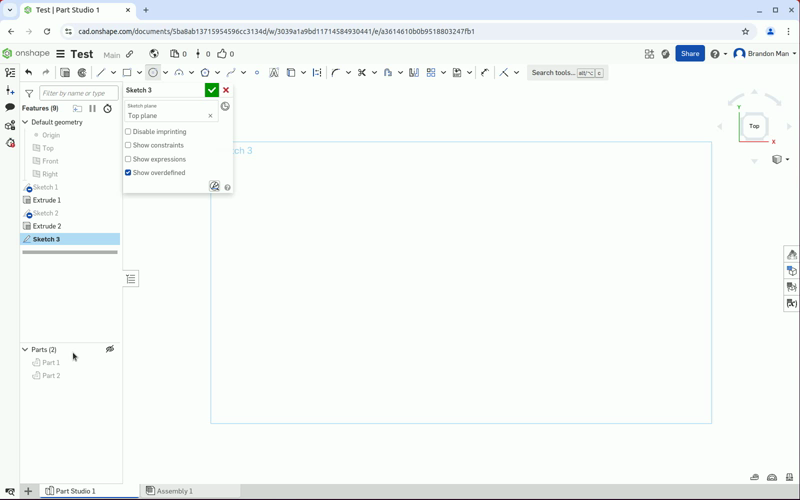
key_down(shift)
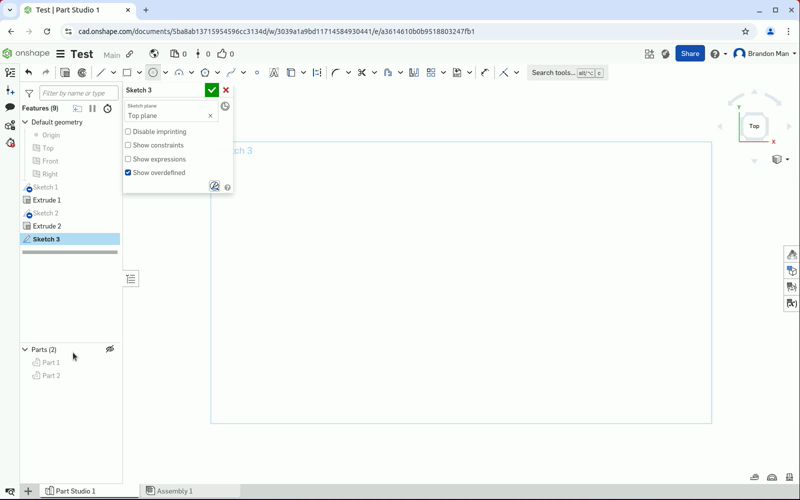
mouse_move(433, 293)
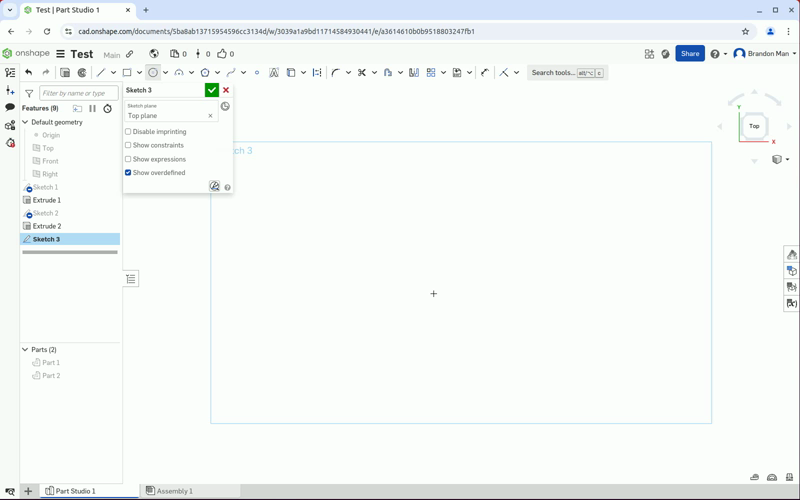
click(433, 293)
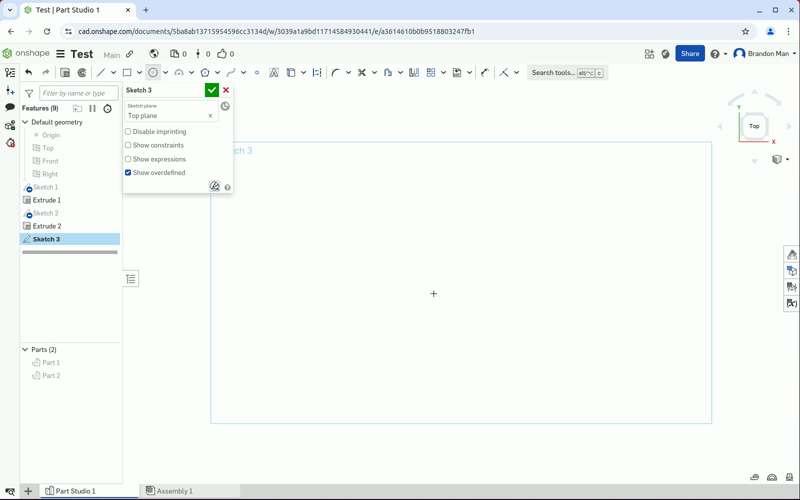
key_up(shift)
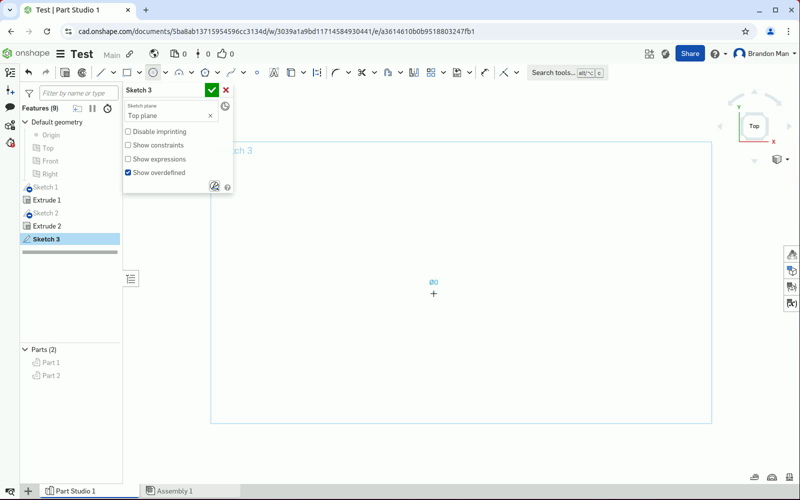
mouse_move(434, 293)
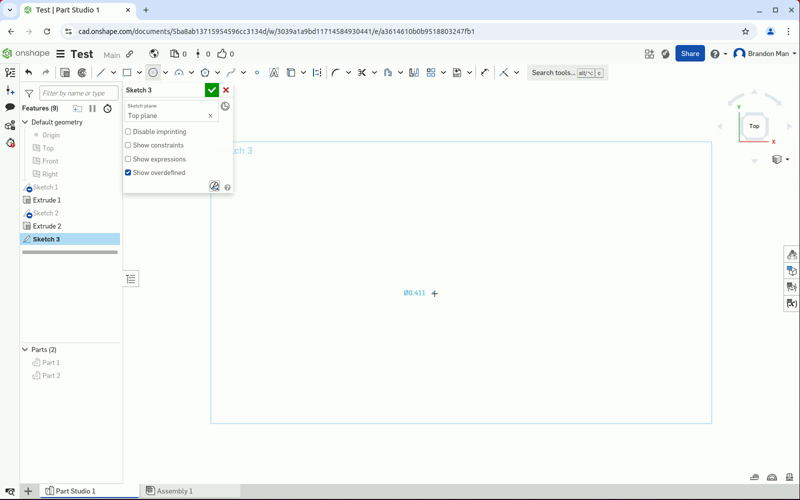
scroll(6)
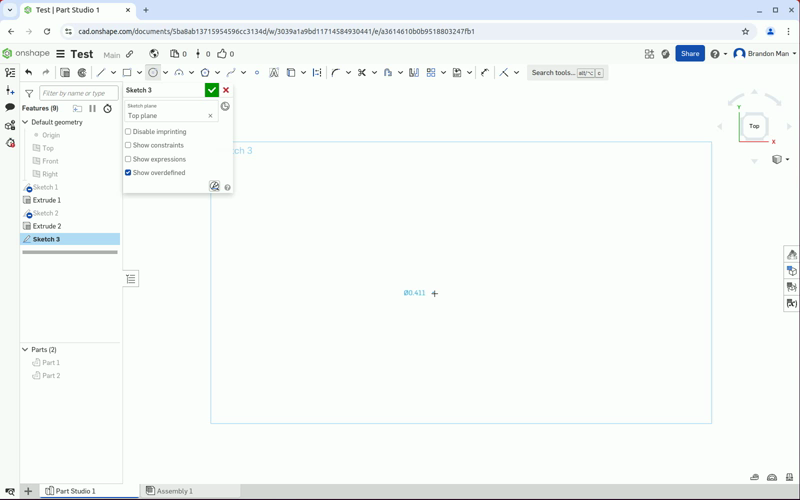
scroll(6)
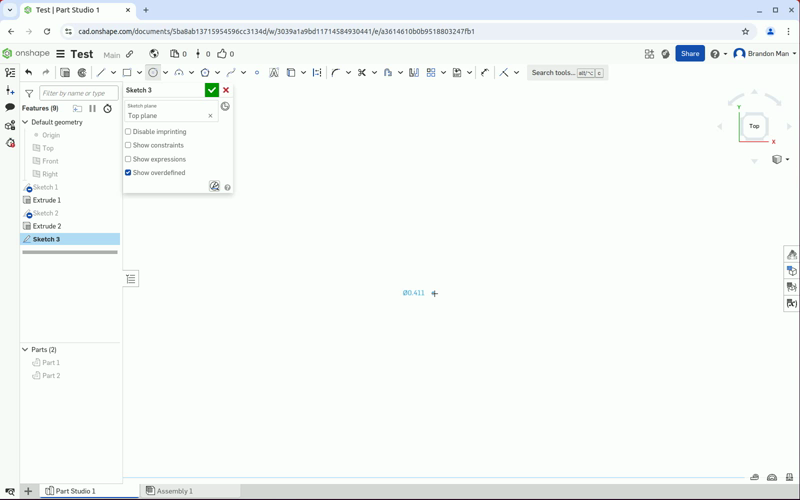
scroll(6)
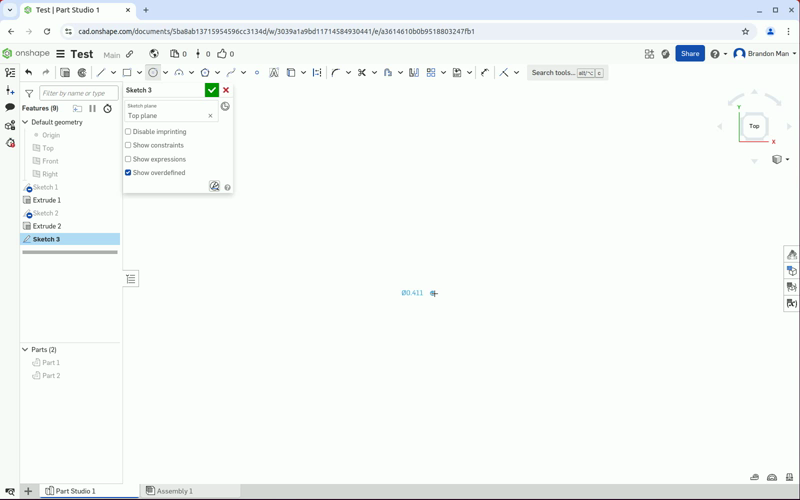
scroll(6)
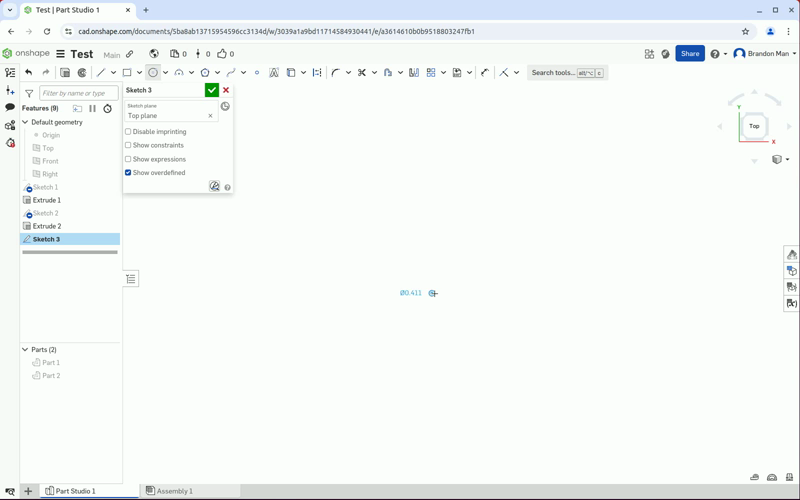
scroll(6)
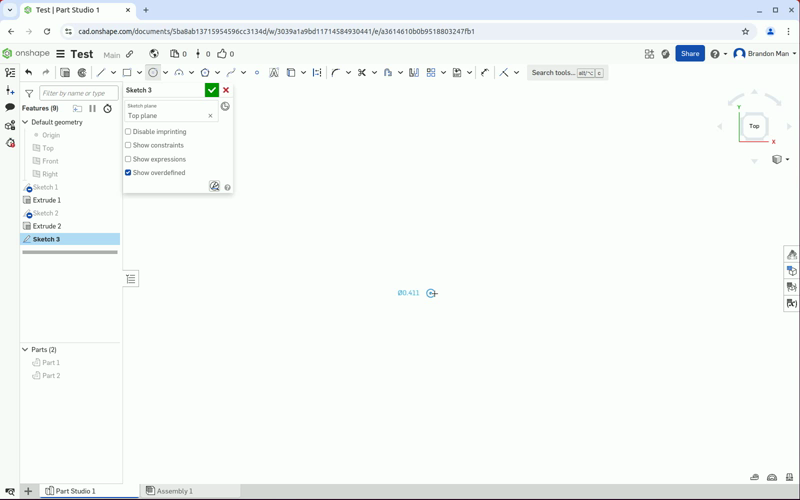
scroll(6)
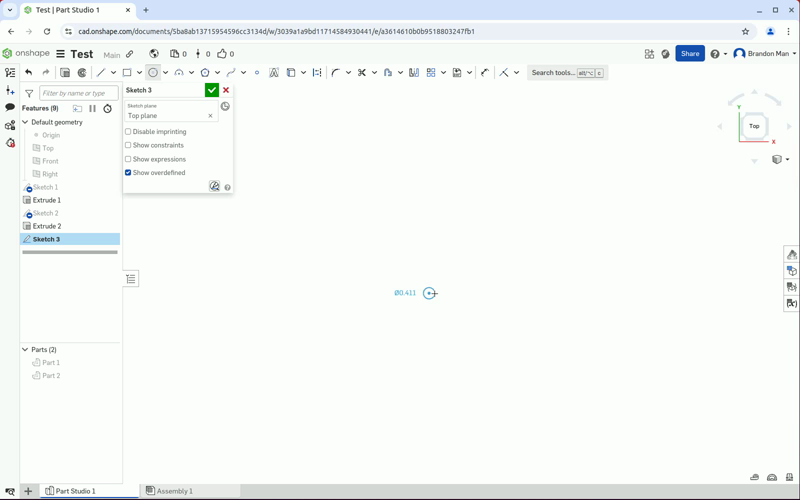
scroll(6)
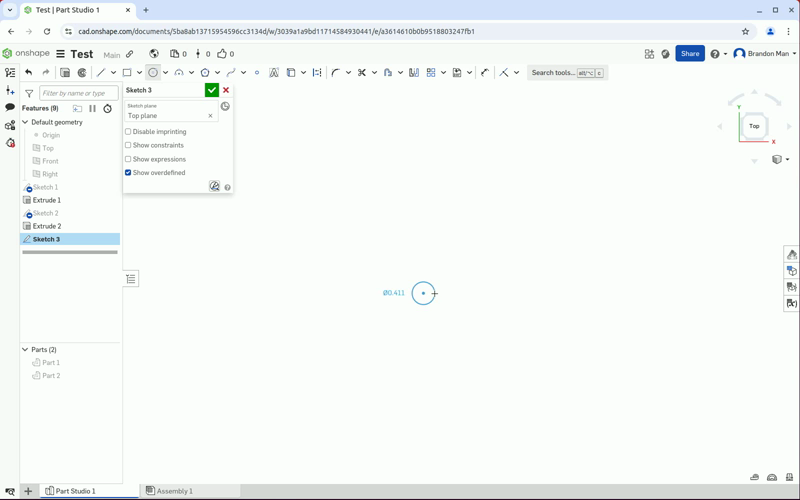
click(434, 293)
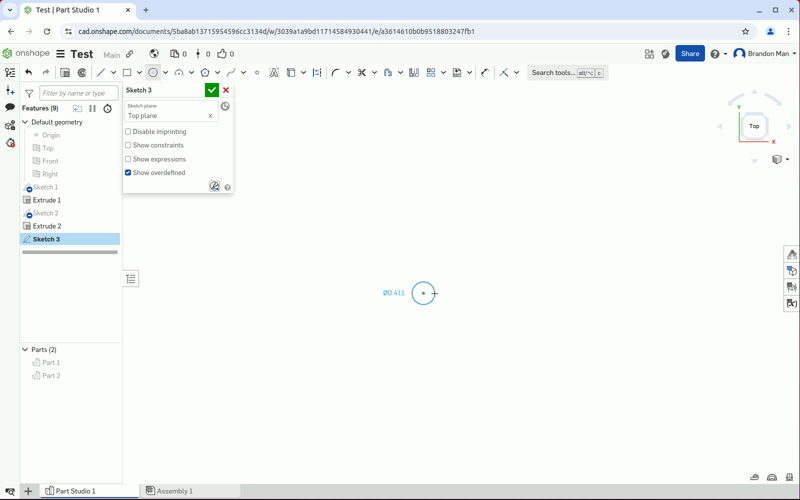
scroll(-6)
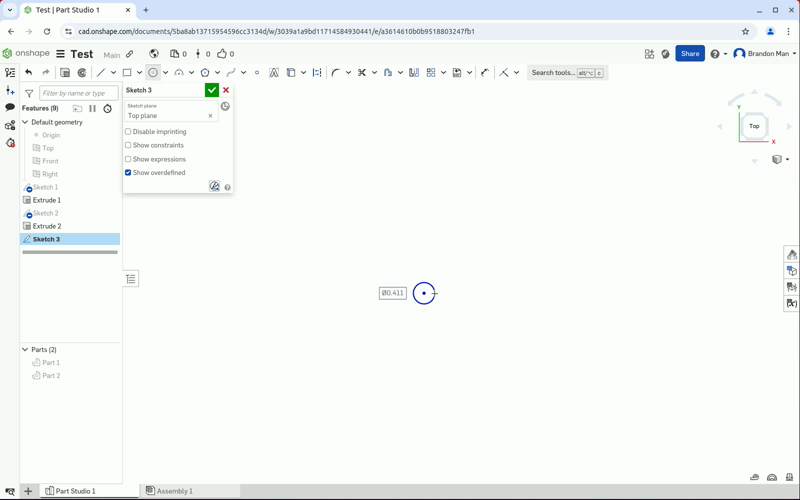
scroll(-6)
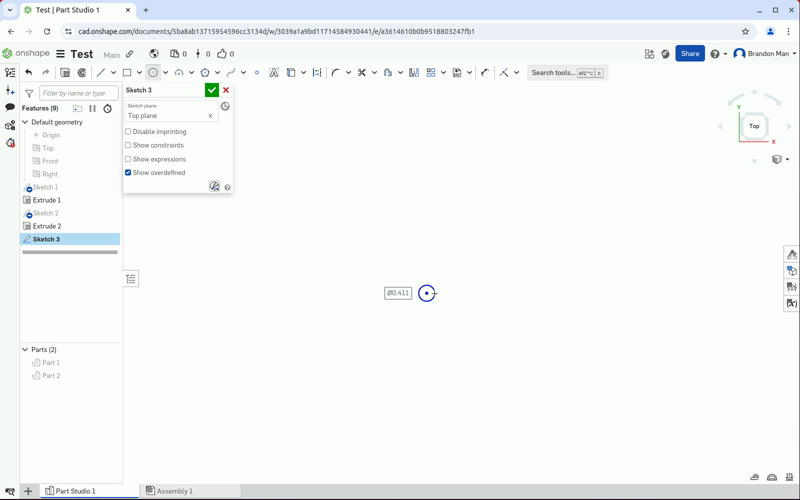
scroll(-6)
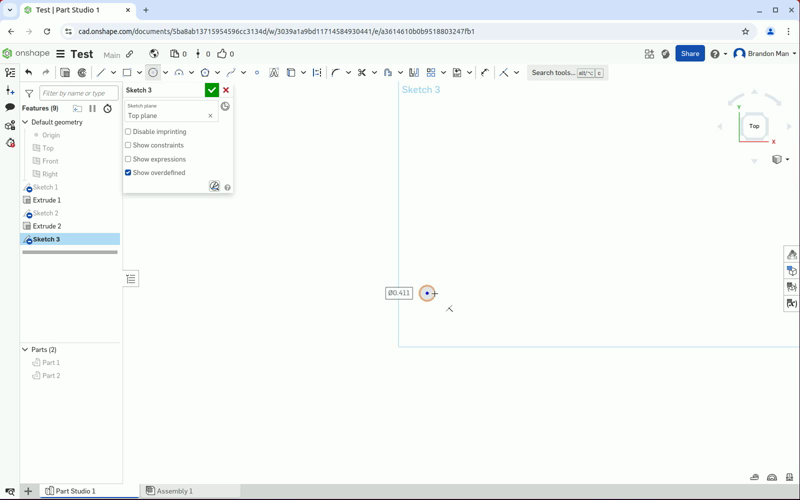
scroll(-6)
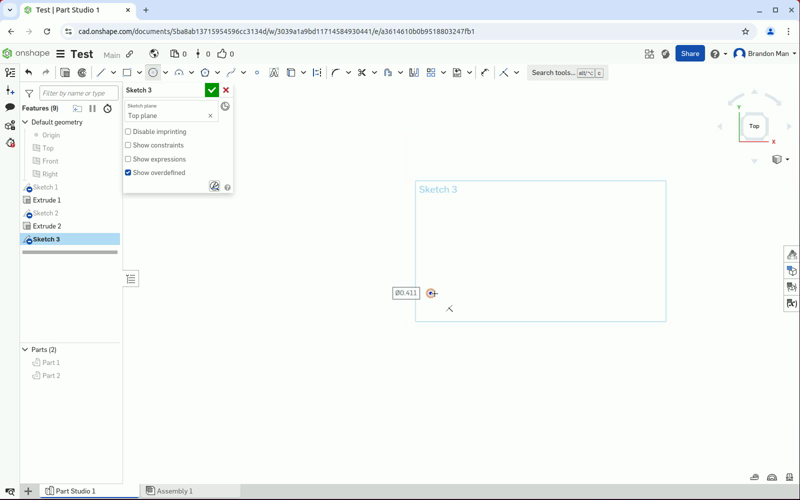
scroll(-6)
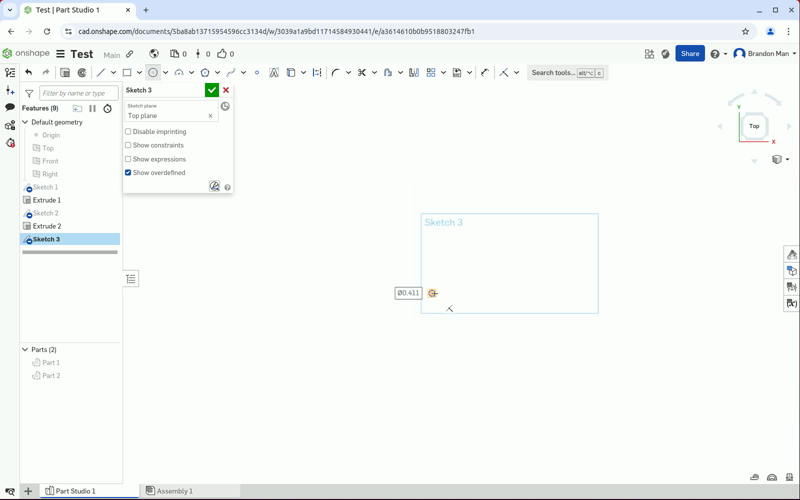
scroll(-6)
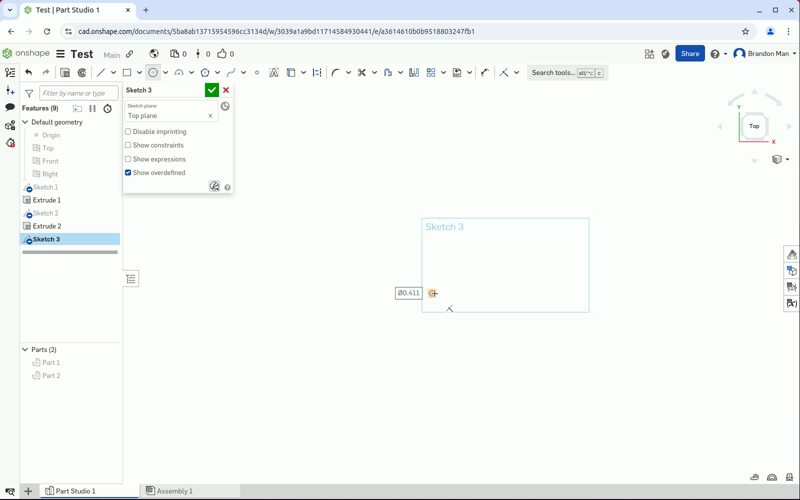
scroll(-6)
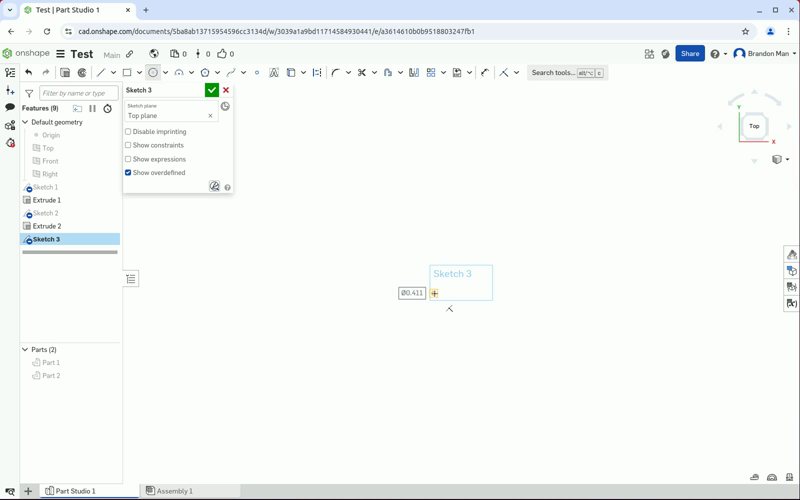
key(esc)
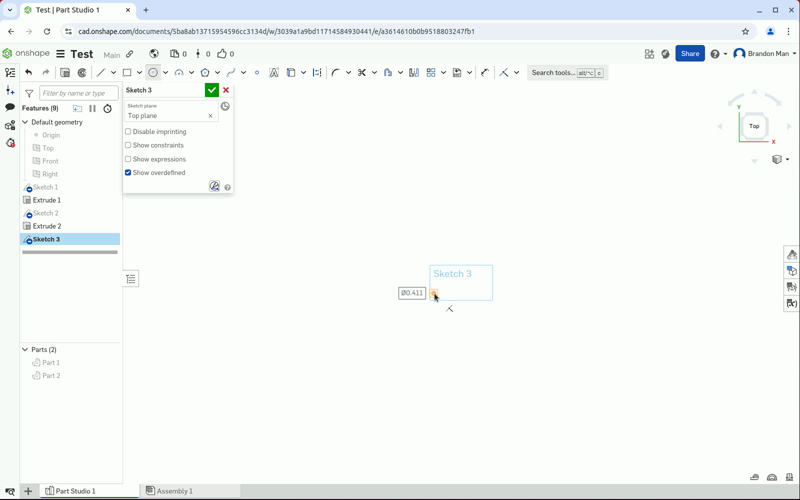
mouse_move(434, 292)
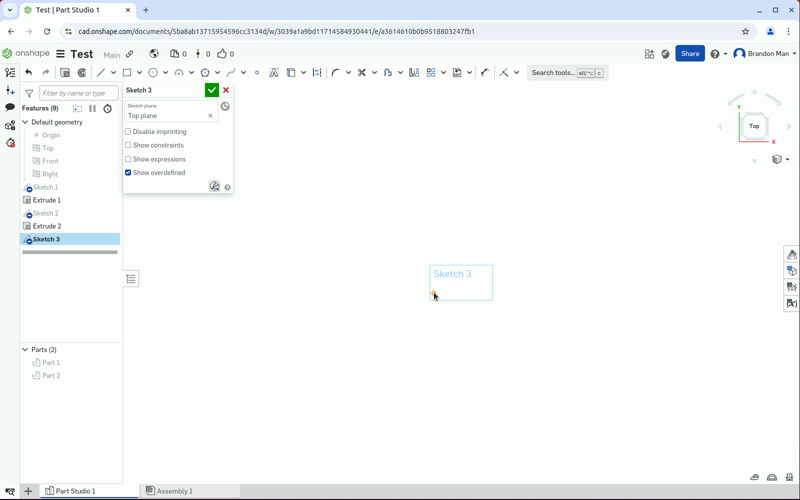
scroll(6)
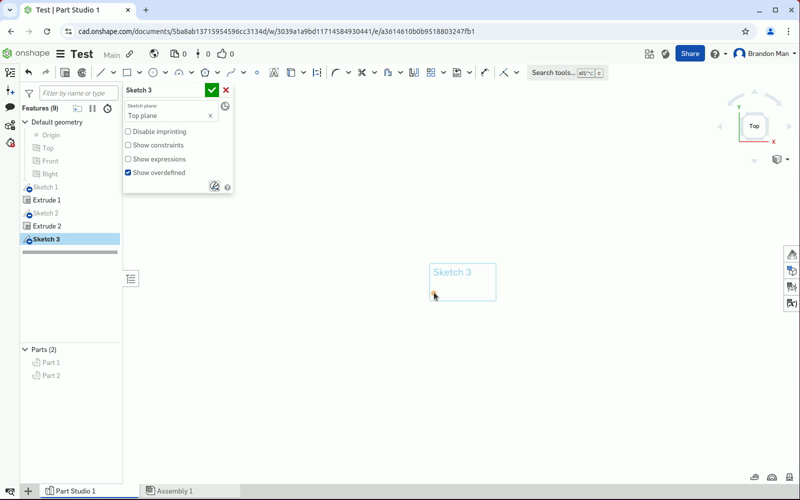
scroll(6)
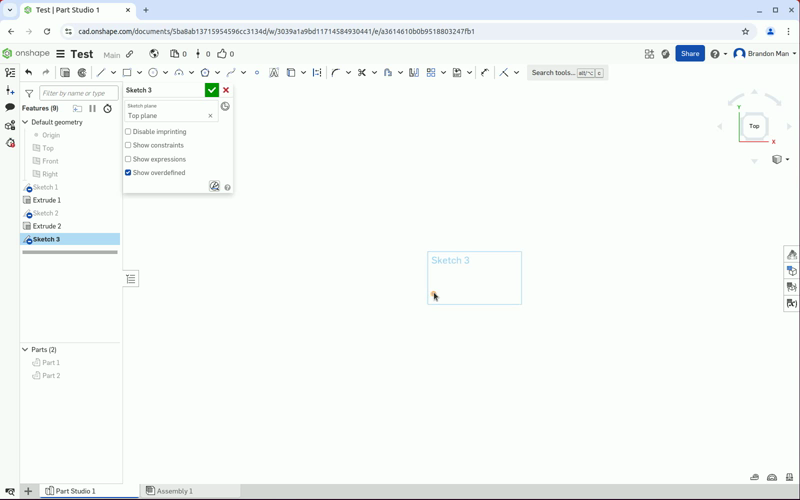
scroll(6)
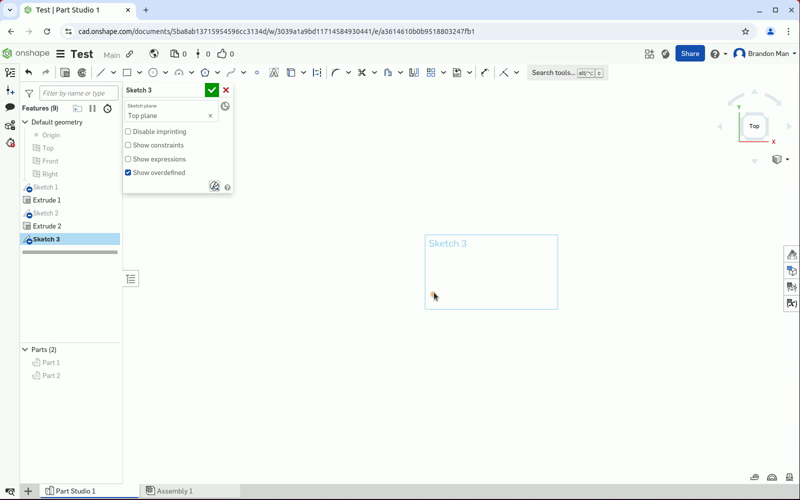
scroll(6)
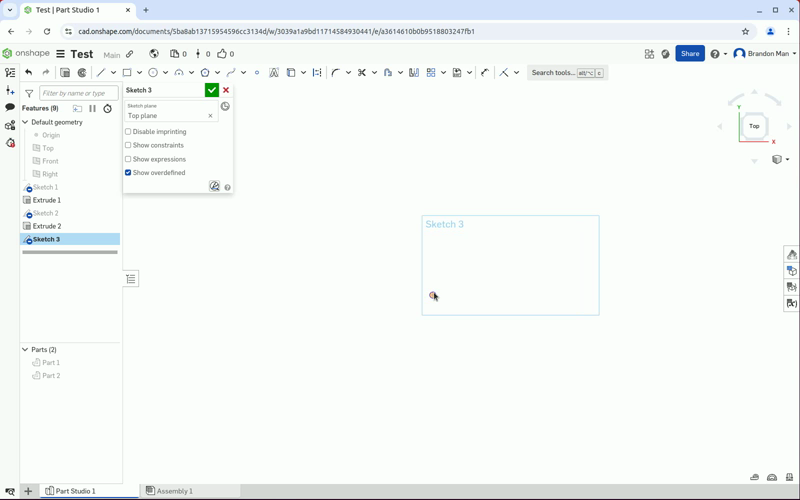
scroll(6)
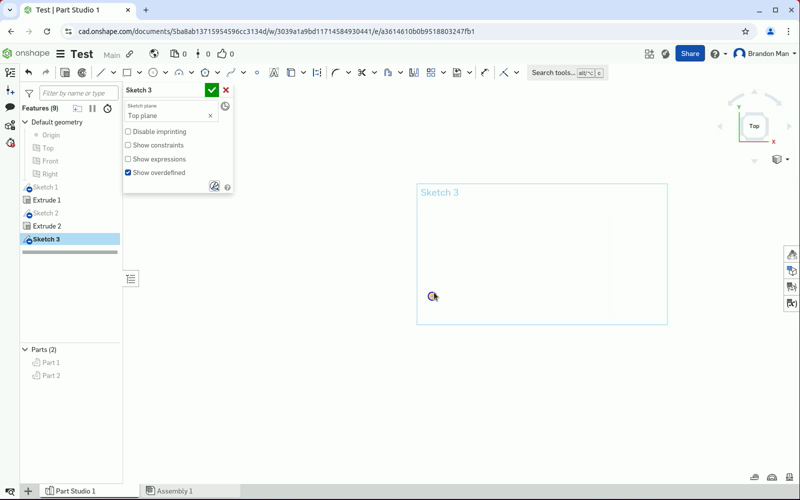
scroll(6)
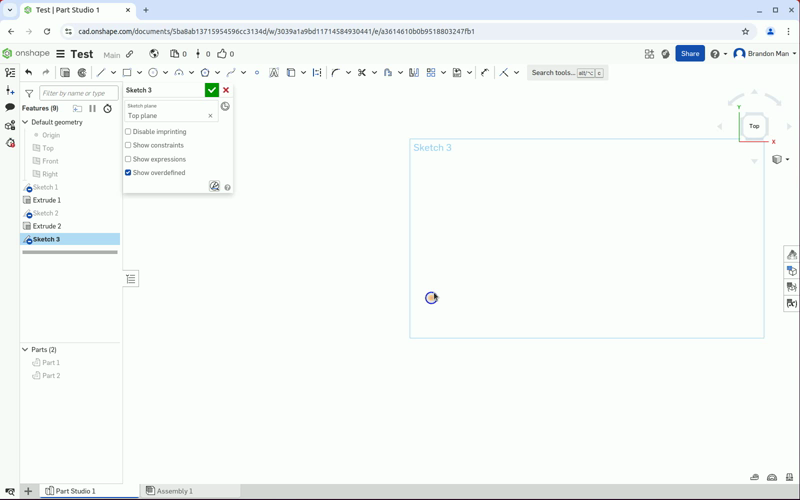
scroll(6)
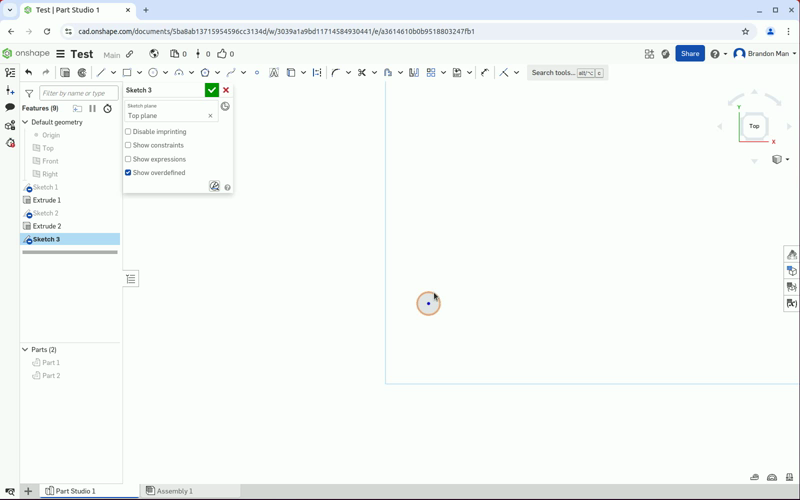
click(434, 292)
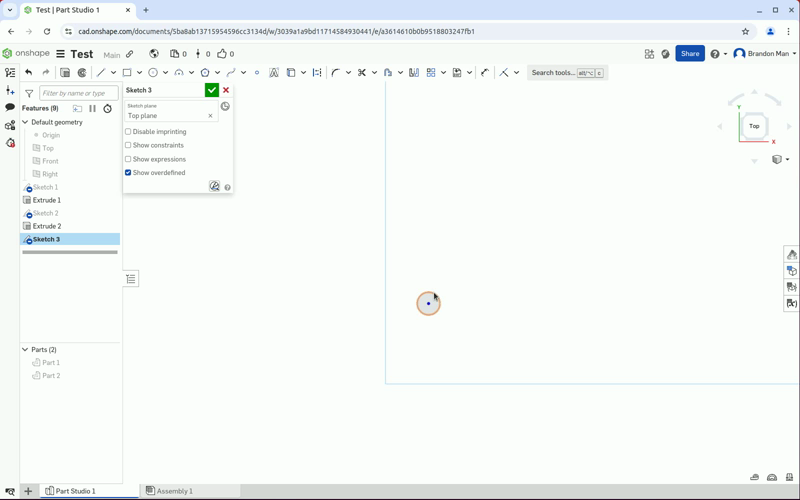
scroll(-6)
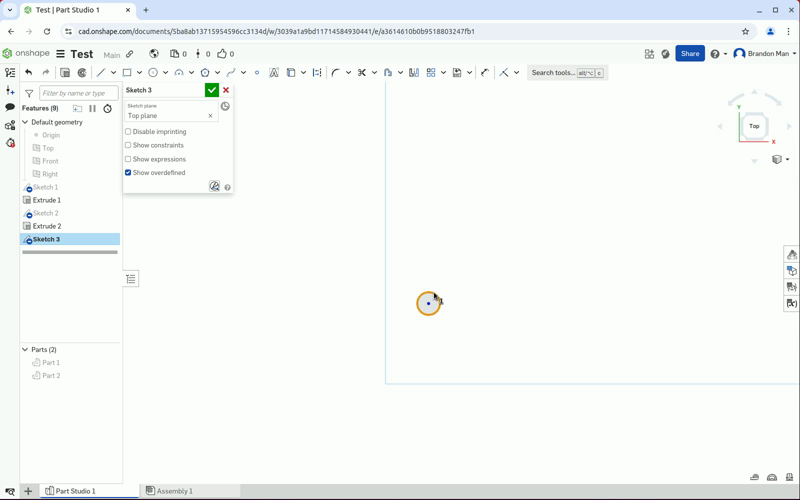
scroll(-6)
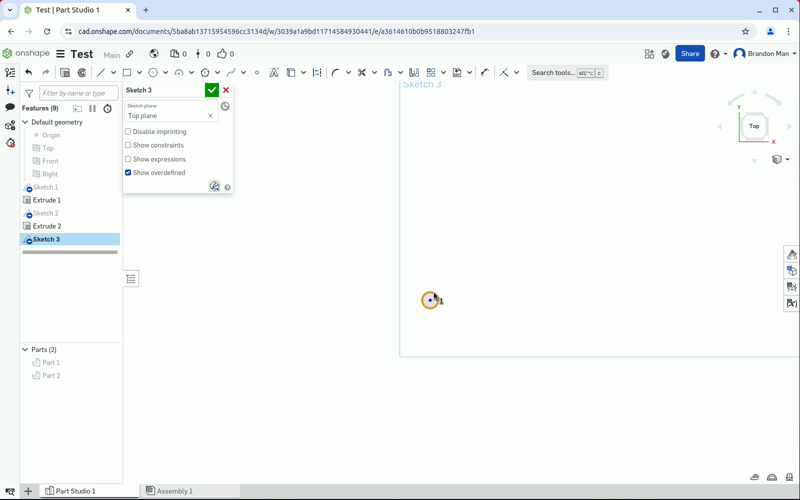
scroll(-6)
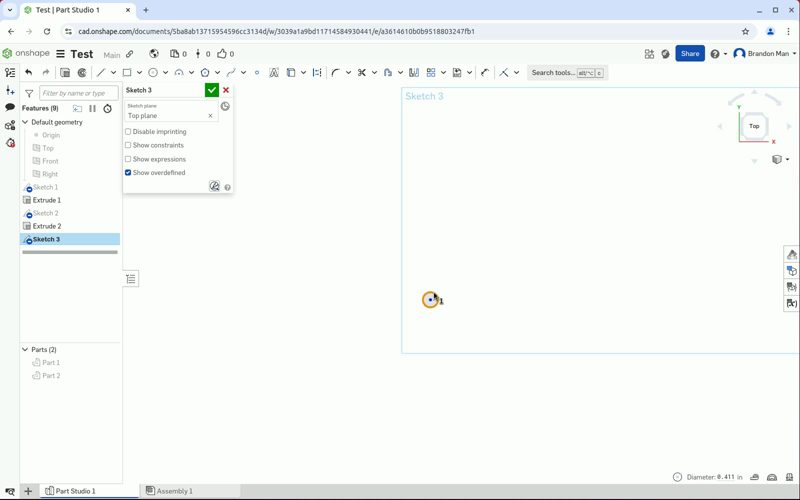
scroll(-6)
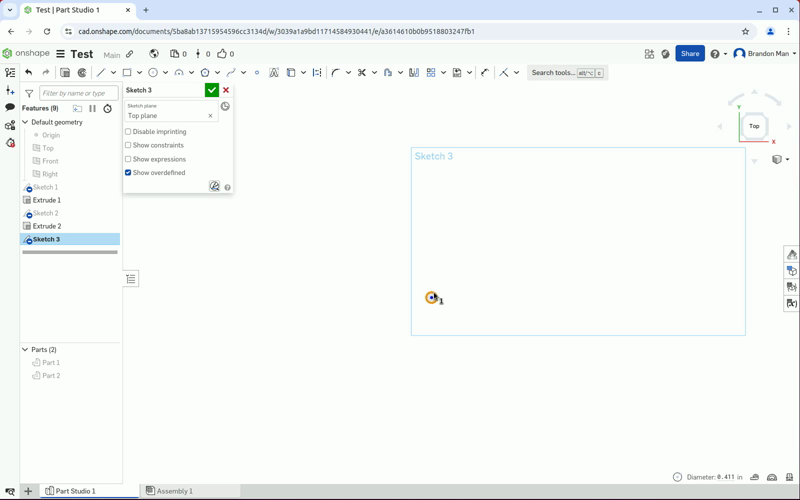
scroll(-6)
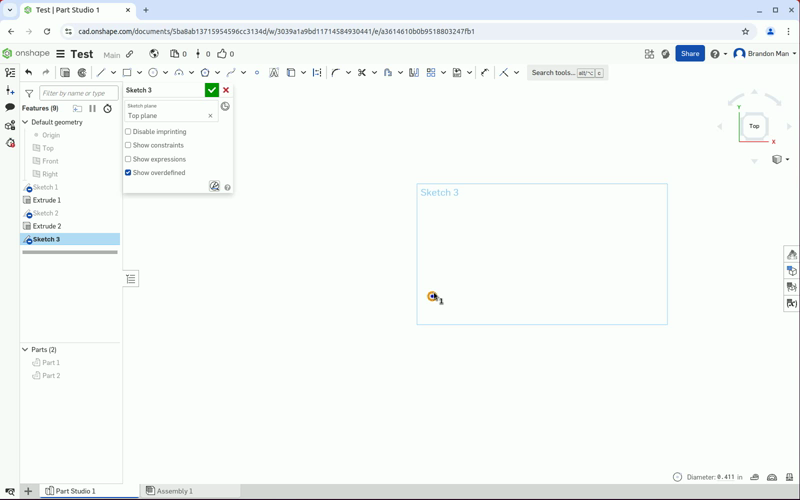
scroll(-6)
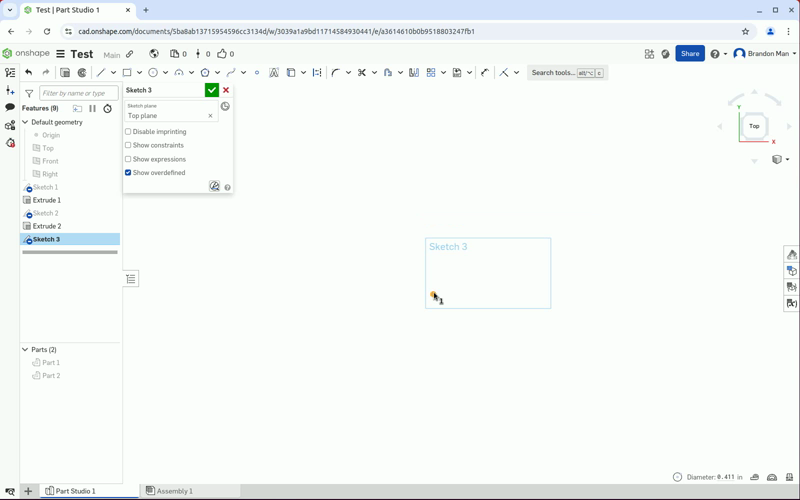
scroll(-6)
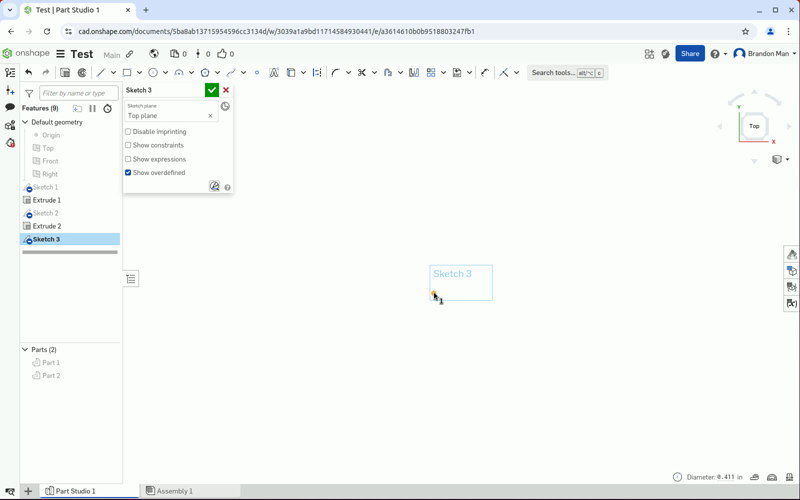
mouse_move(73, 352)
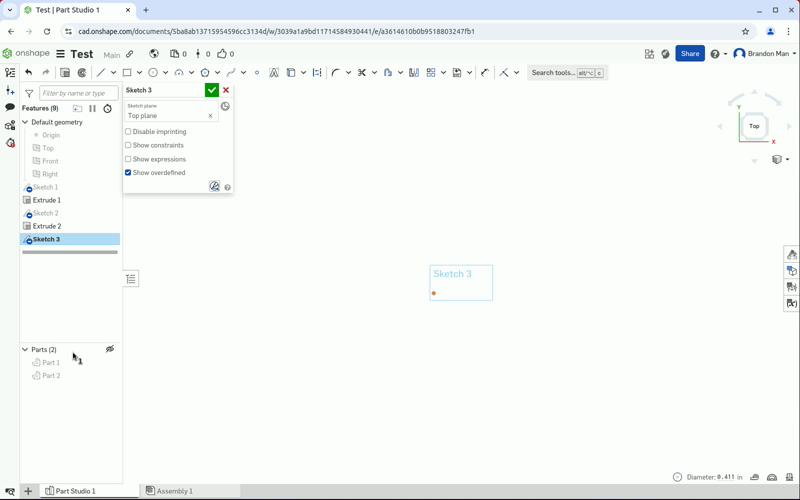
key(shift+y)
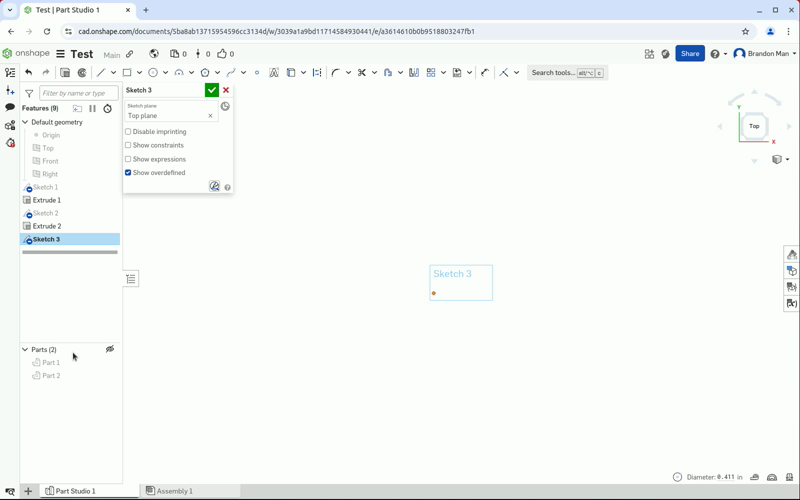
key(shift+e)
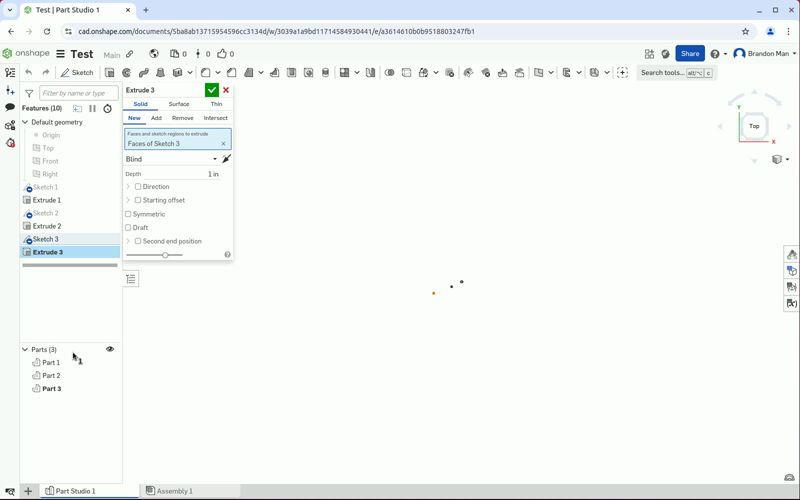
mouse_move(143, 106)
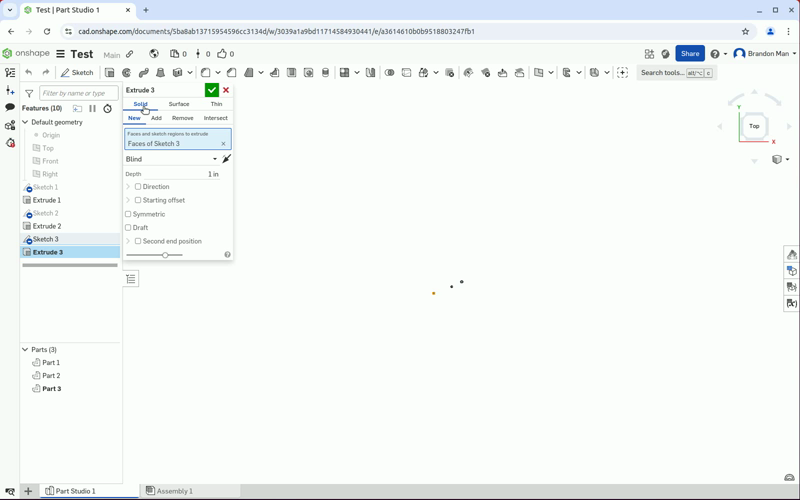
click(143, 106)
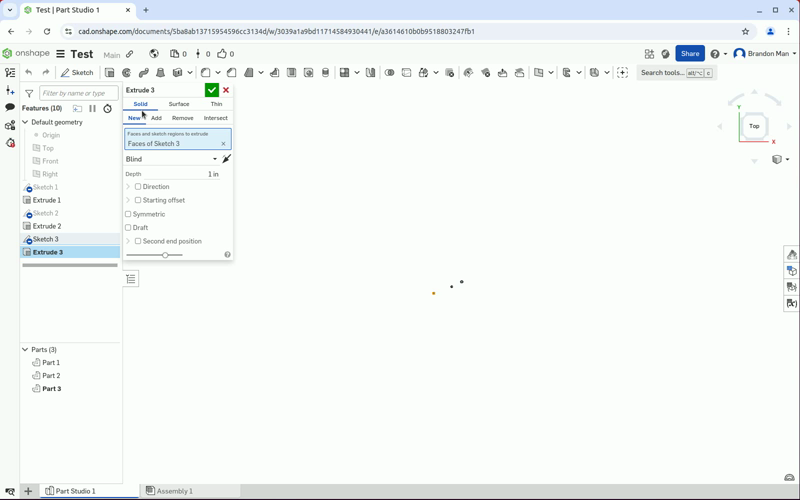
mouse_move(137, 120)
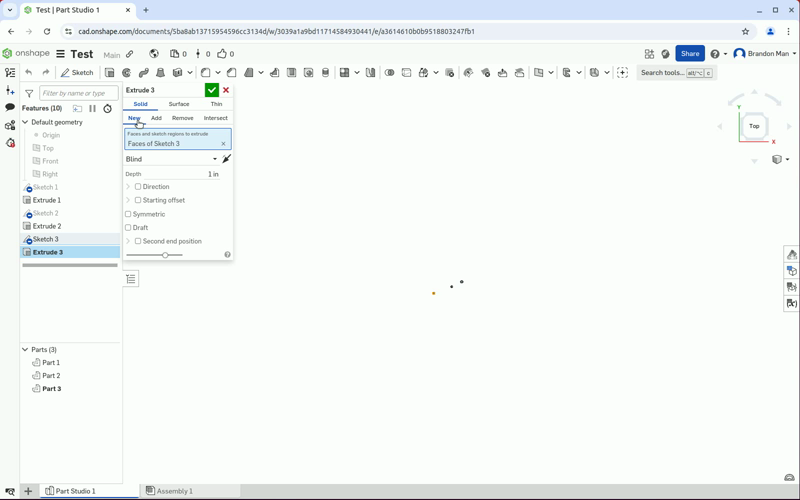
click(137, 120)
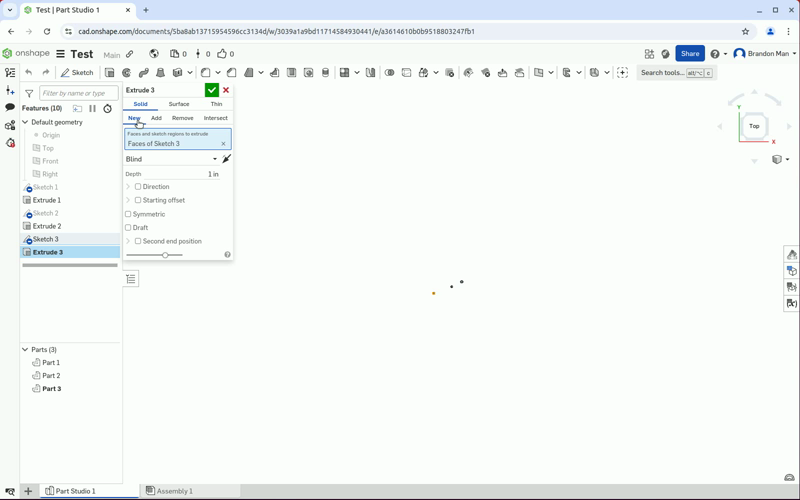
key(tab, 4)
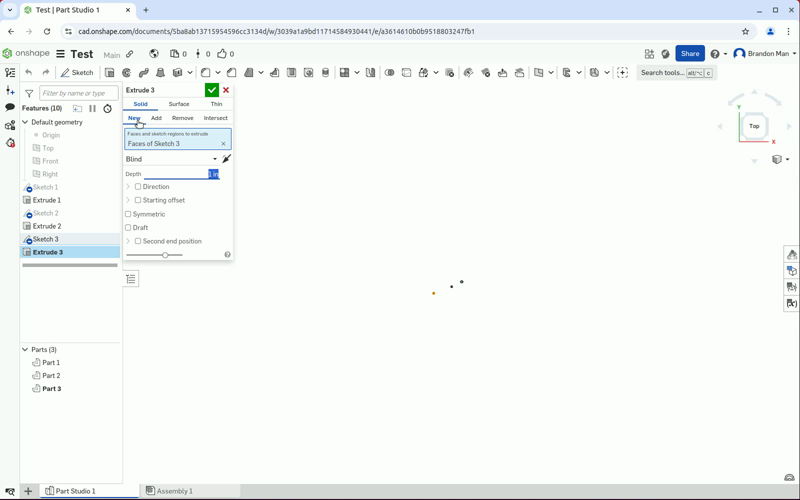
text(23.108)
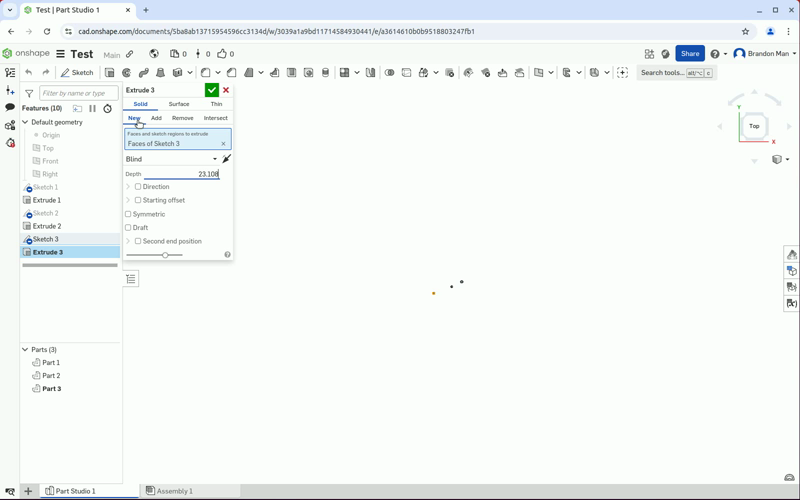
key(enter)
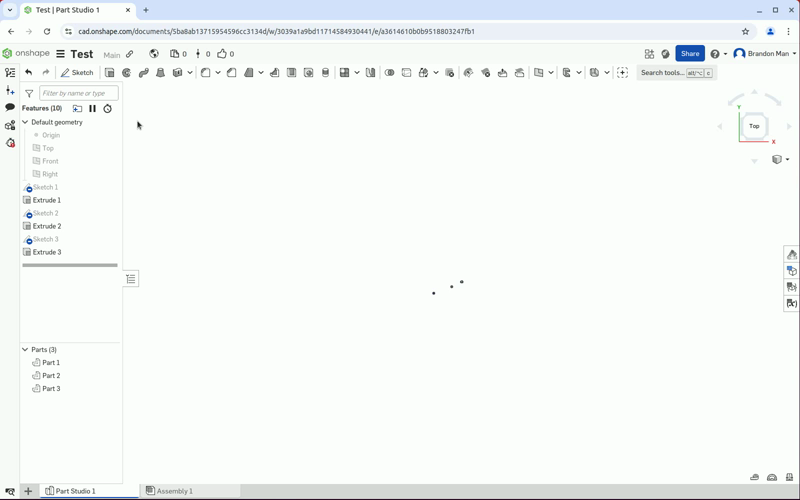
key(shift+h)
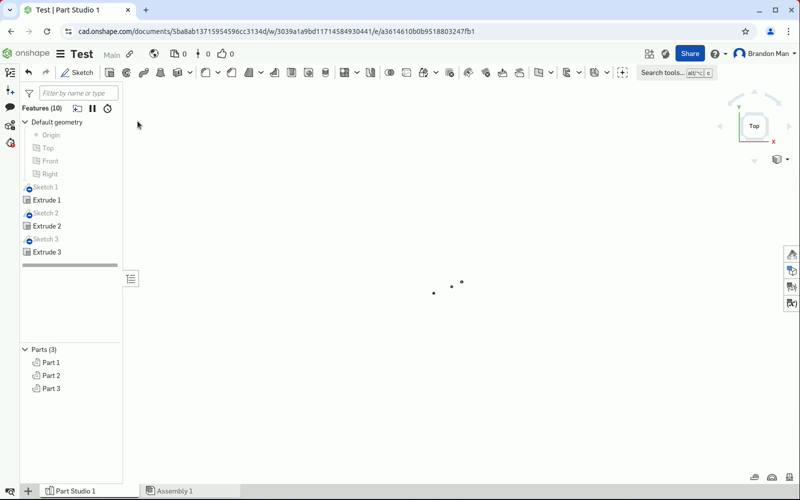
key(shift+h)
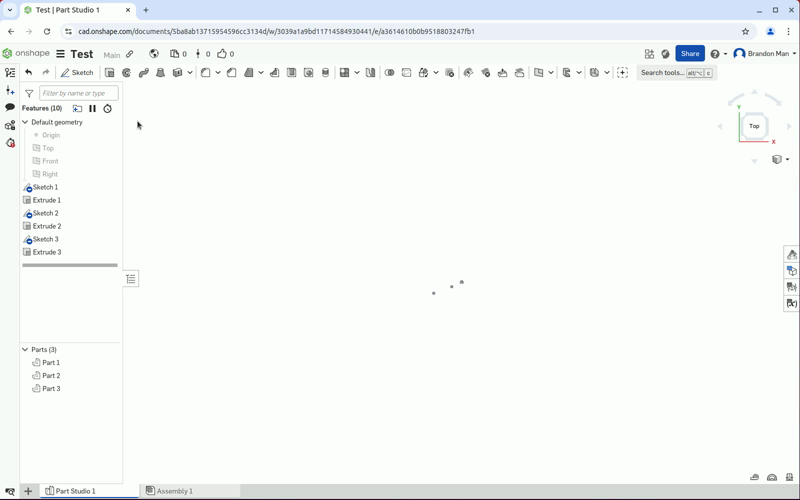
key(shift+7)
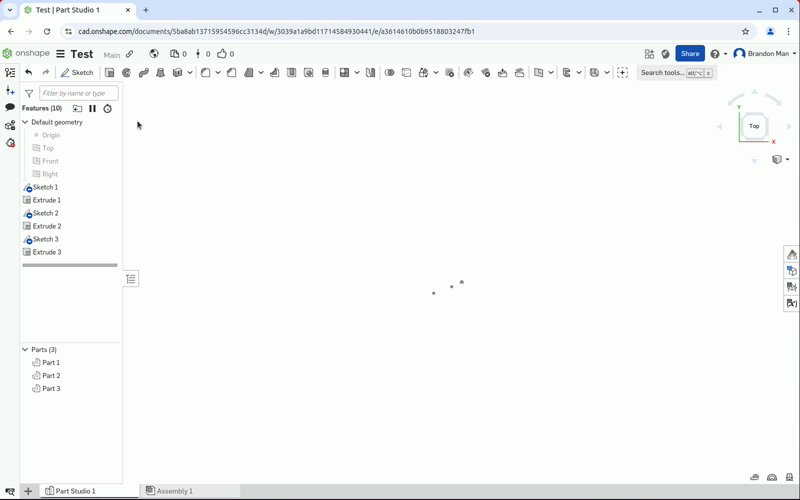
key(up, 3)
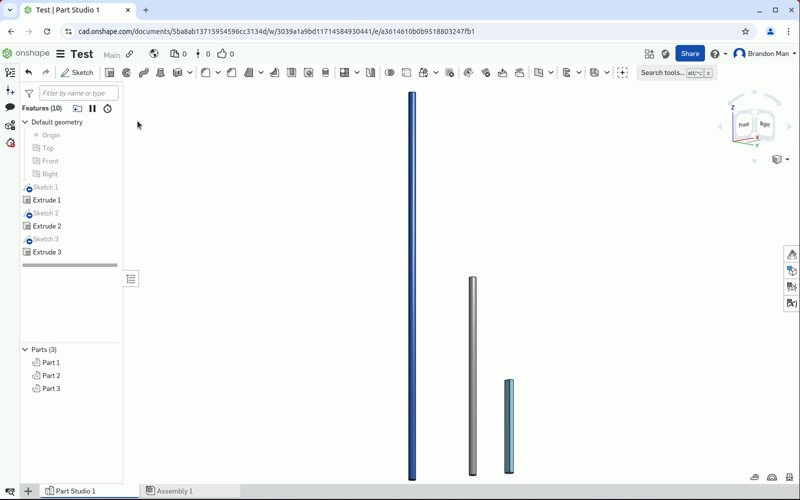
key(left, 3)
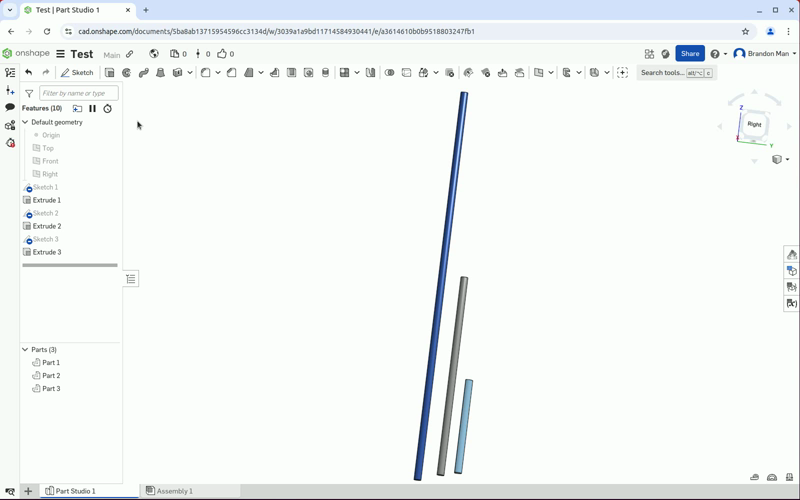
key(right, 3)
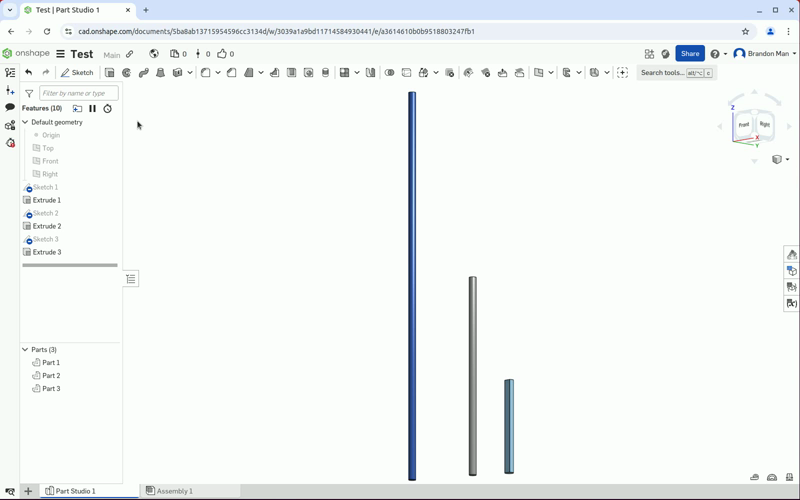
key(down, 3)
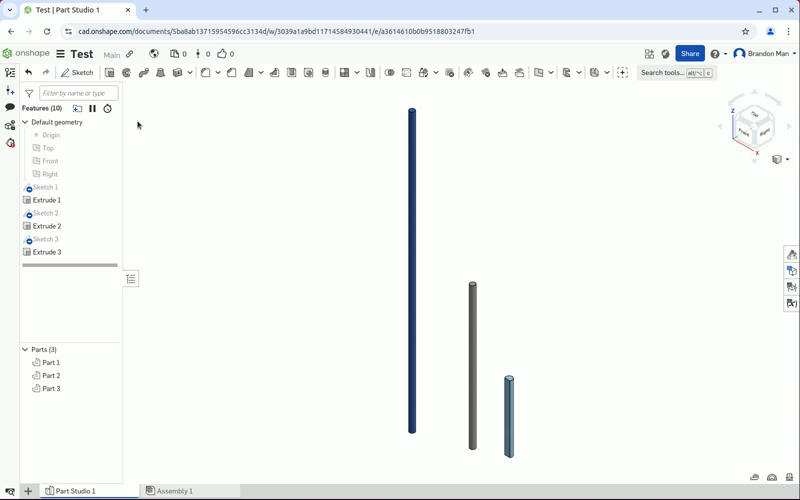
mouse_move(73, 189)
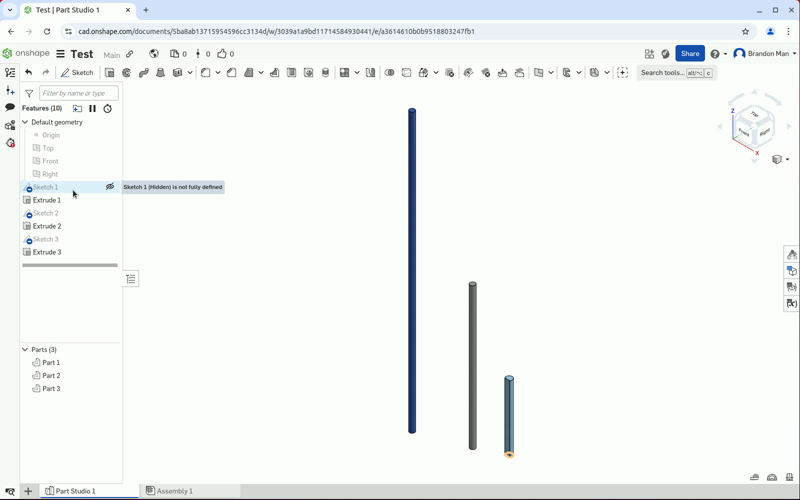
click(73, 189)